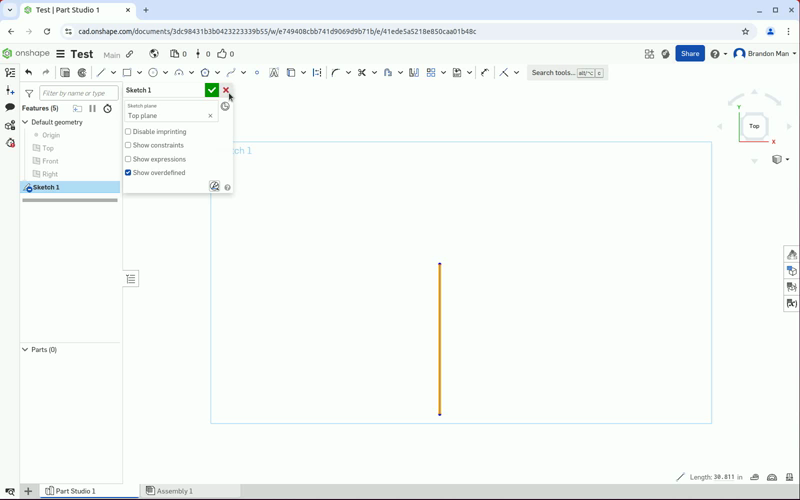
key(shift+h)
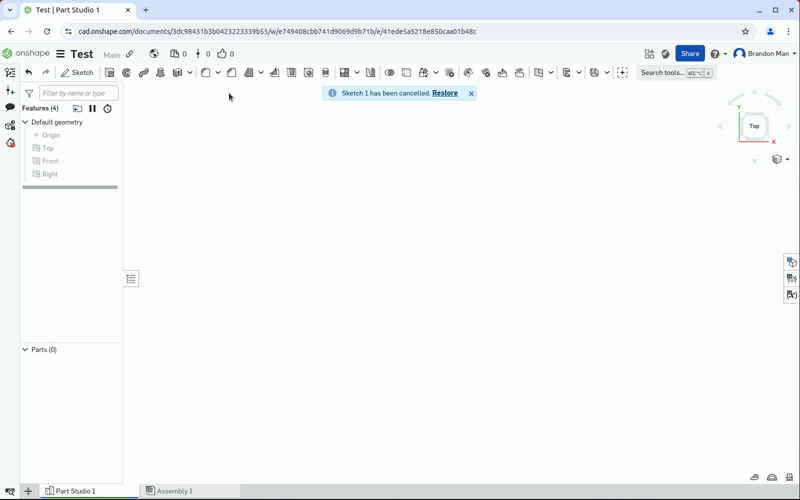
mouse_move(73, 352)
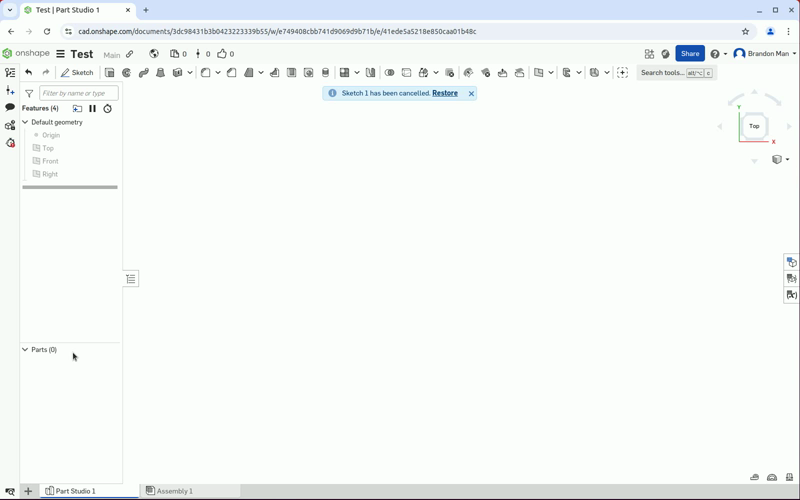
key(y)
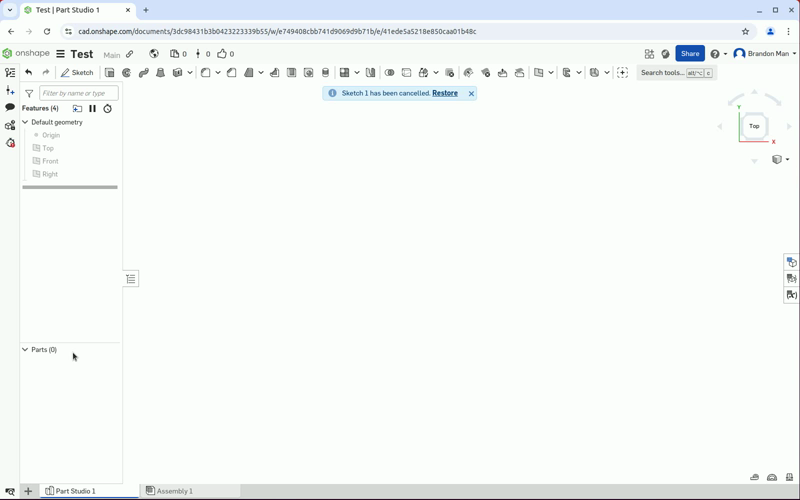
key(shift+p)
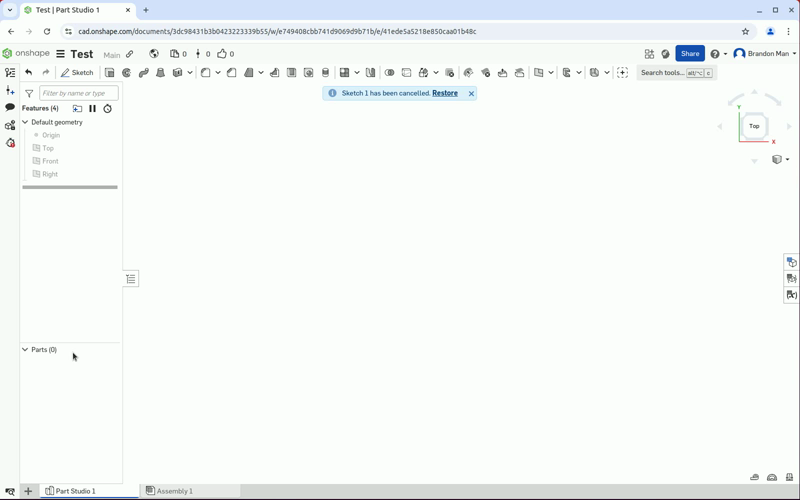
key(space)
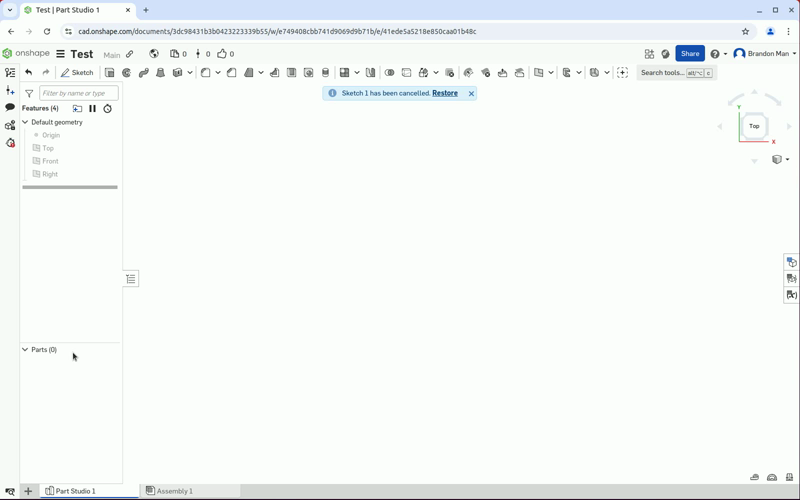
key_down(shift)
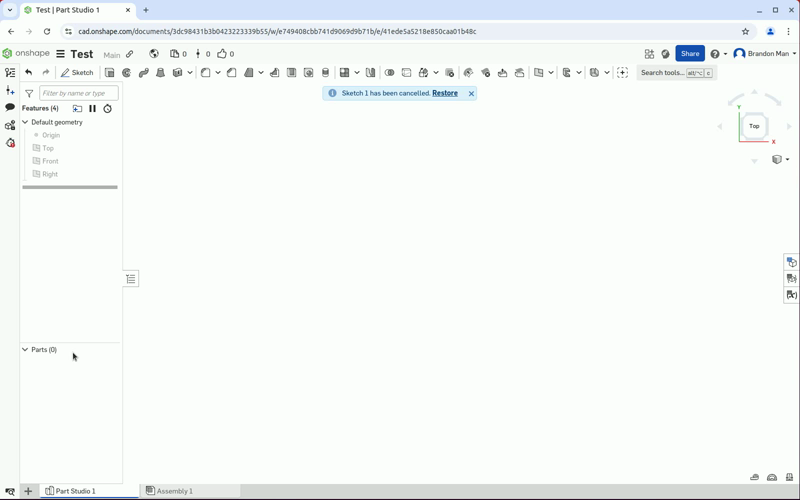
key(up)
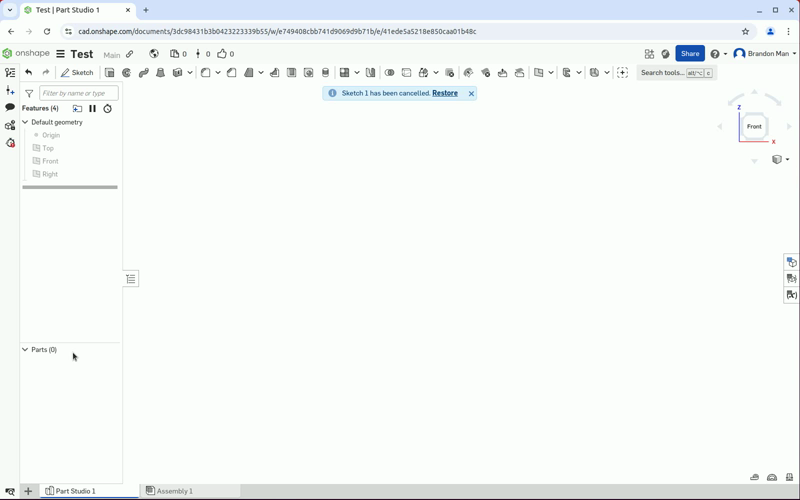
key_up(shift)
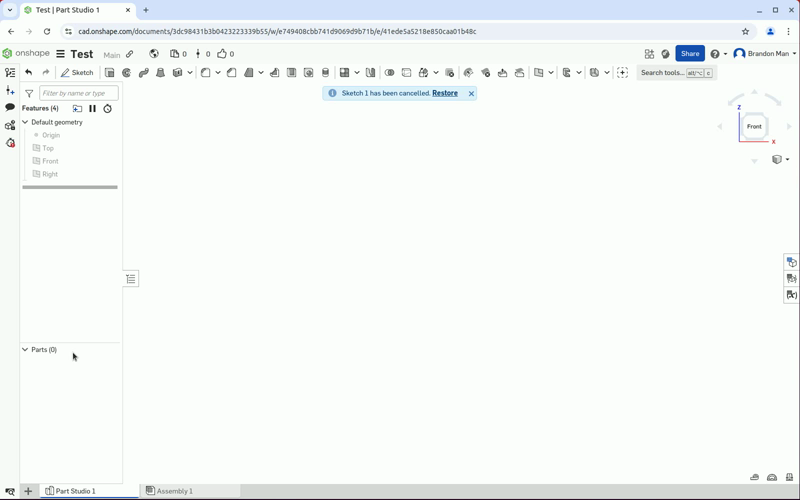
mouse_move(73, 352)
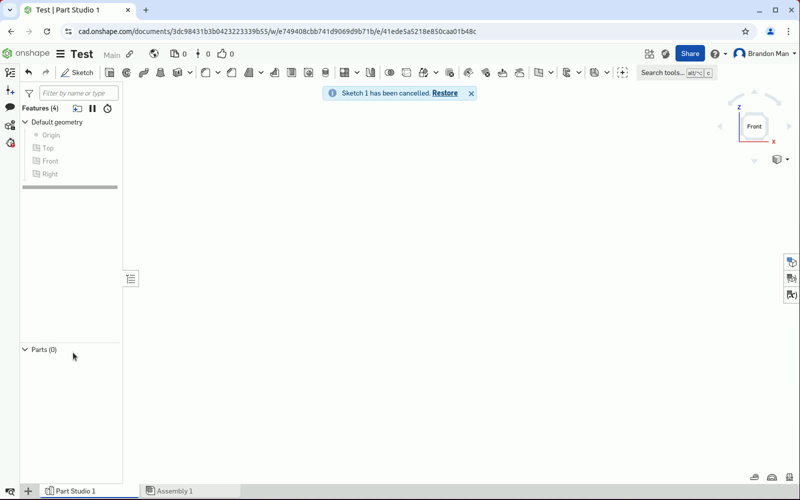
key(shift+y)
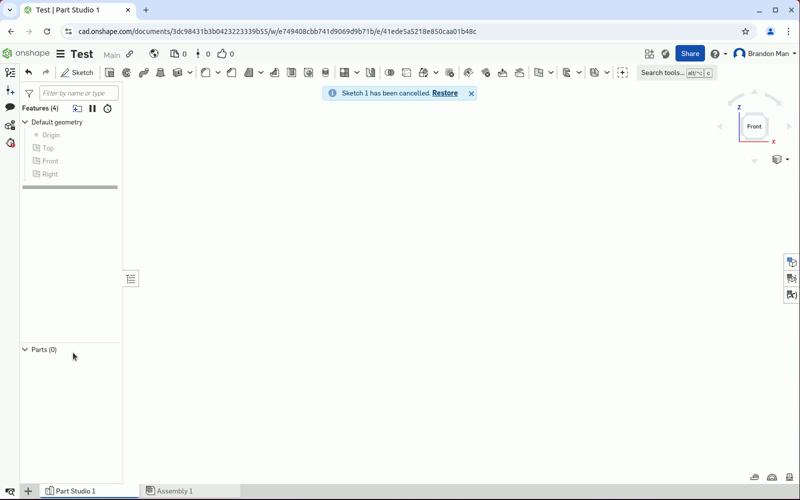
key(shift+s)
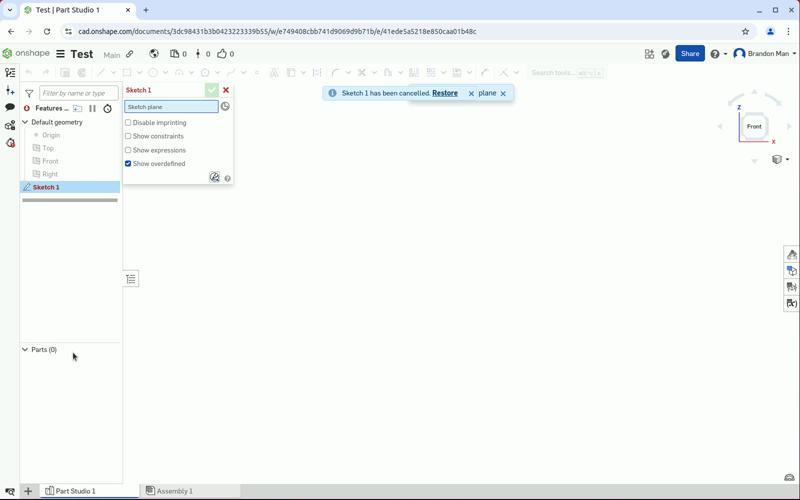
mouse_move(73, 163)
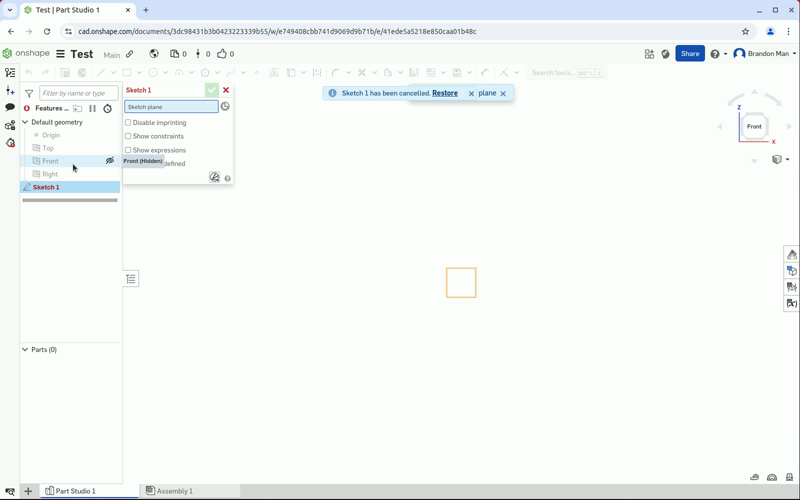
click(73, 163)
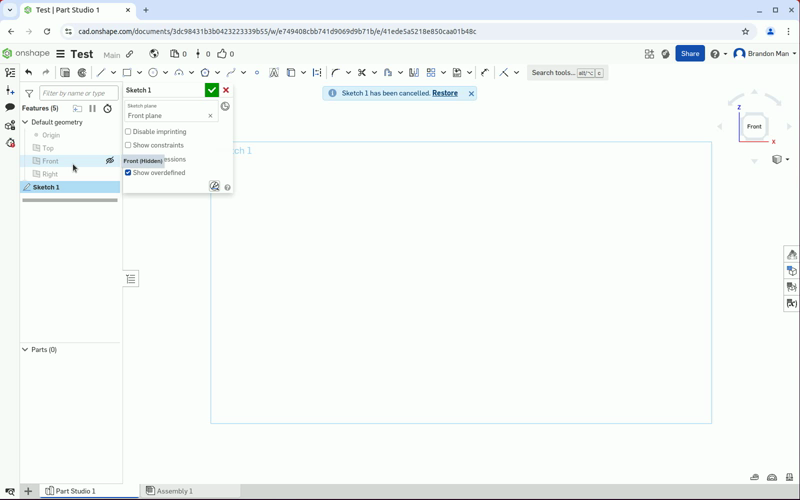
mouse_move(73, 352)
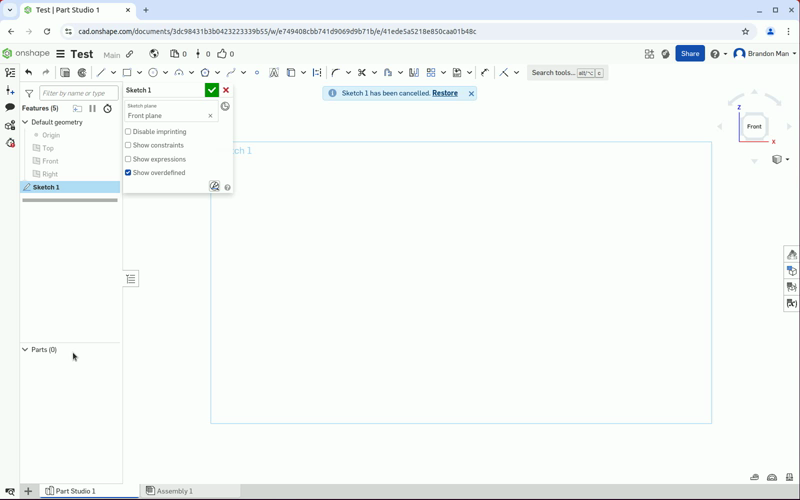
key(y)
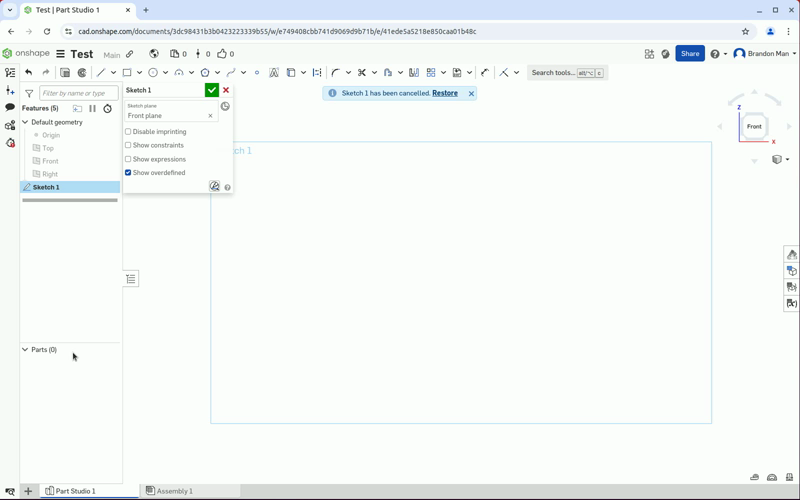
key(l)
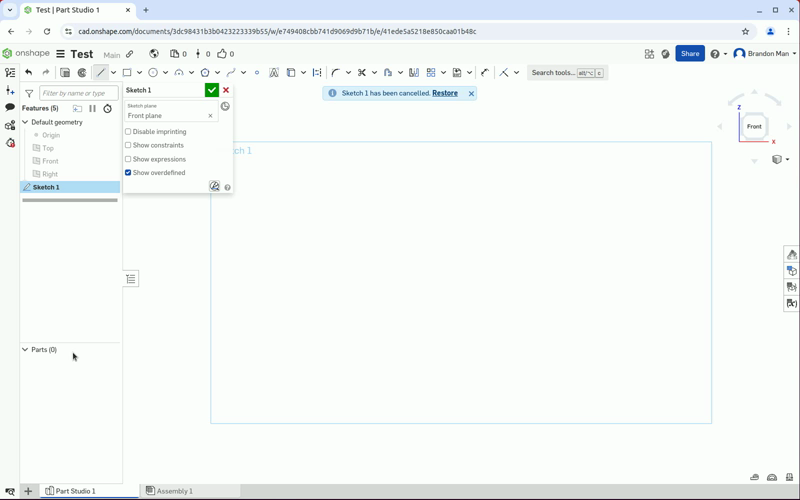
key_down(shift)
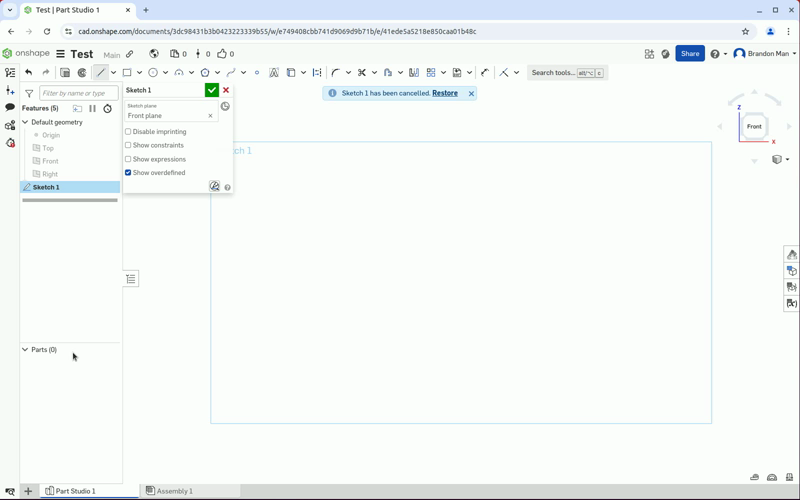
mouse_move(450, 284)
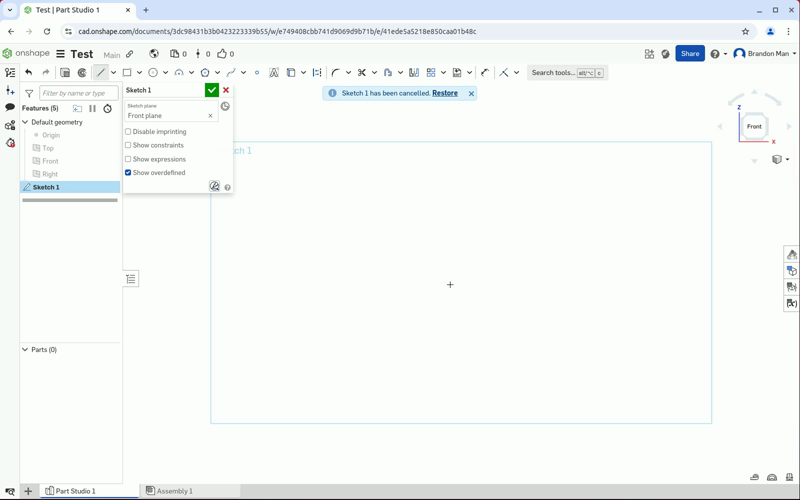
click(450, 284)
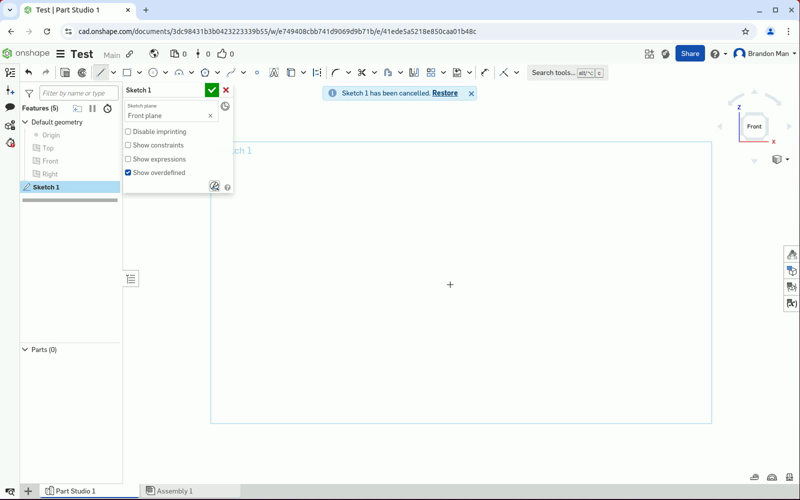
key_up(shift)
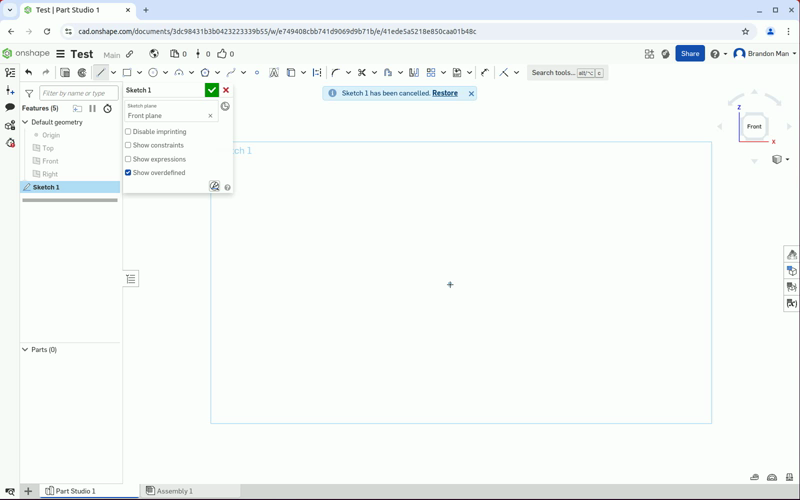
key_down(shift)
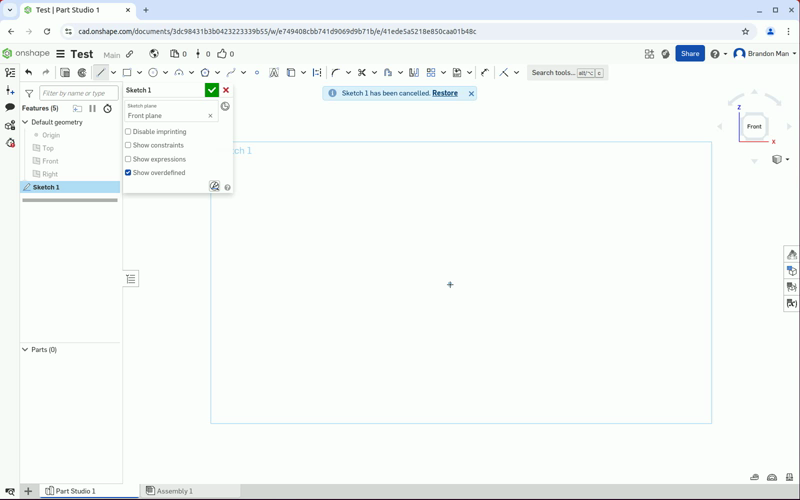
mouse_move(480, 284)
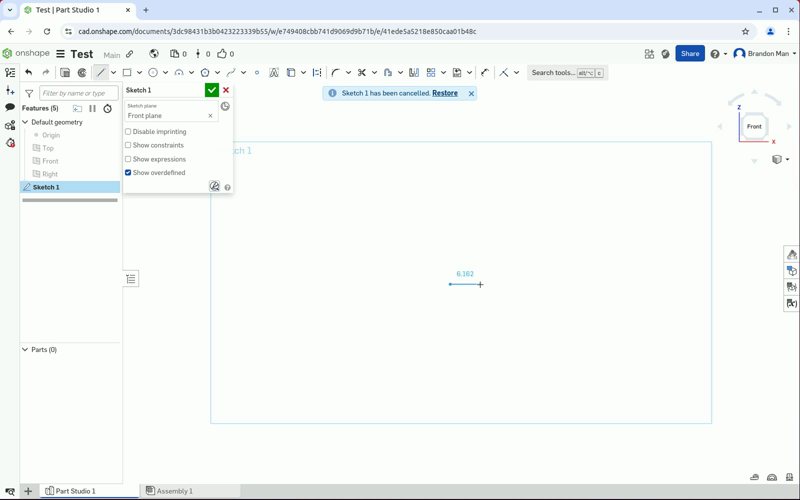
mouse_move(458, 284)
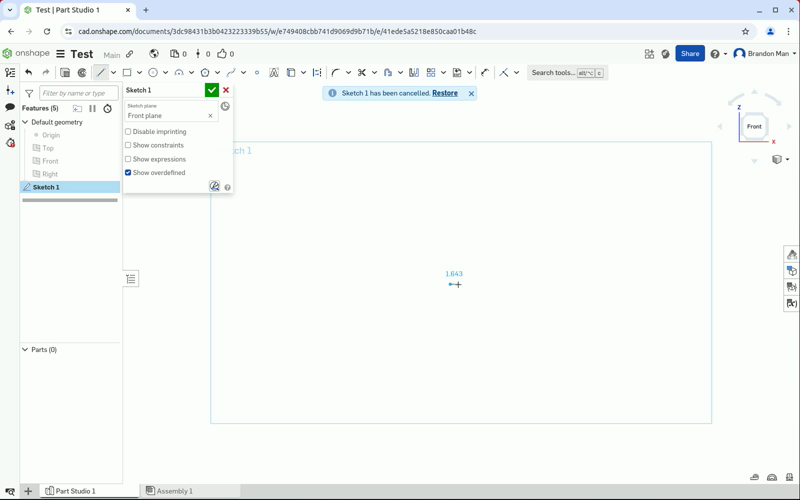
click(458, 284)
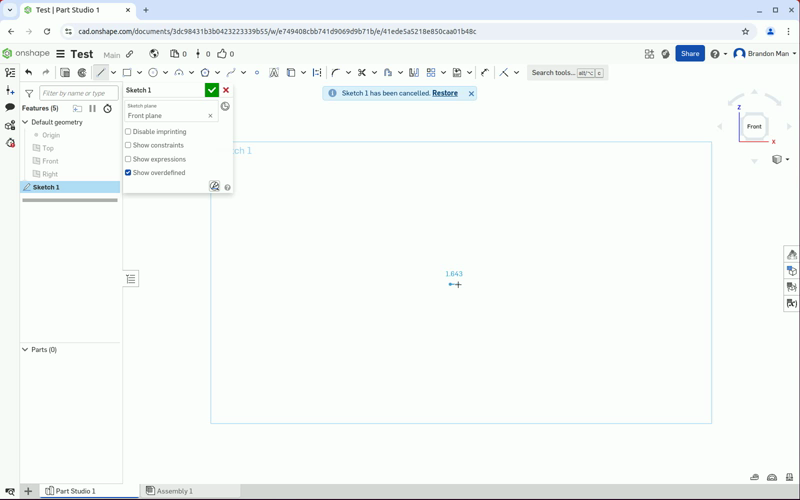
key_up(shift)
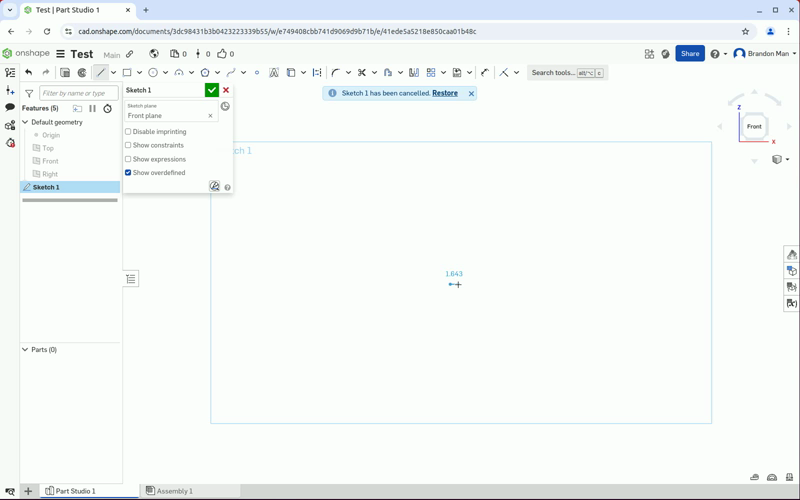
key_down(shift)
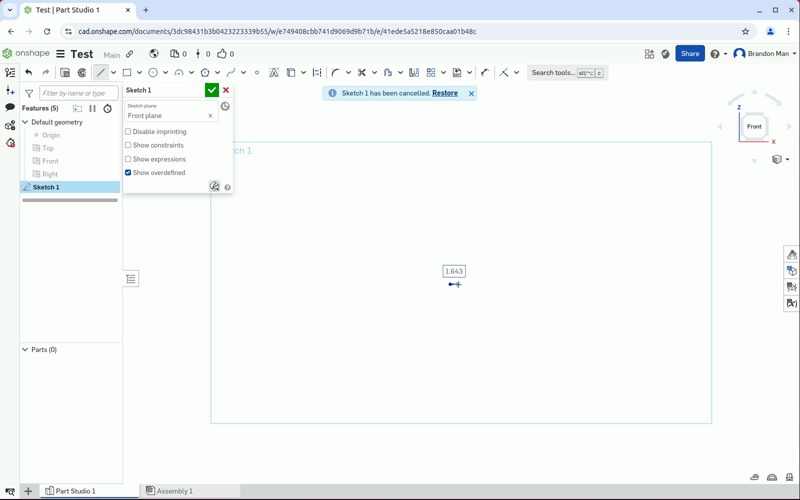
mouse_move(488, 284)
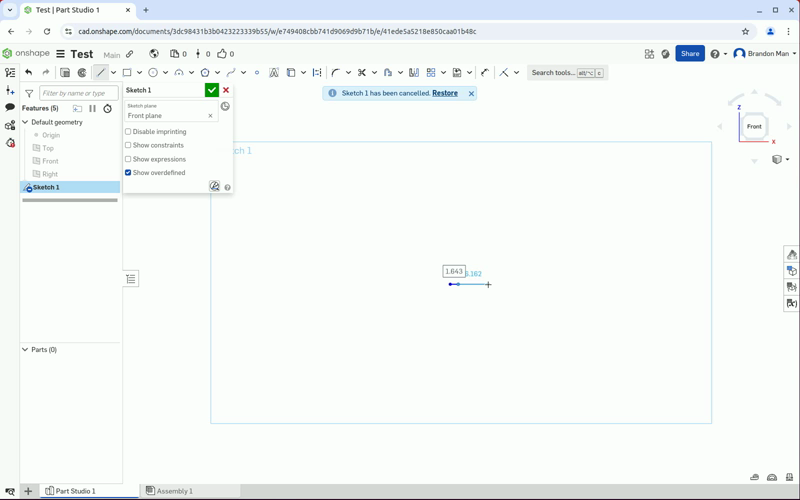
mouse_move(458, 278)
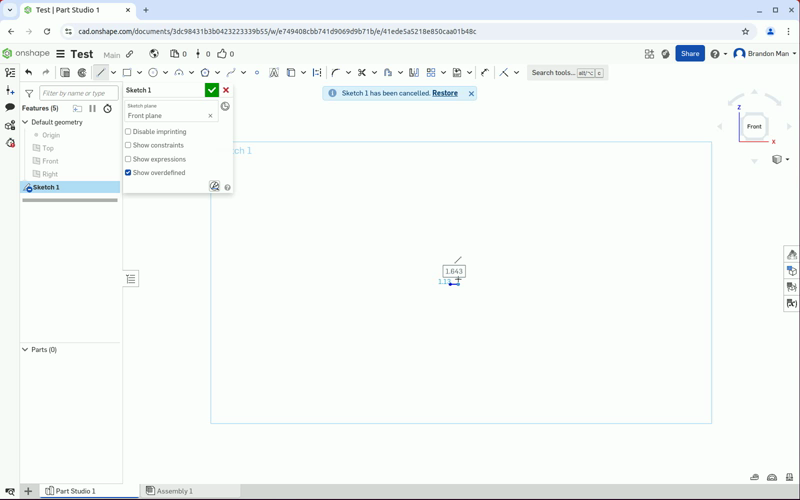
scroll(6)
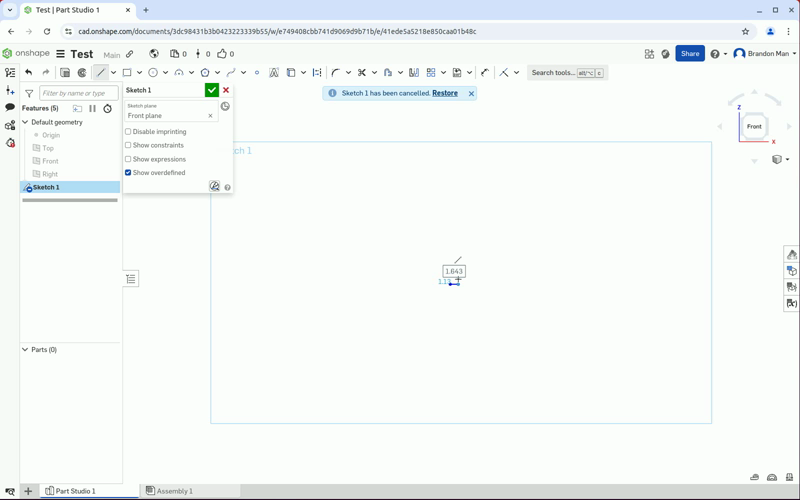
scroll(6)
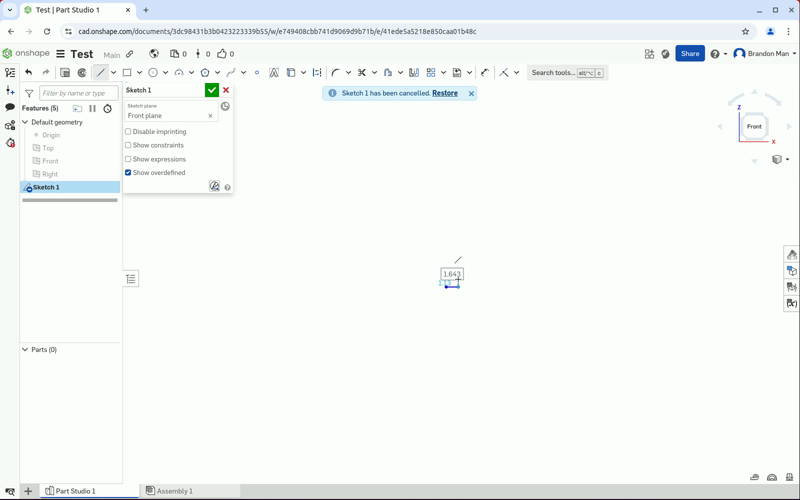
scroll(6)
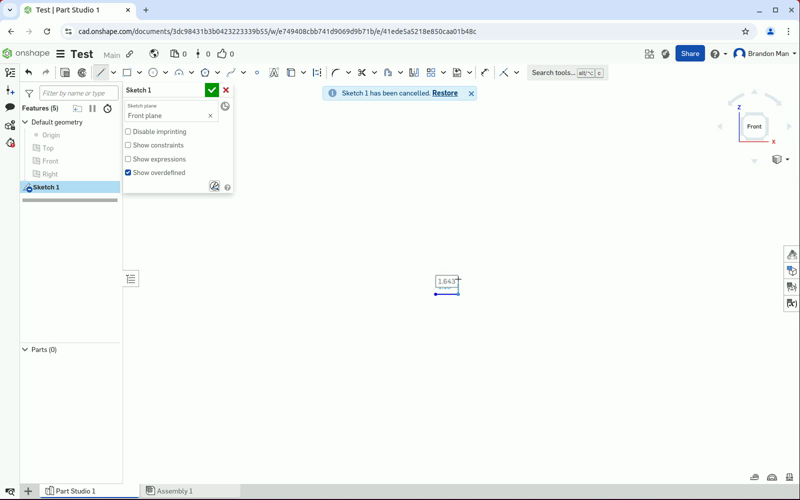
scroll(6)
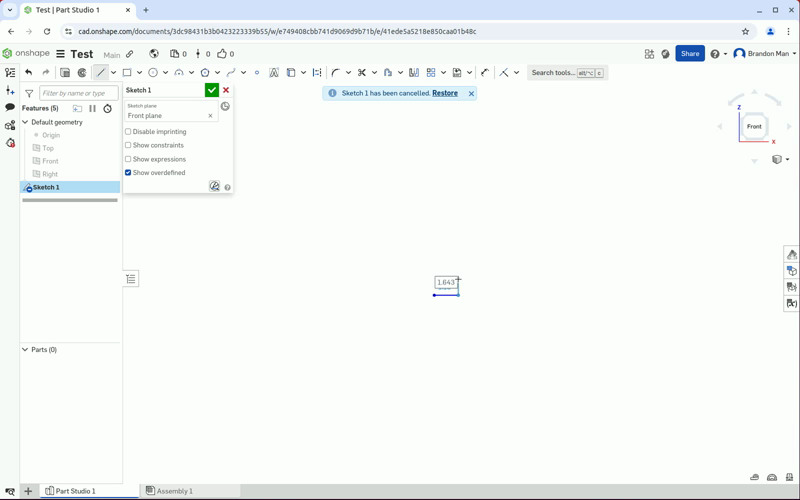
scroll(6)
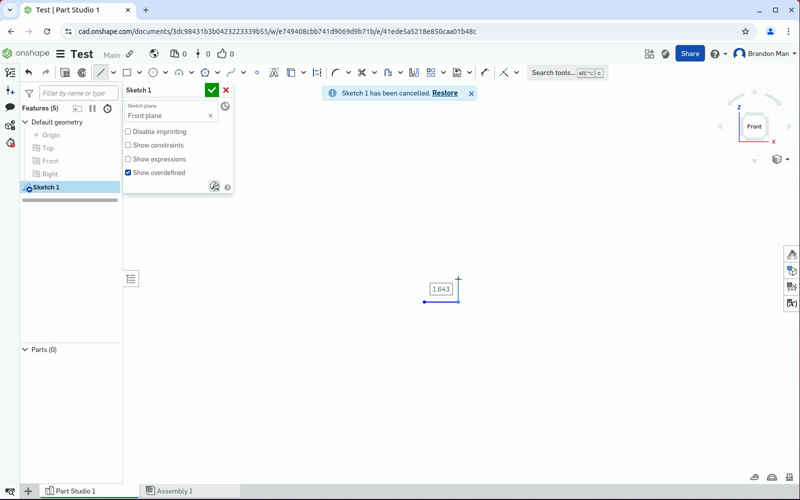
scroll(6)
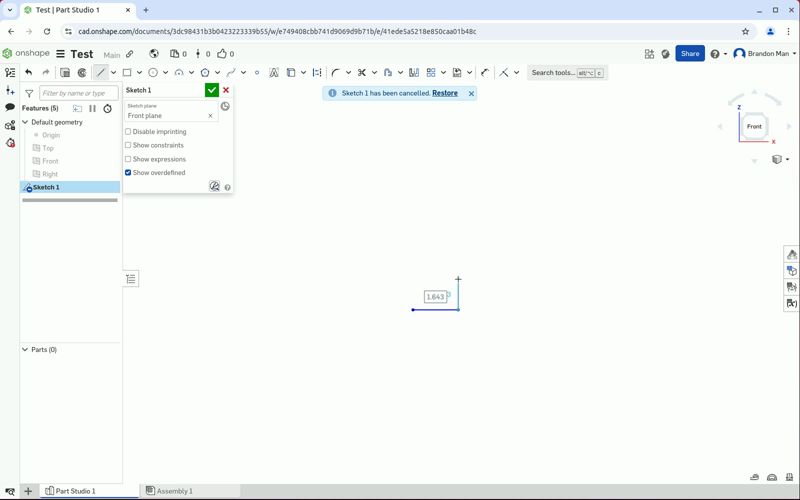
scroll(6)
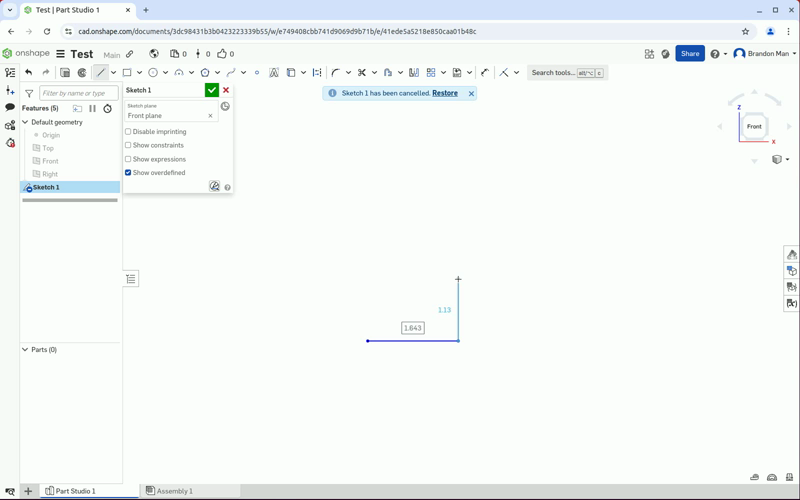
click(458, 278)
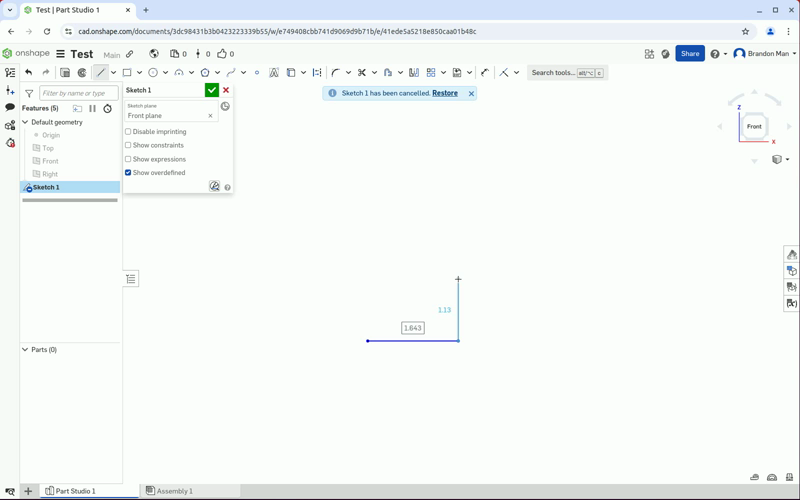
scroll(-6)
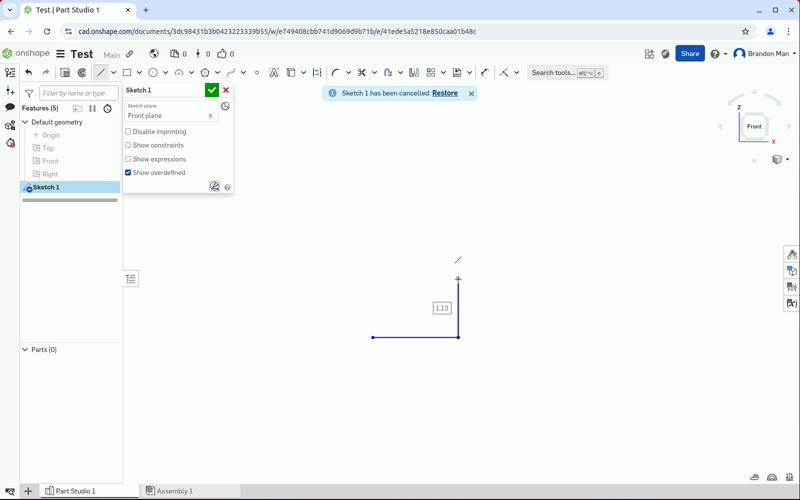
scroll(-6)
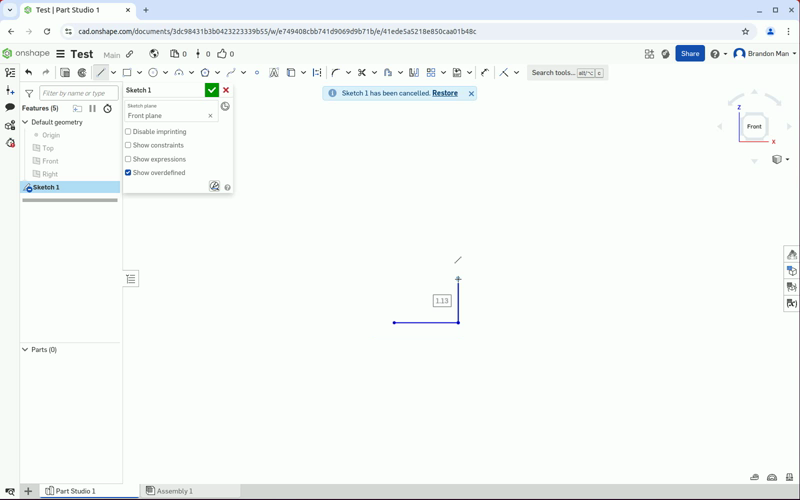
scroll(-6)
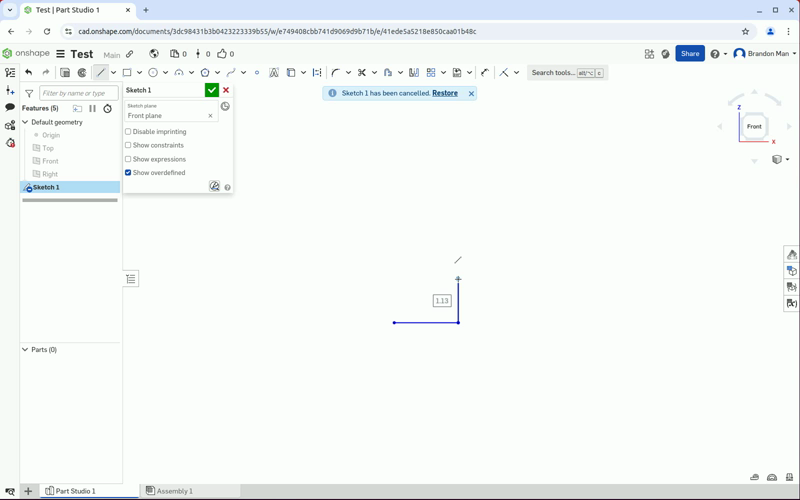
scroll(-6)
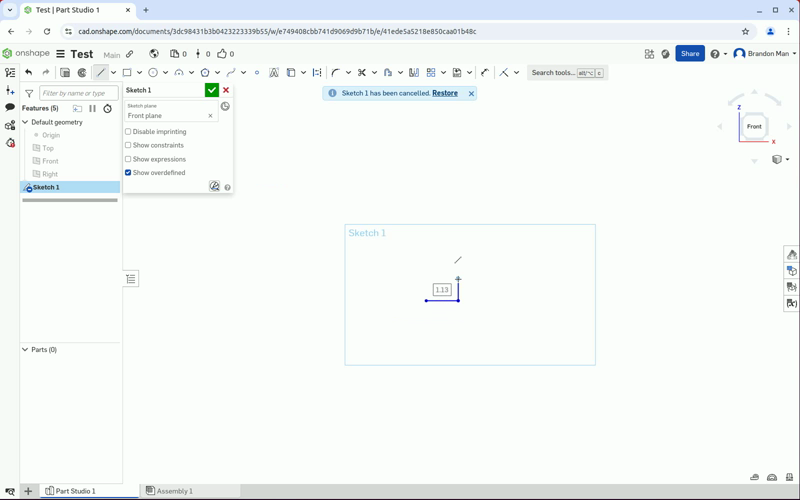
scroll(-6)
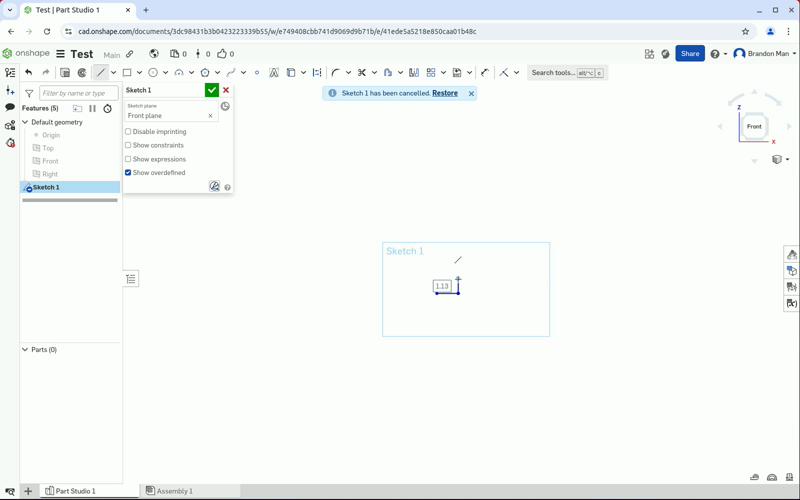
scroll(-6)
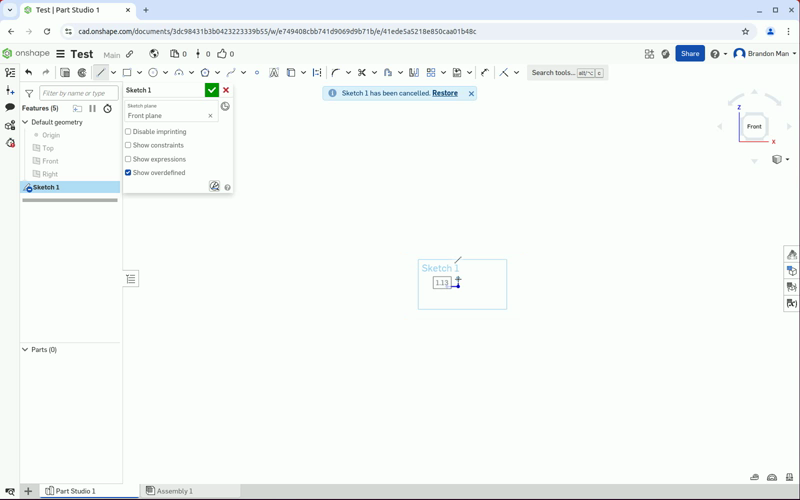
scroll(-6)
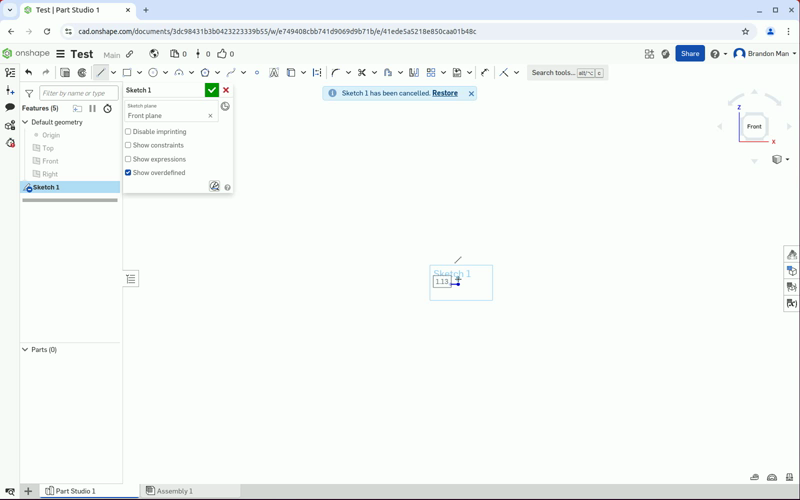
key_up(shift)
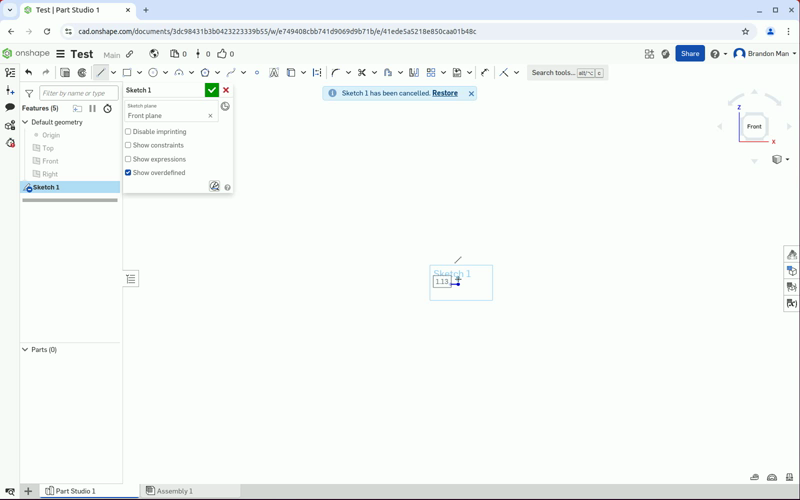
key_down(shift)
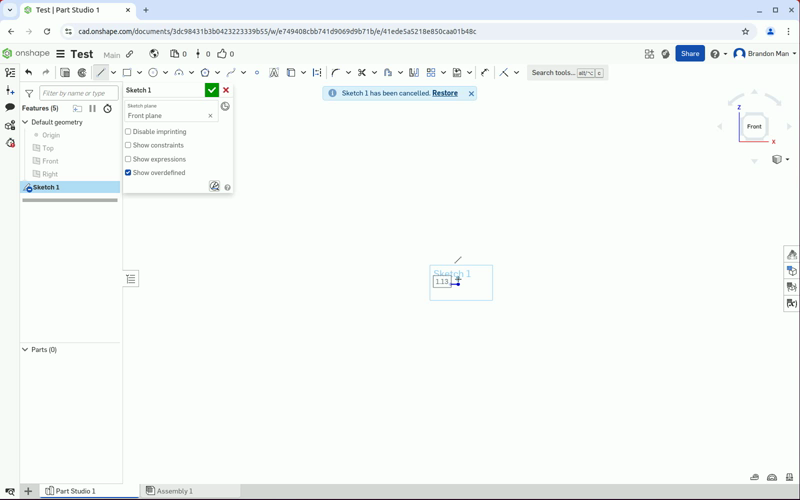
mouse_move(488, 278)
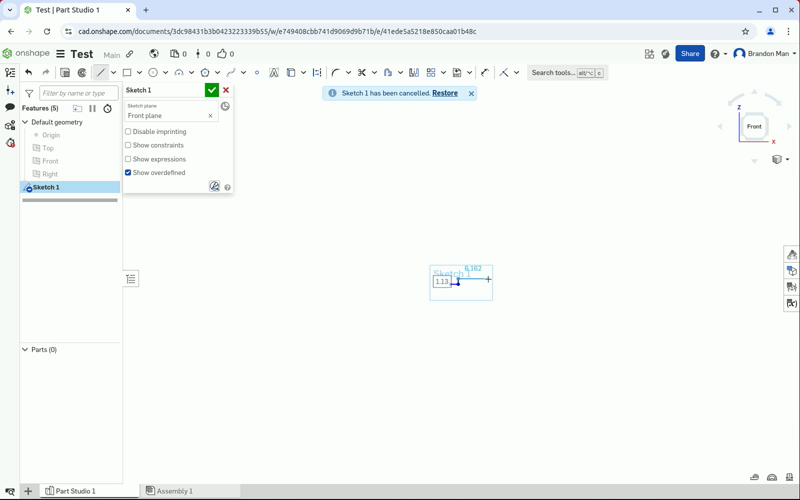
mouse_move(450, 278)
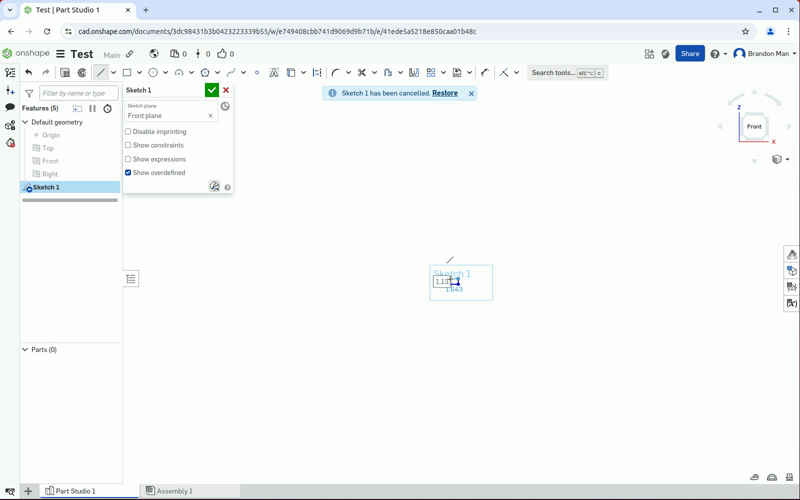
click(450, 278)
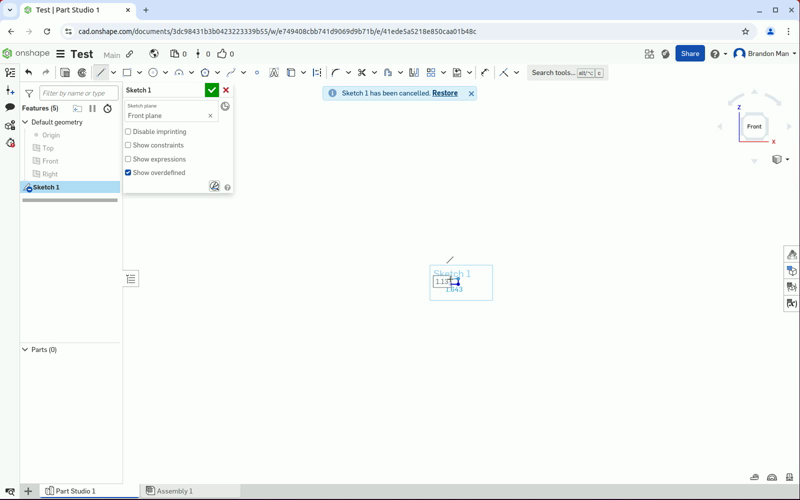
key_up(shift)
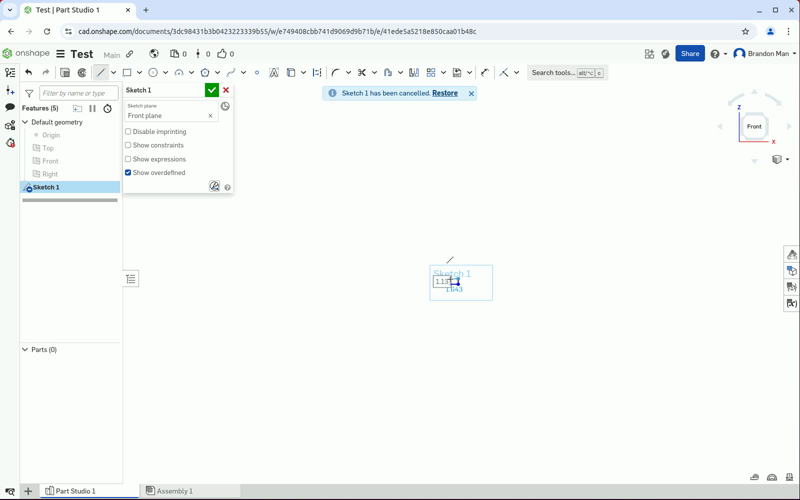
mouse_move(480, 278)
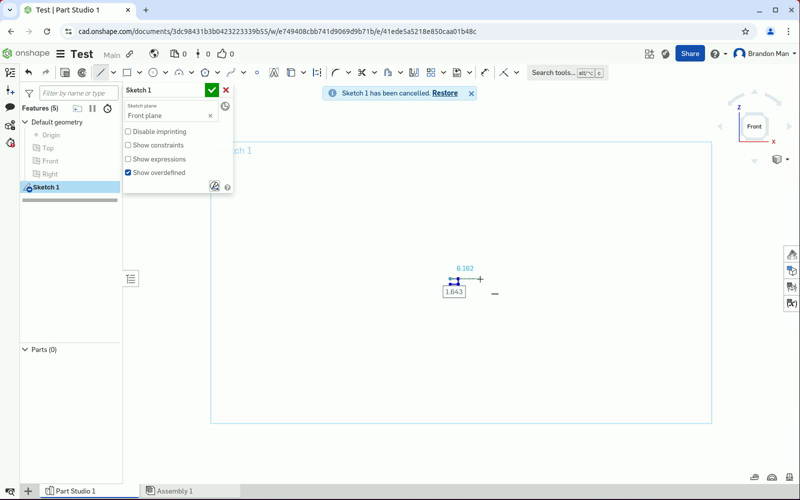
key_down(shift)
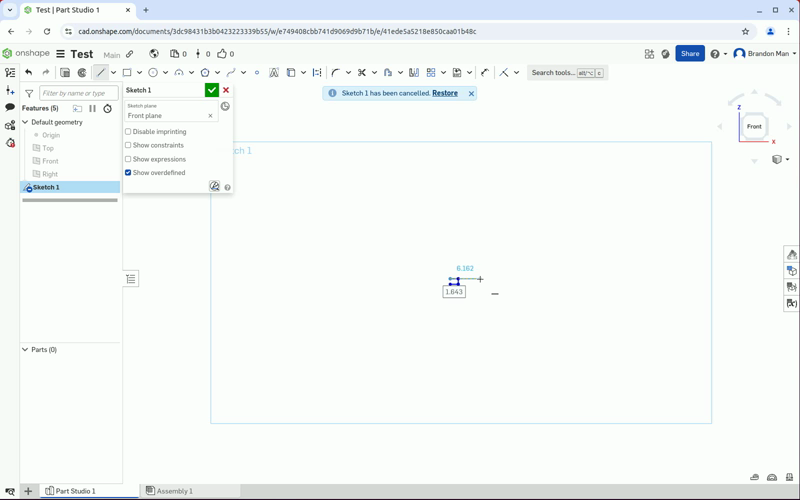
mouse_move(450, 284)
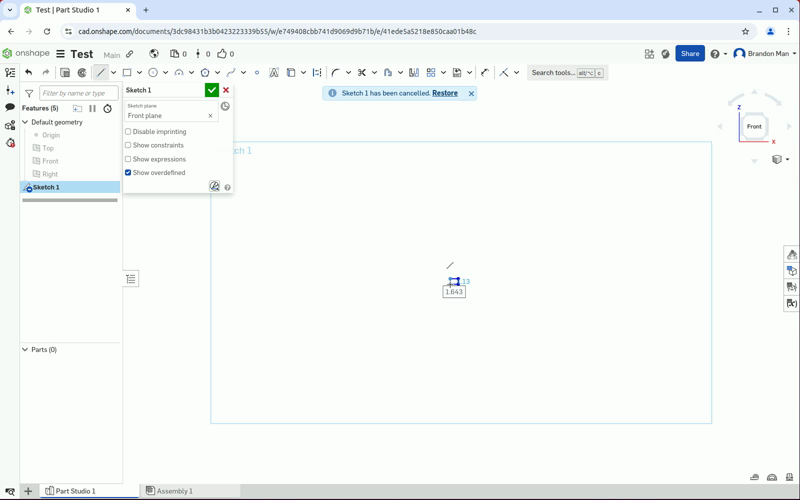
scroll(6)
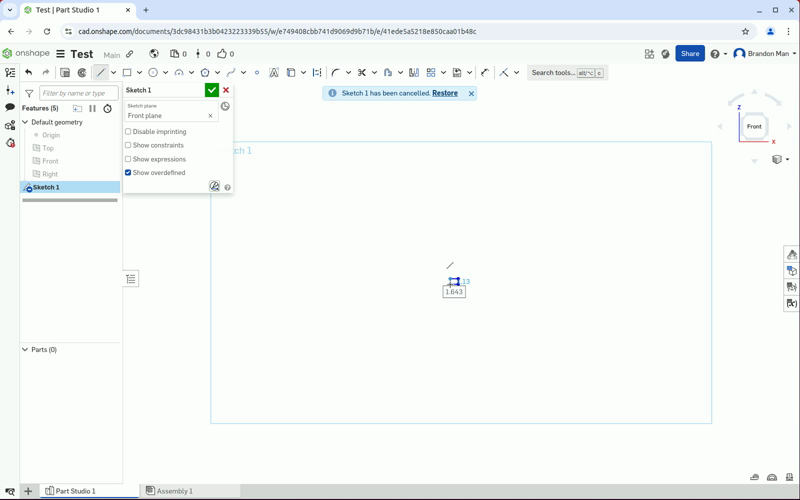
scroll(6)
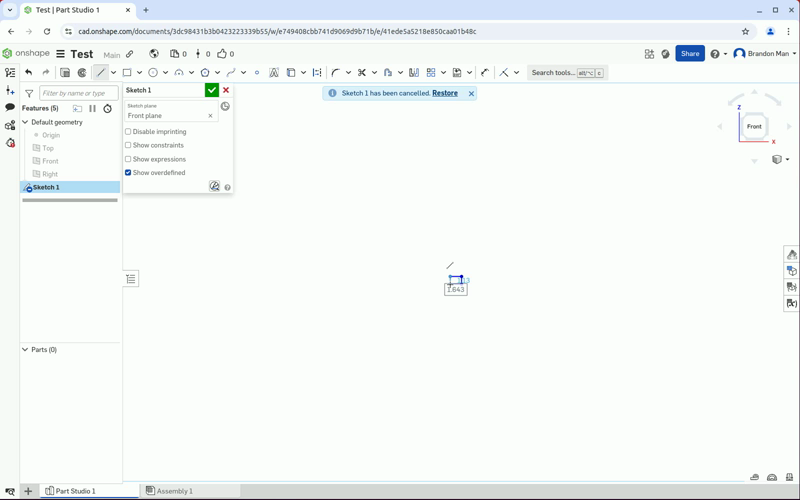
scroll(6)
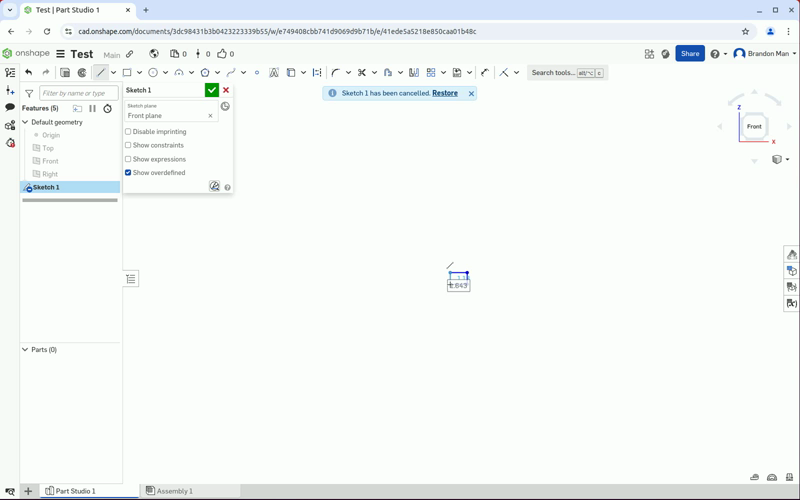
scroll(6)
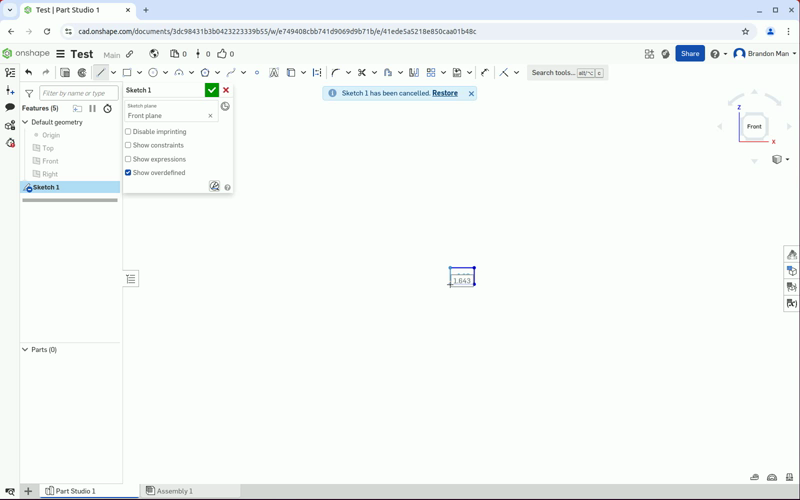
scroll(6)
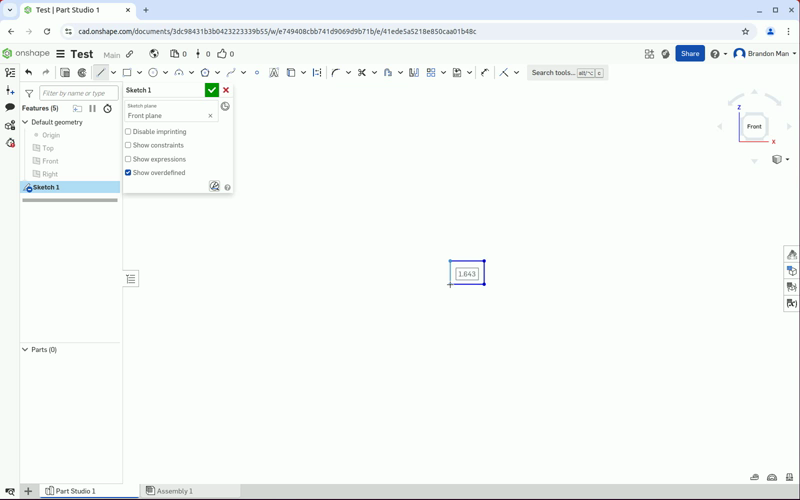
scroll(6)
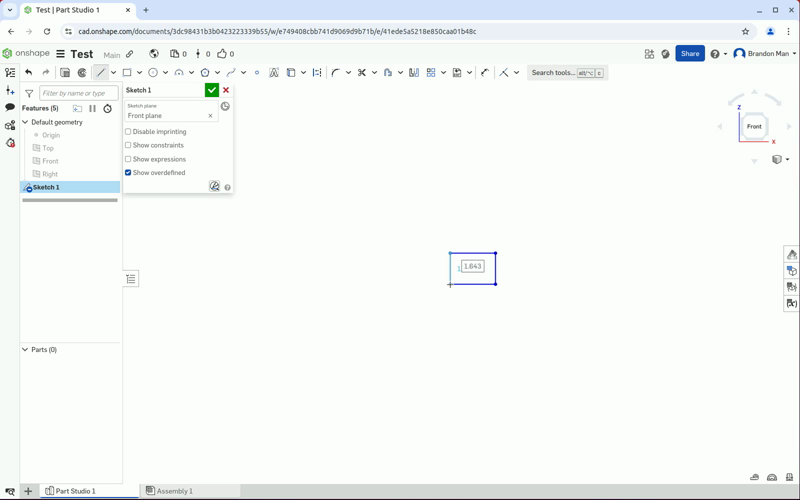
scroll(6)
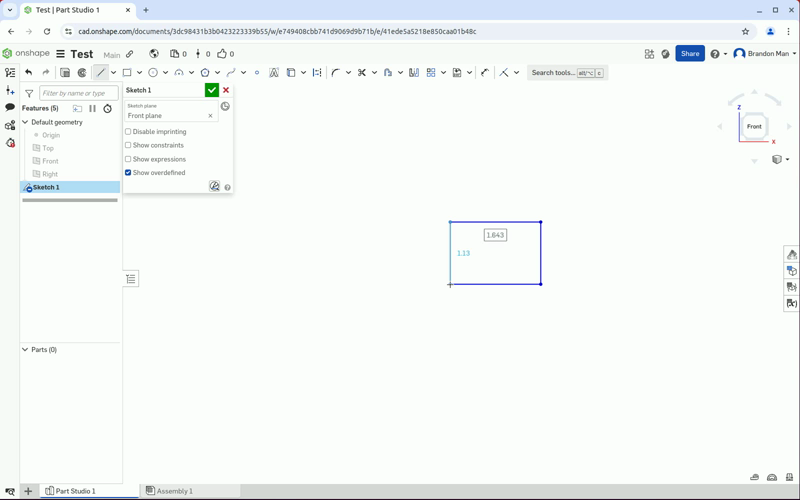
key_up(shift)
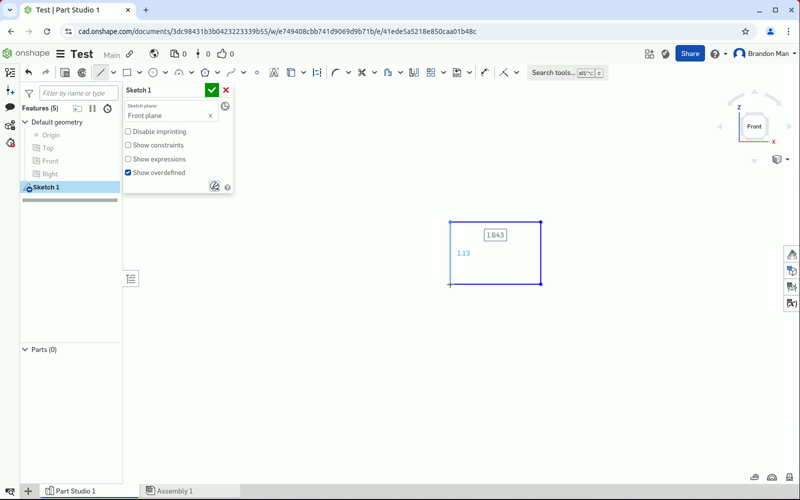
click(450, 284)
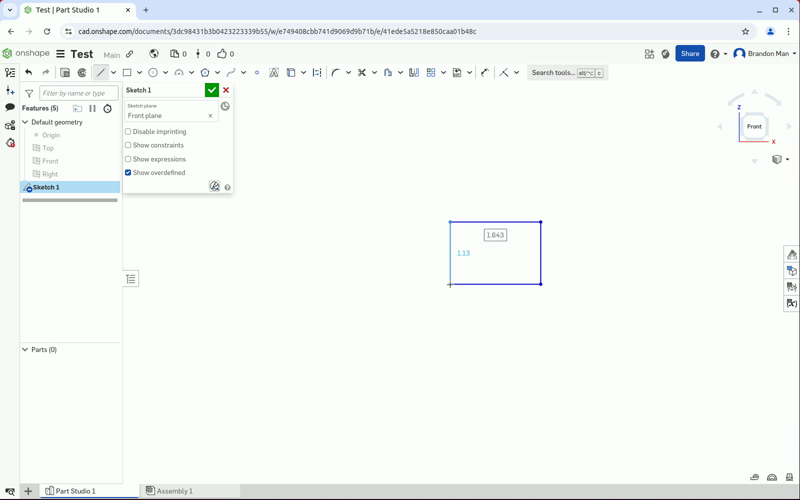
scroll(-6)
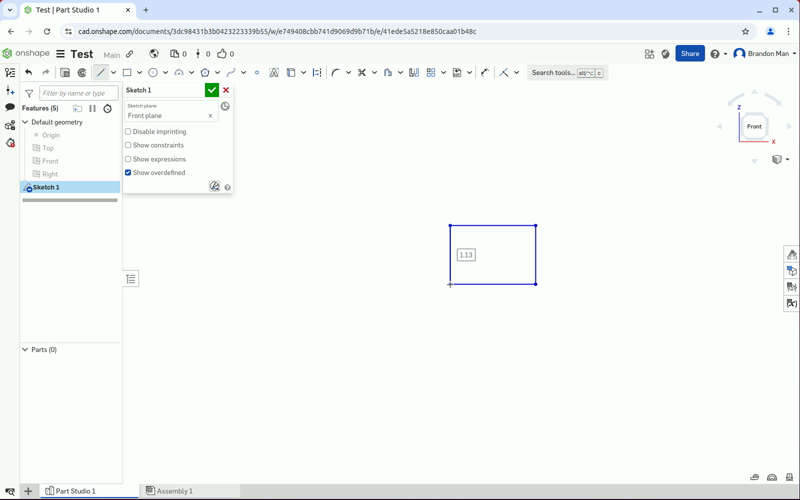
scroll(-6)
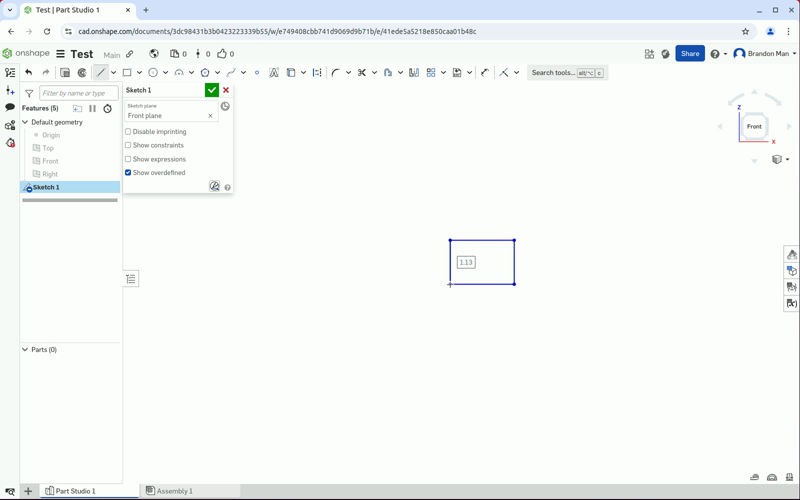
scroll(-6)
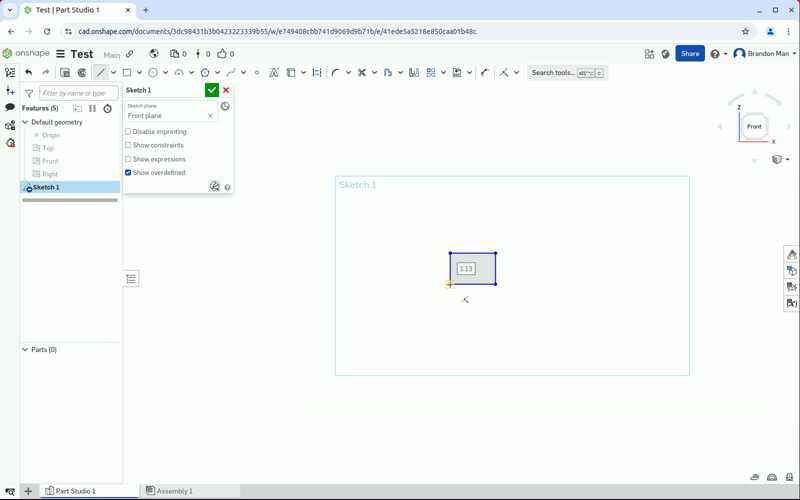
scroll(-6)
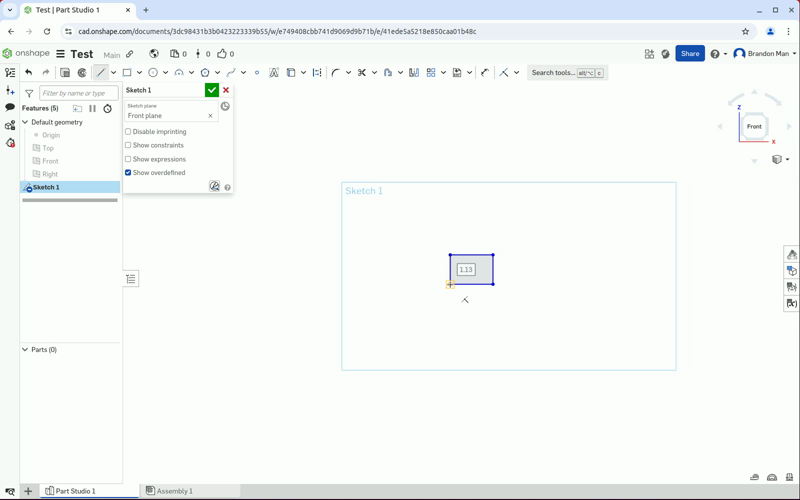
scroll(-6)
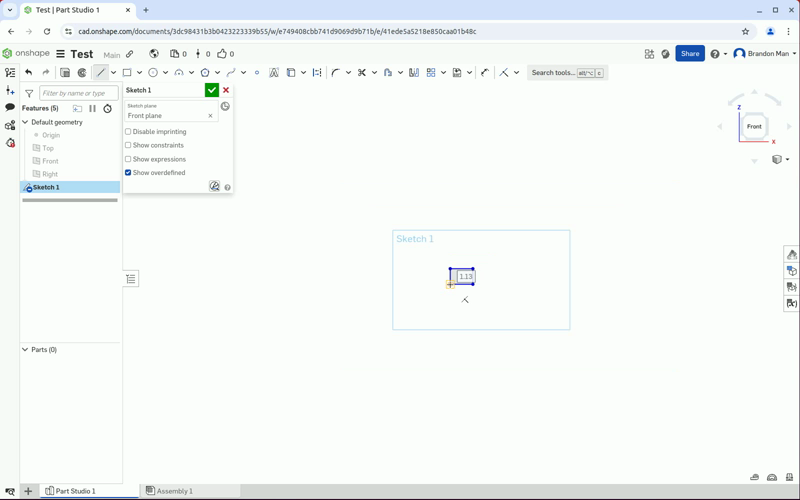
scroll(-6)
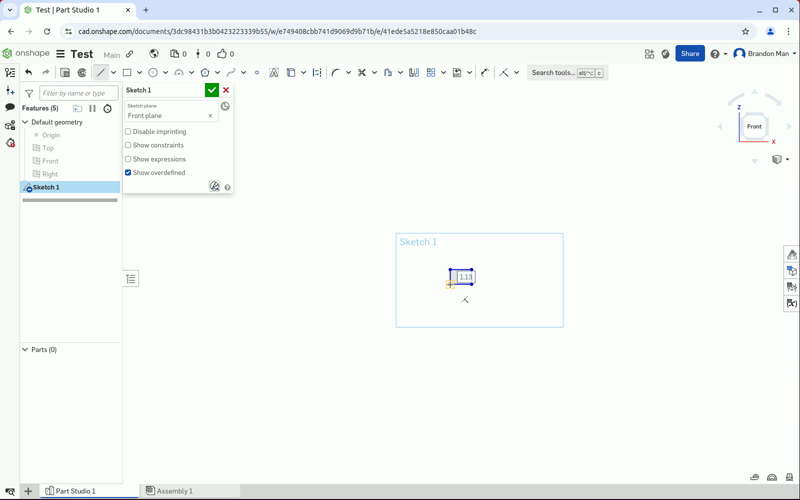
scroll(-6)
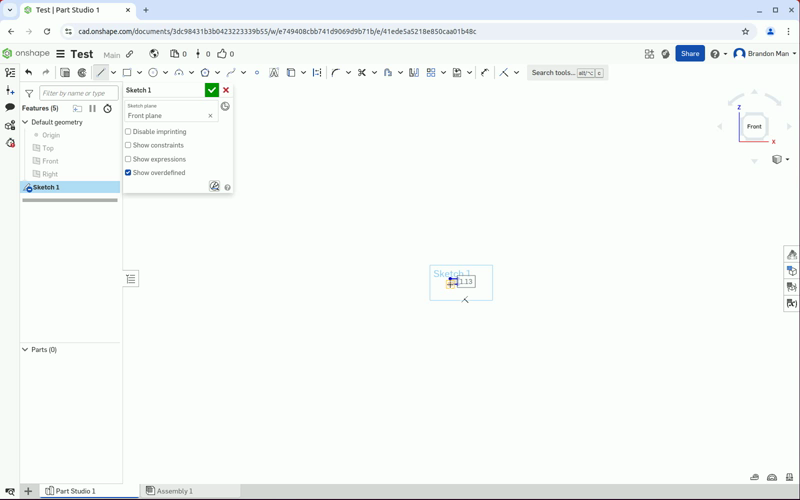
key(esc)
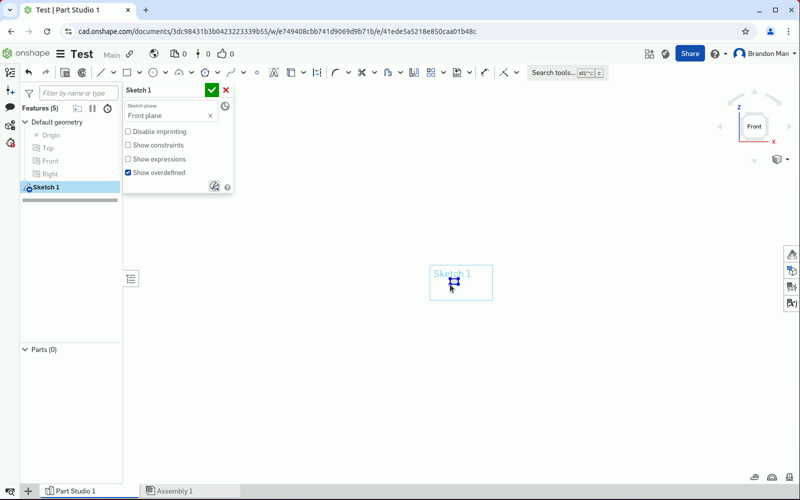
key(l)
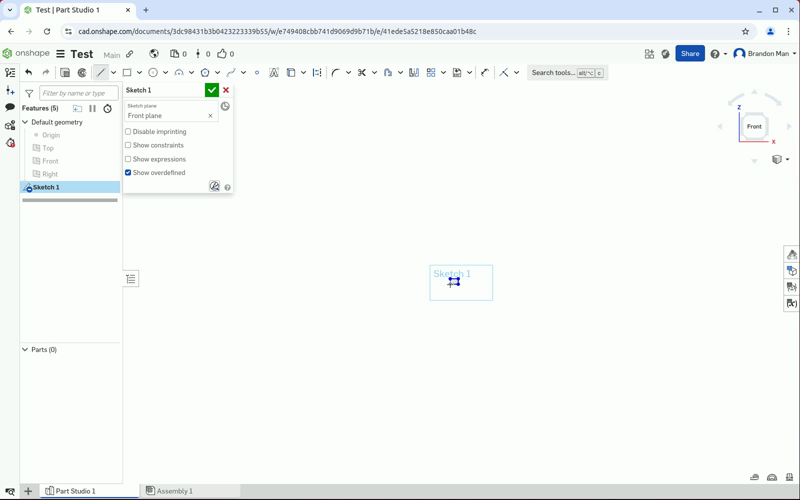
key_down(shift)
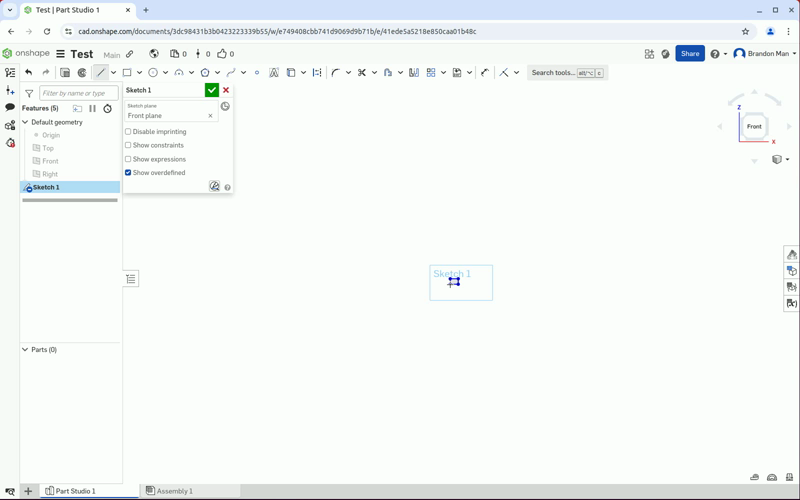
mouse_move(450, 283)
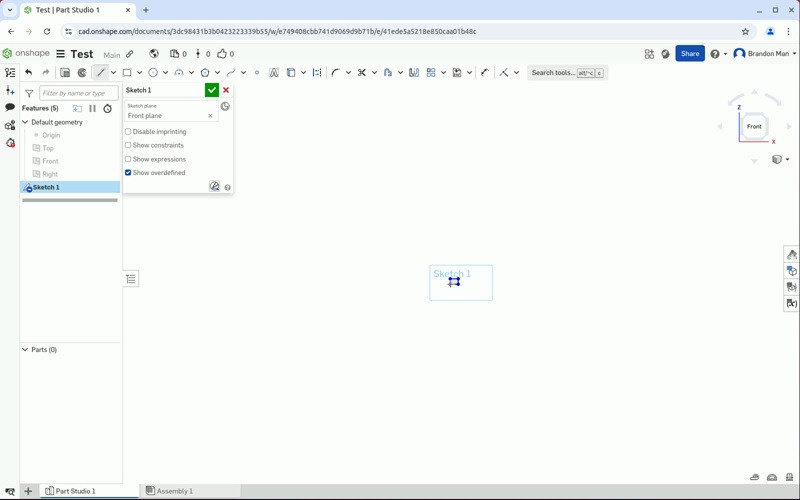
scroll(6)
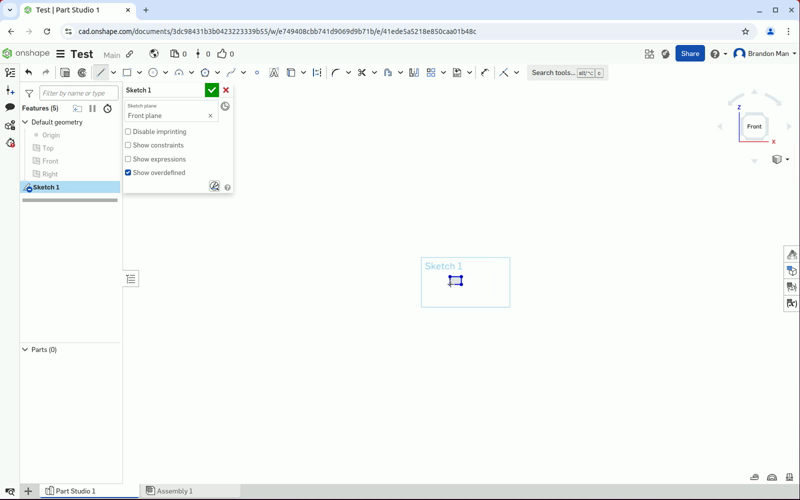
scroll(6)
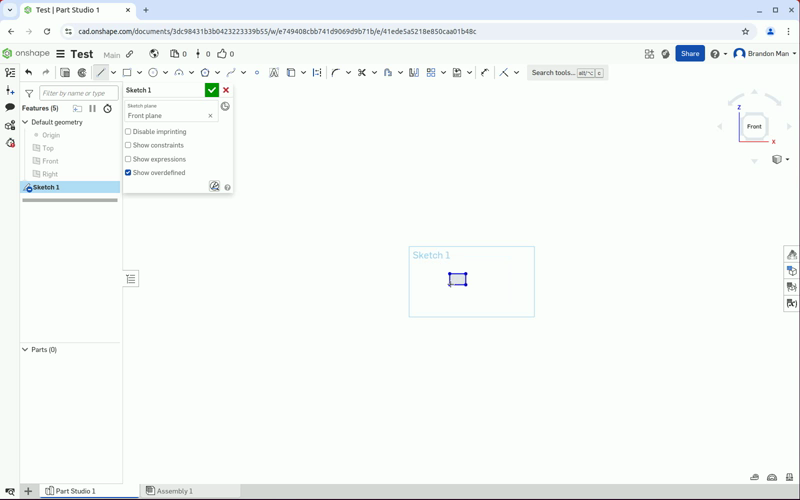
scroll(6)
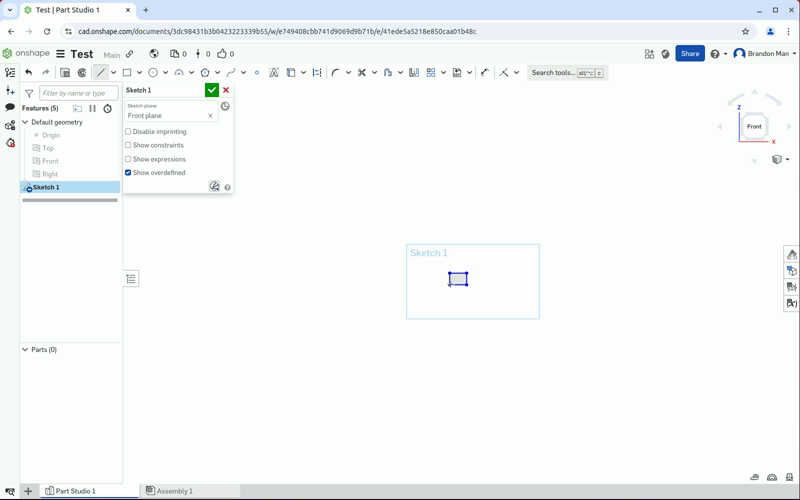
scroll(6)
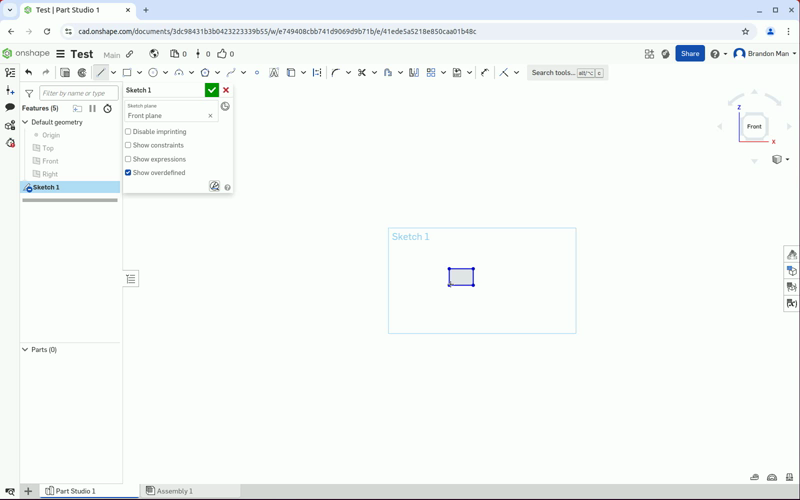
scroll(6)
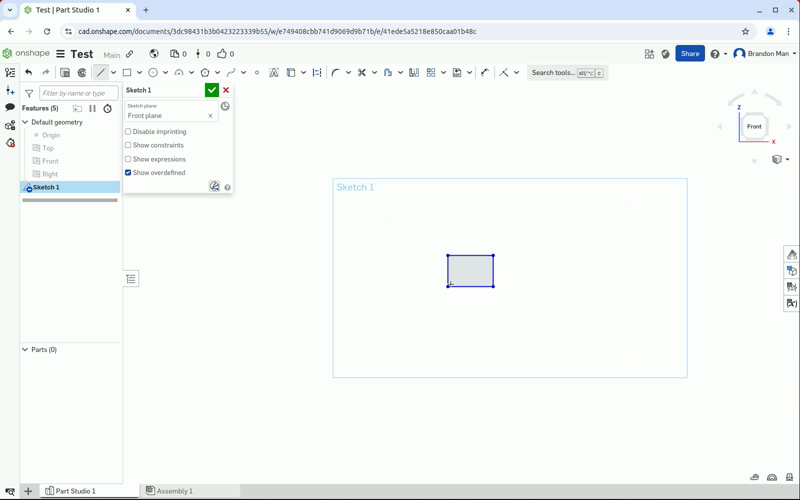
scroll(6)
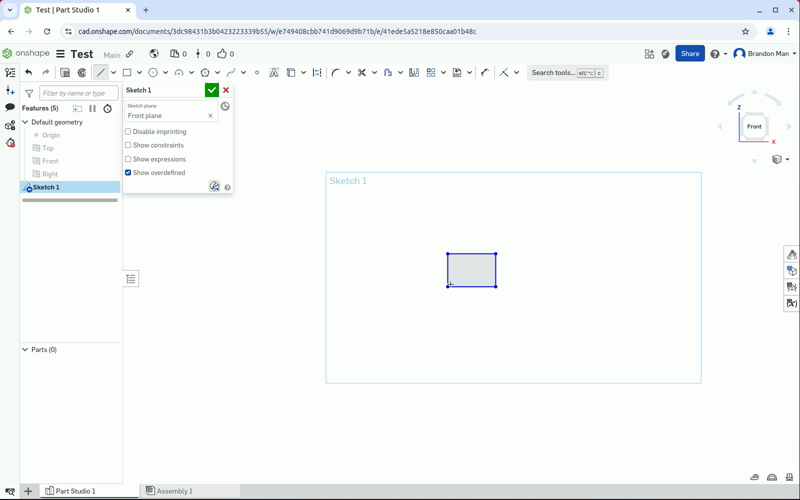
scroll(6)
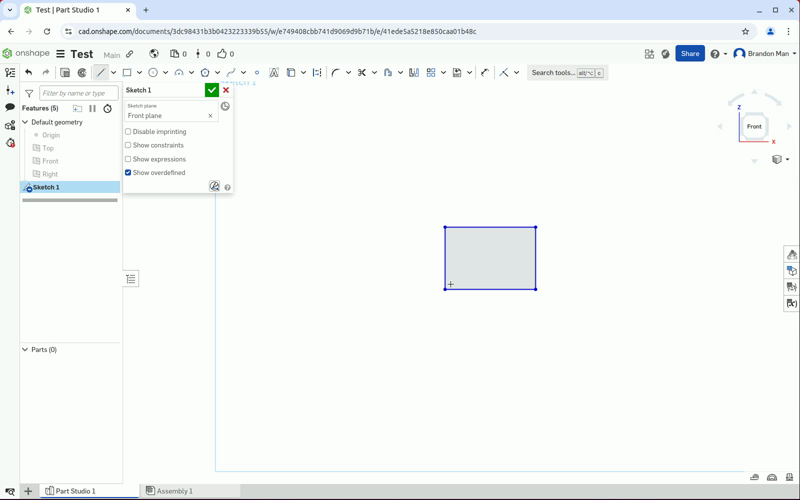
click(450, 283)
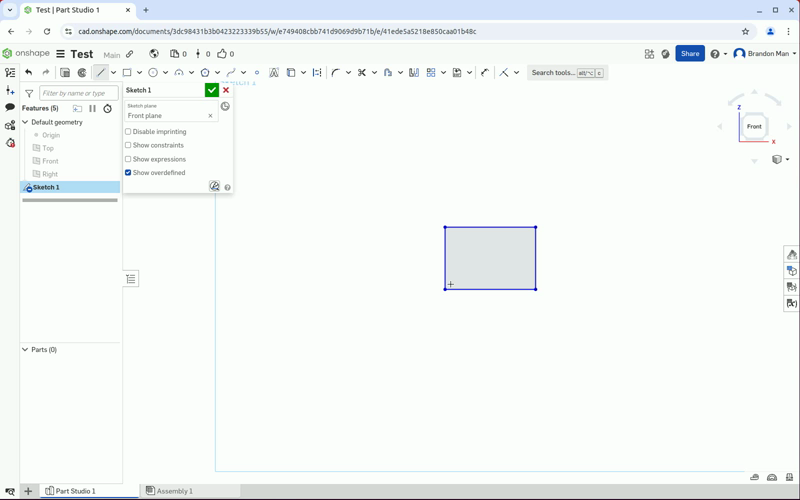
scroll(-6)
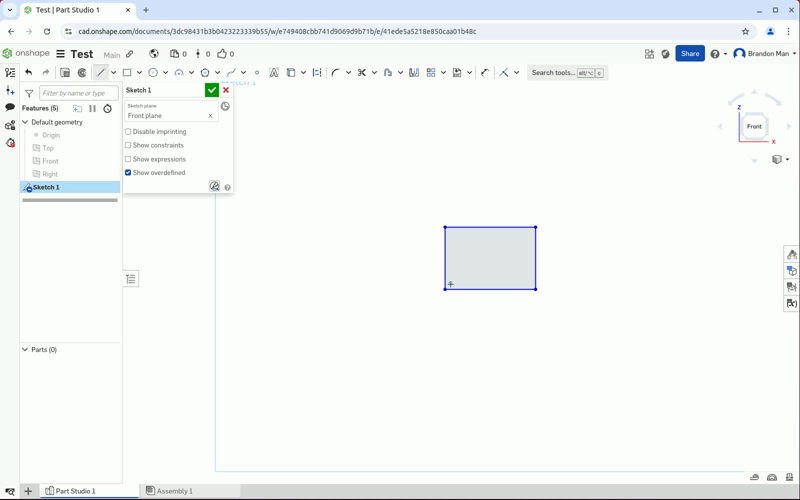
scroll(-6)
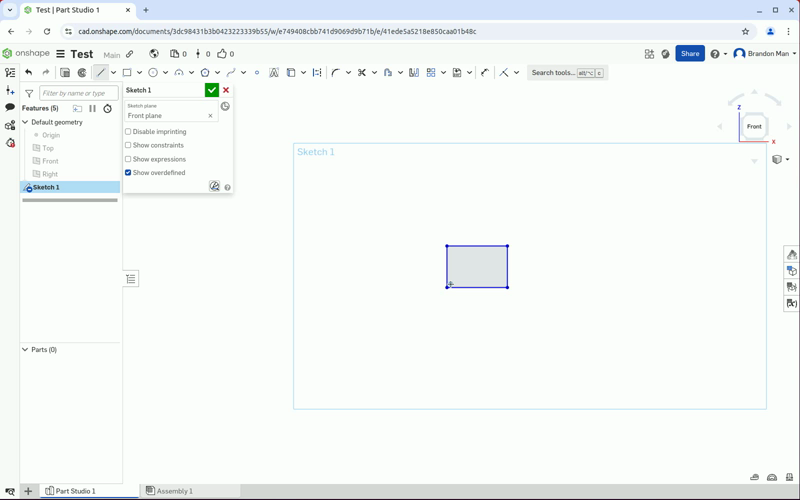
scroll(-6)
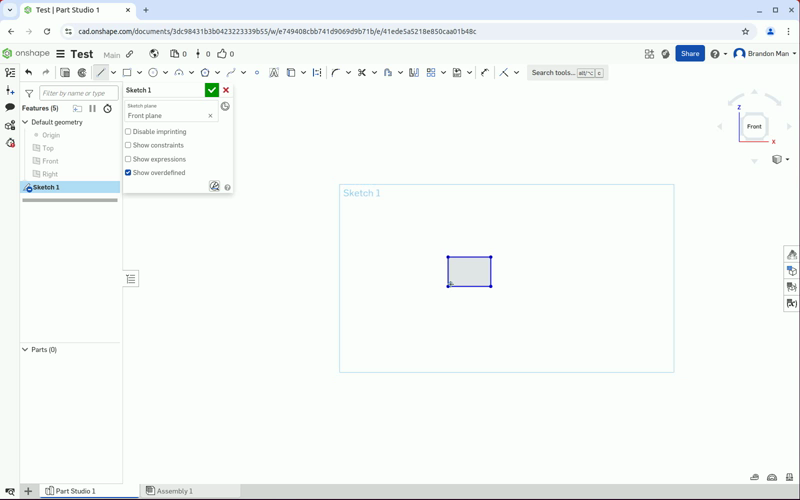
scroll(-6)
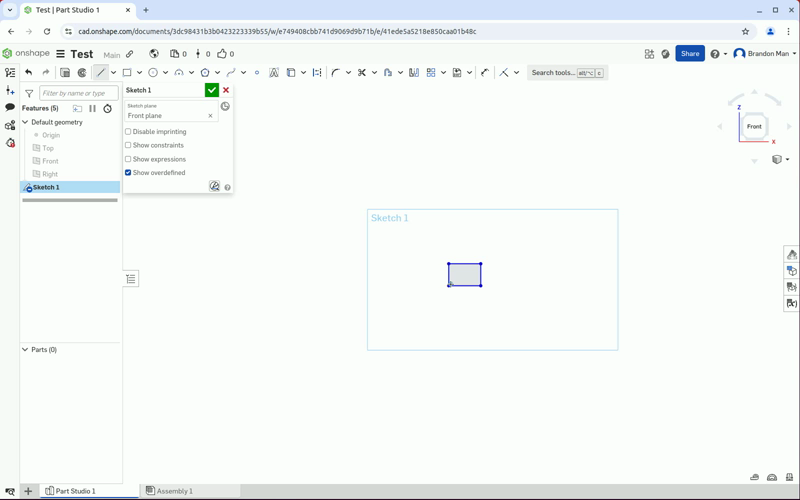
scroll(-6)
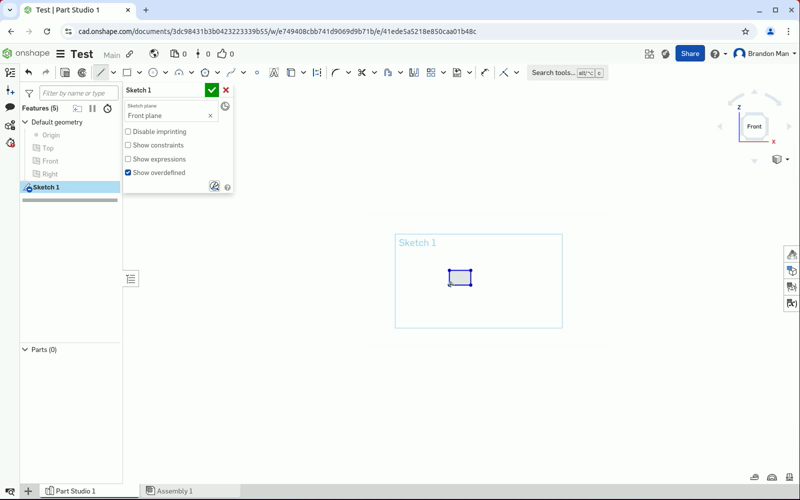
scroll(-6)
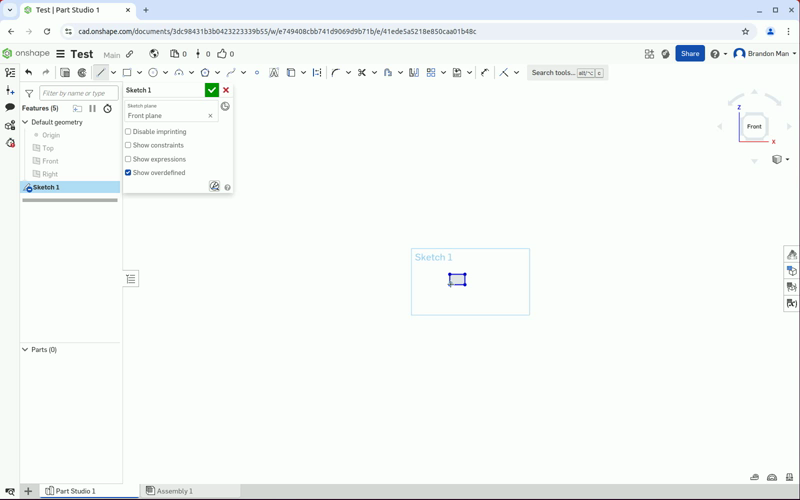
scroll(-6)
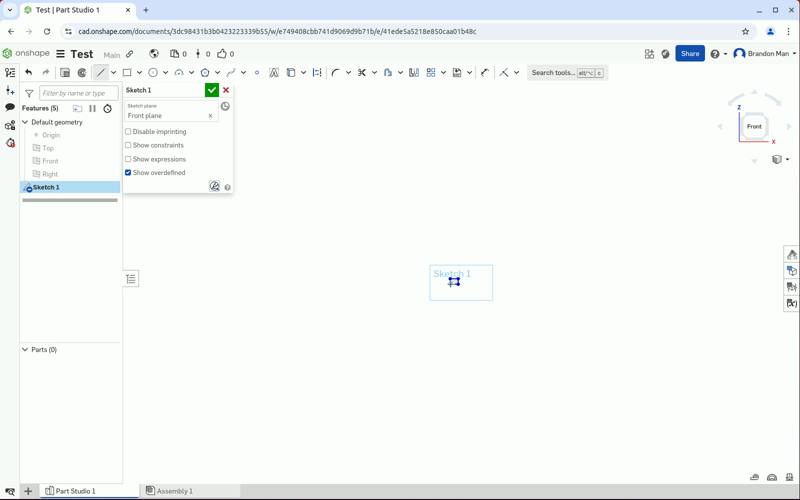
key_up(shift)
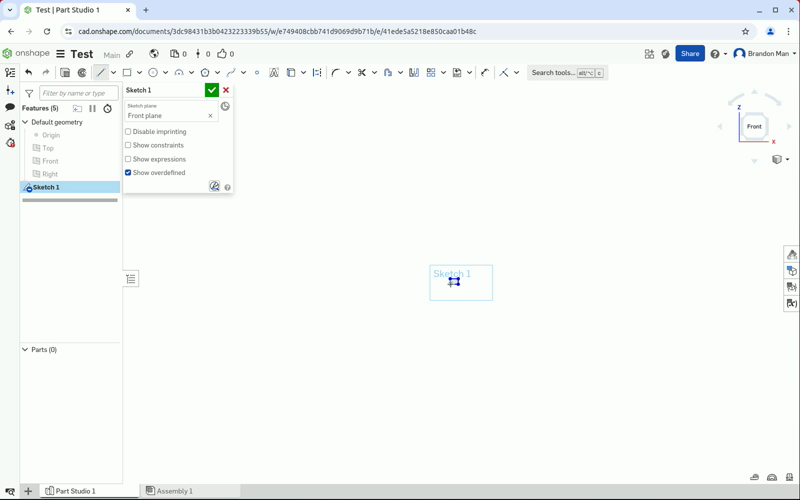
key_down(shift)
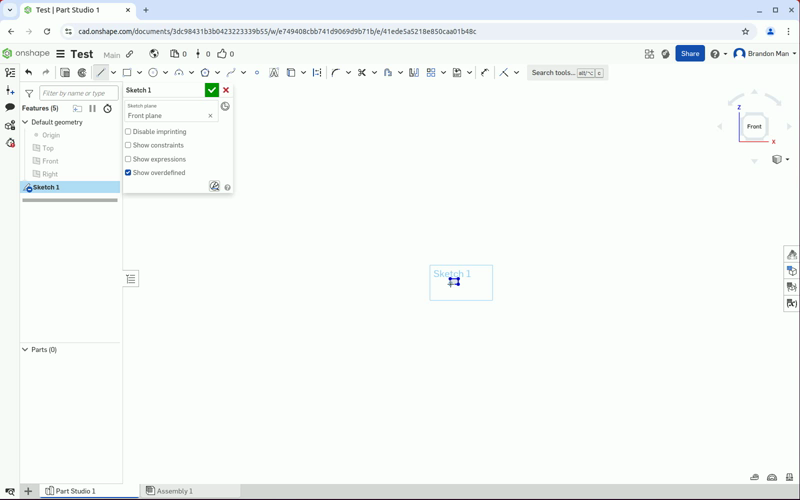
mouse_move(480, 283)
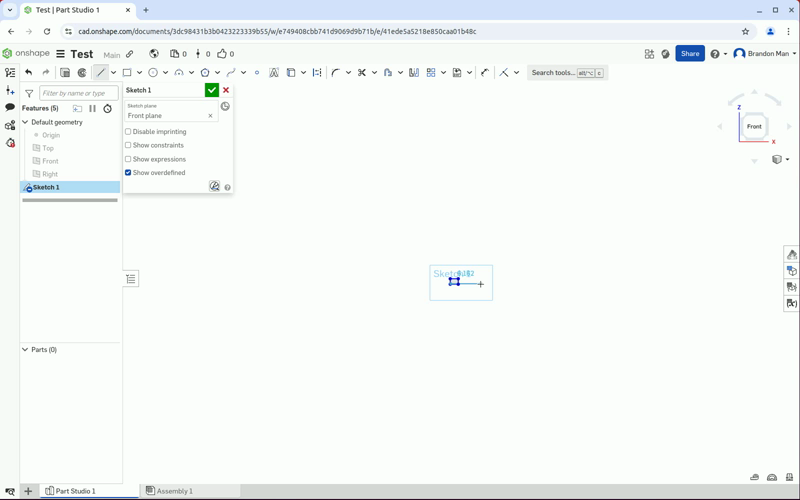
mouse_move(457, 283)
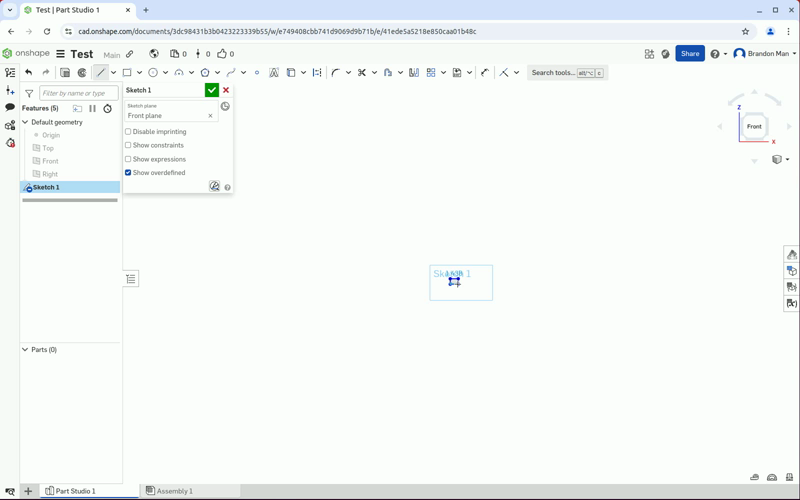
scroll(6)
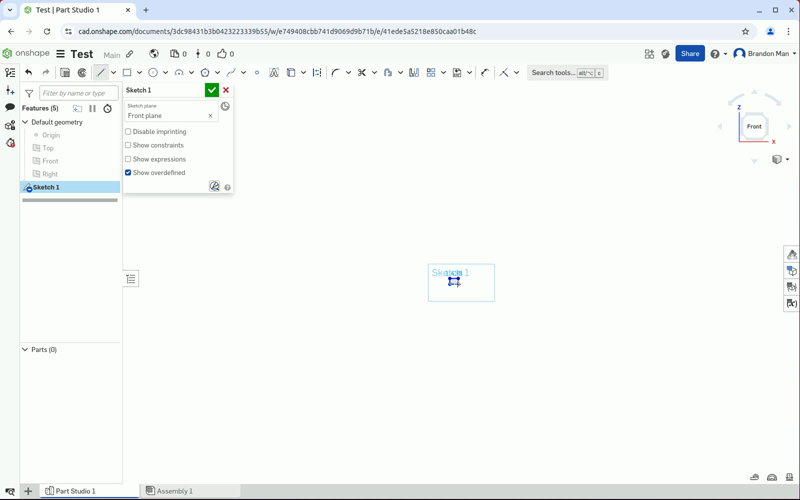
scroll(6)
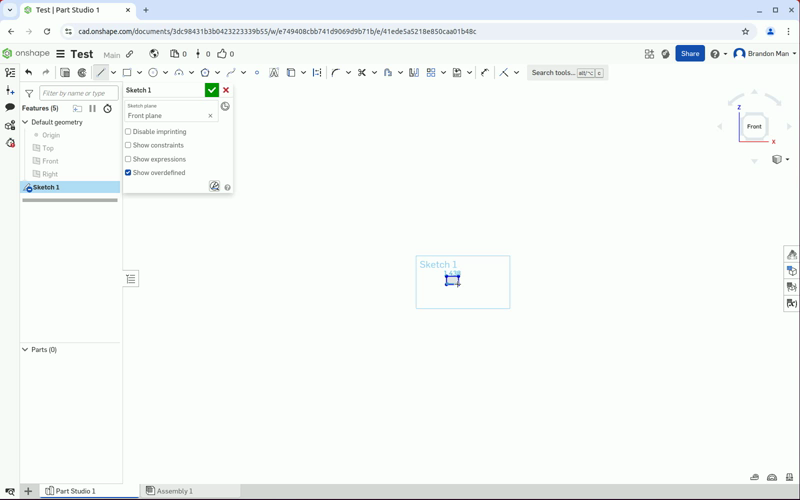
scroll(6)
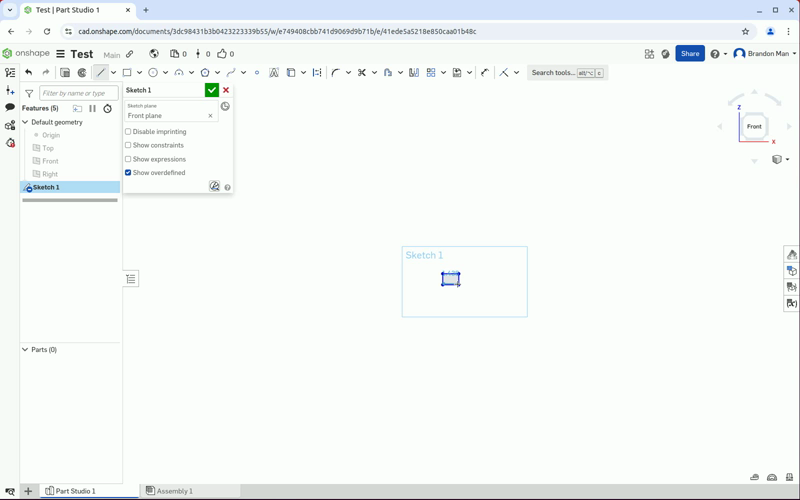
scroll(6)
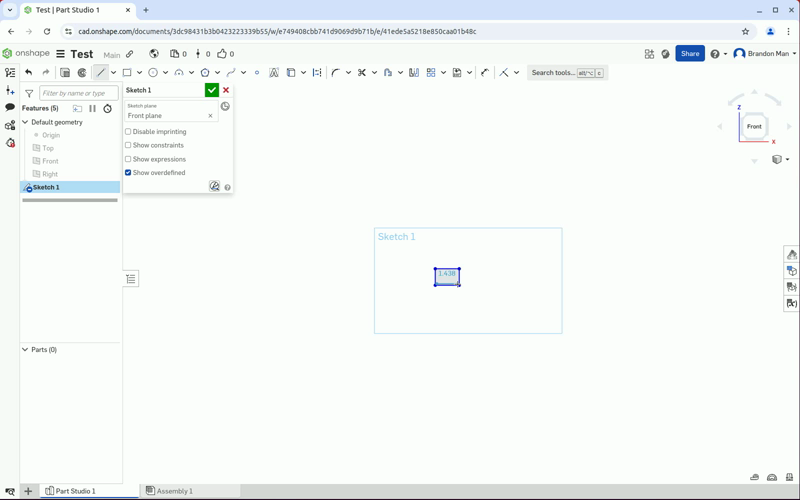
scroll(6)
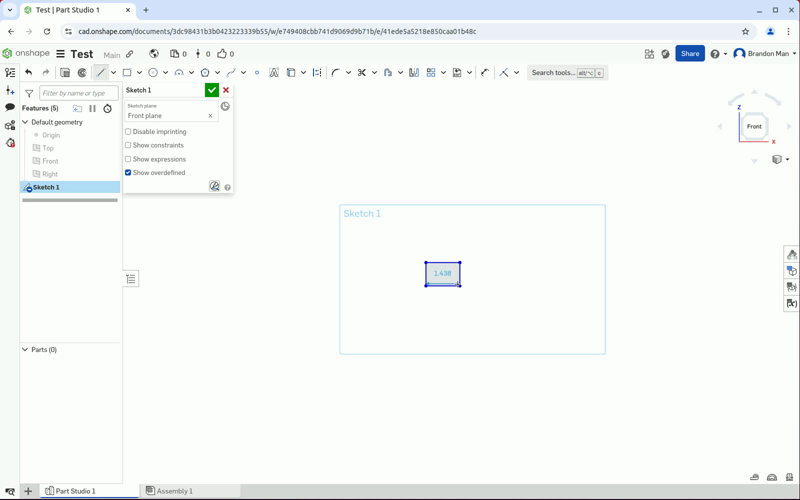
scroll(6)
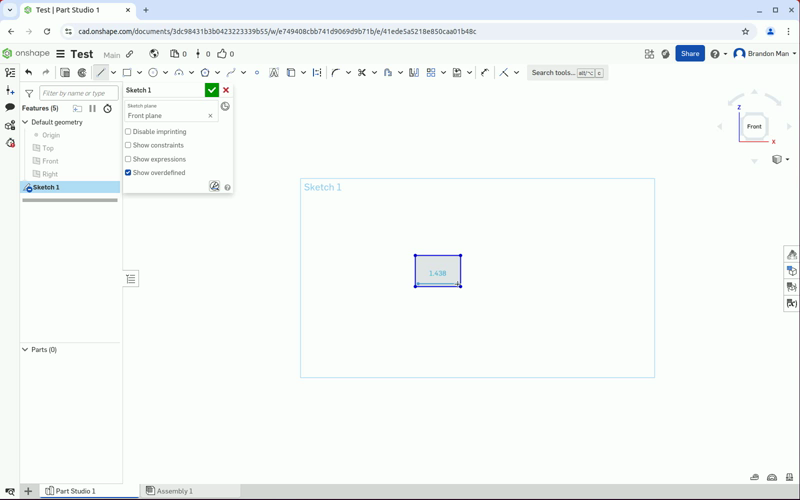
scroll(6)
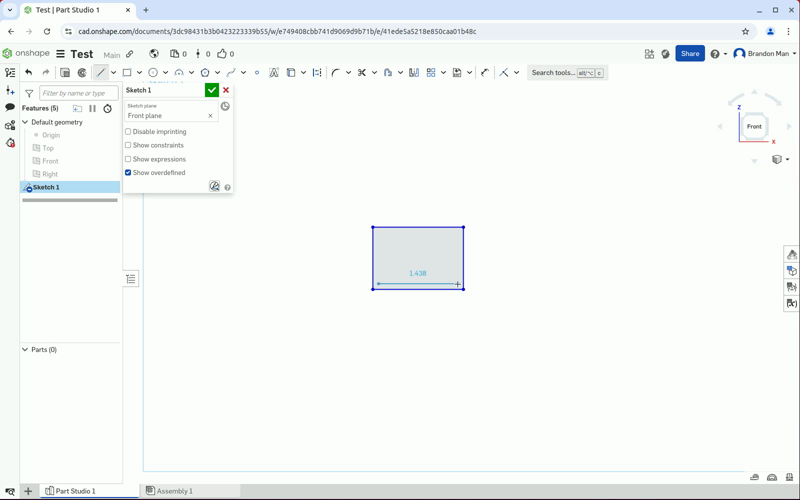
click(457, 283)
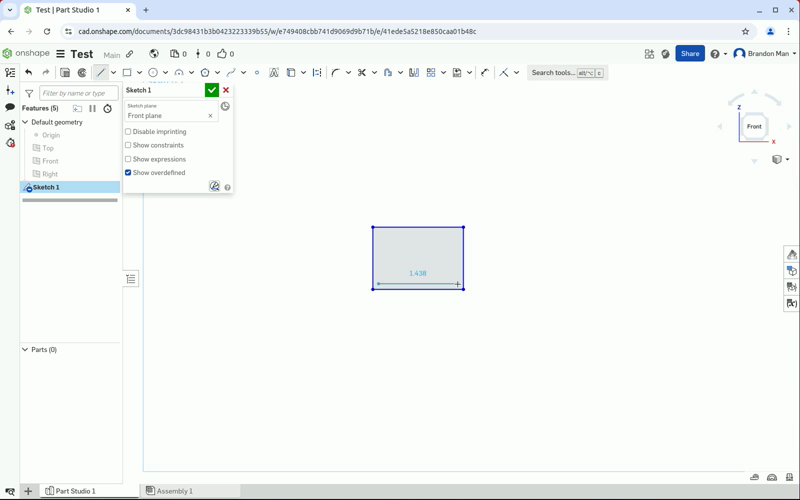
scroll(-6)
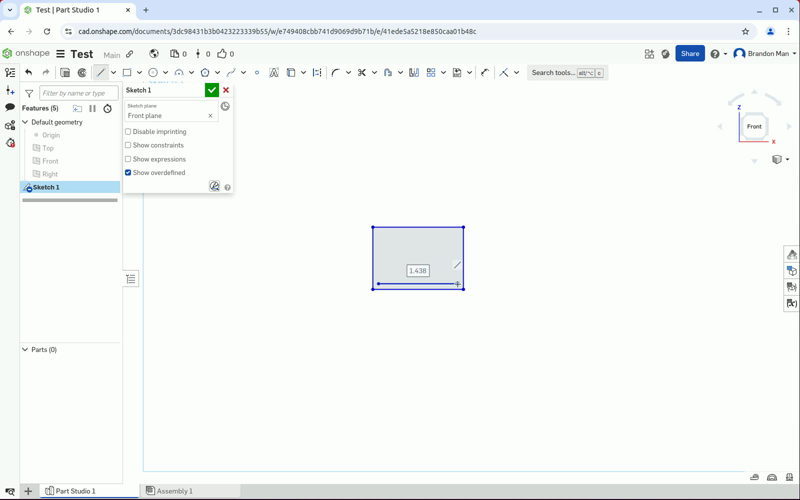
scroll(-6)
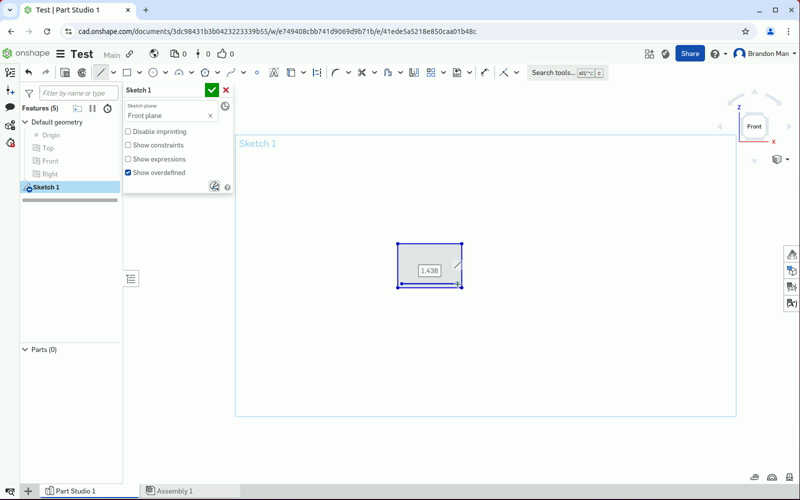
scroll(-6)
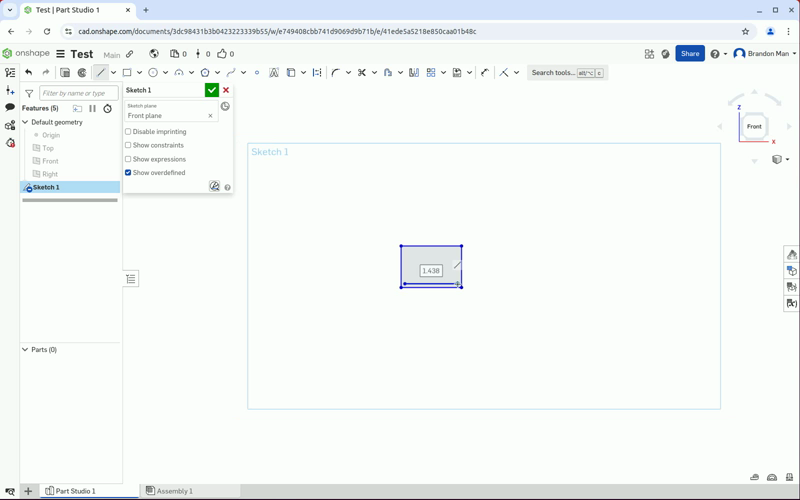
scroll(-6)
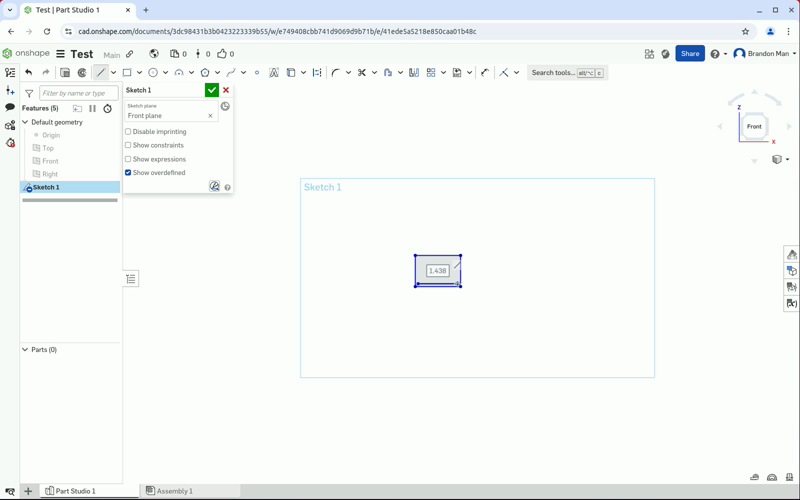
scroll(-6)
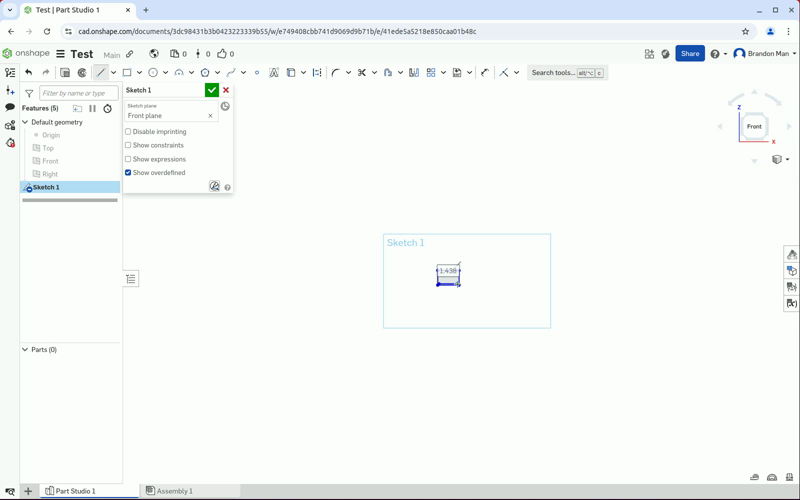
scroll(-6)
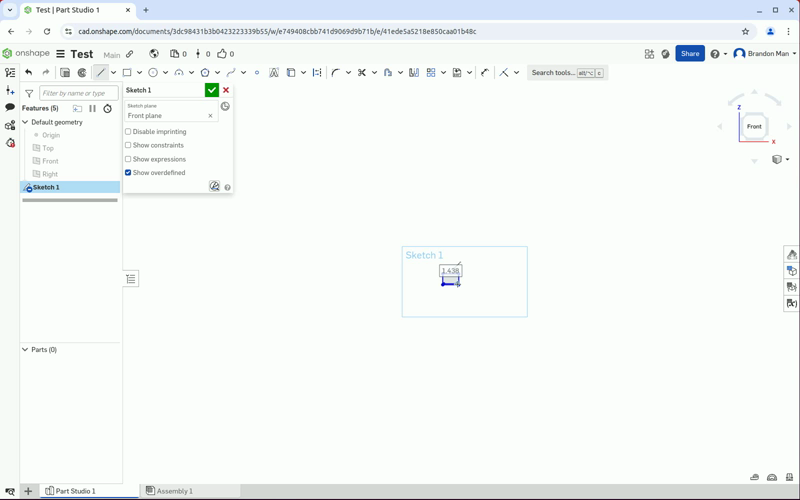
scroll(-6)
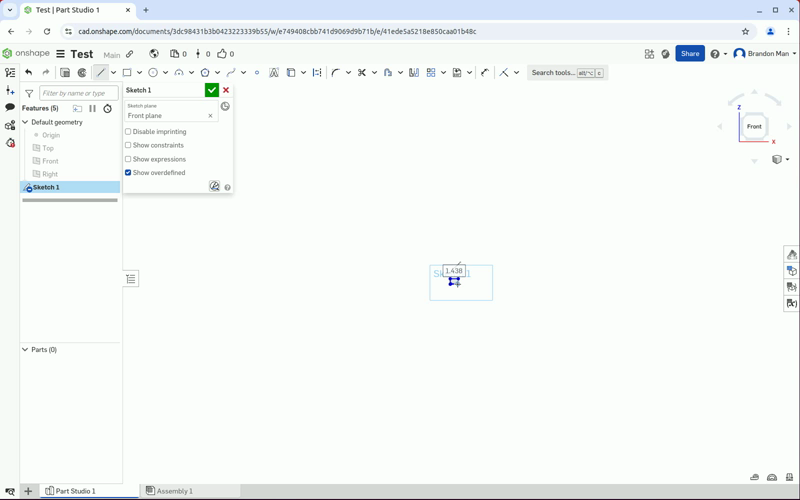
key_up(shift)
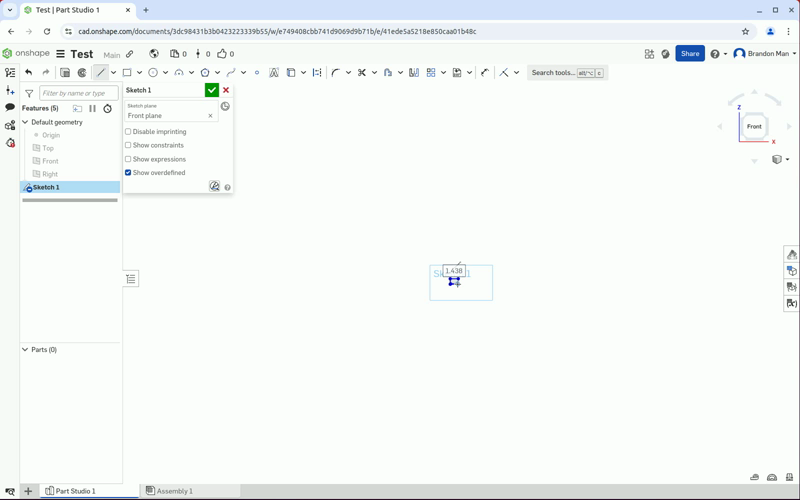
key_down(shift)
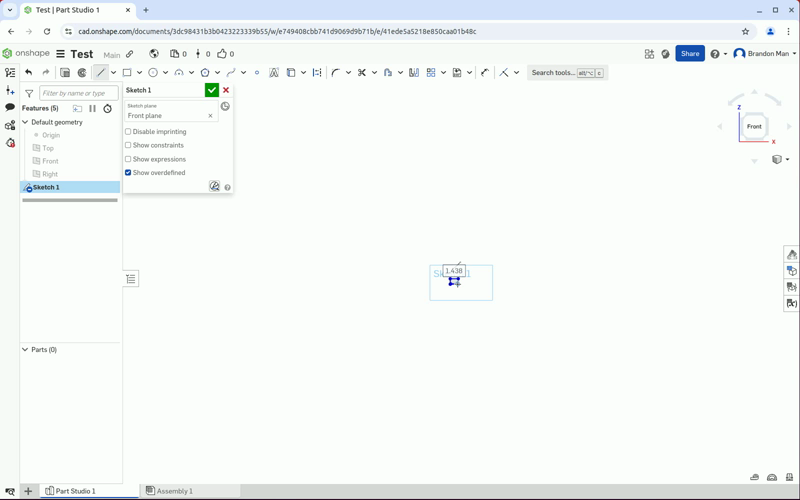
mouse_move(487, 283)
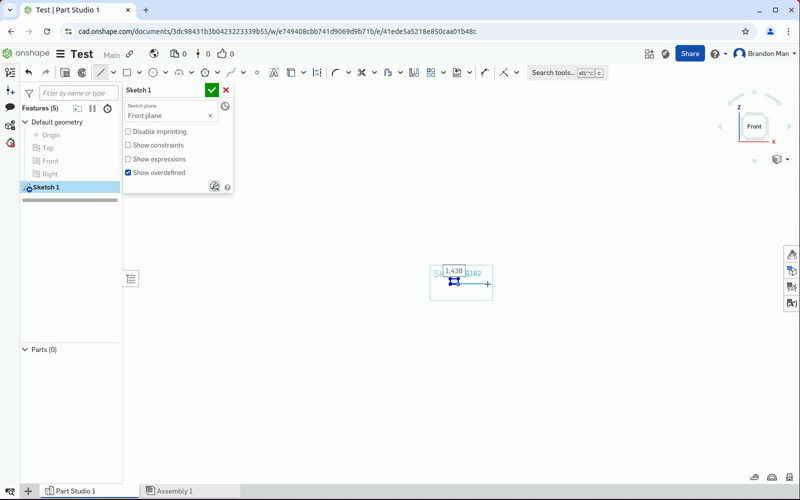
mouse_move(457, 279)
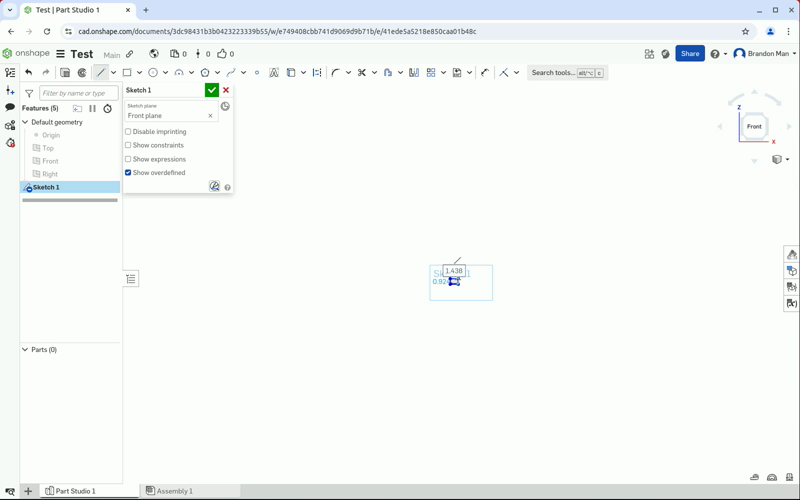
scroll(6)
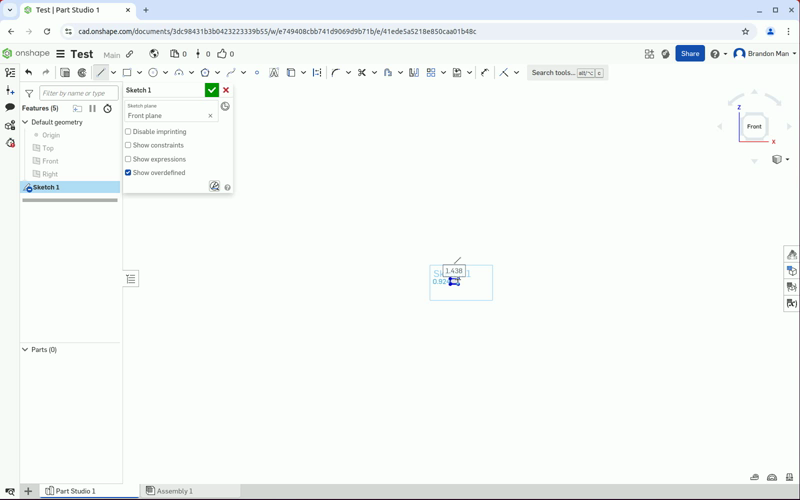
scroll(6)
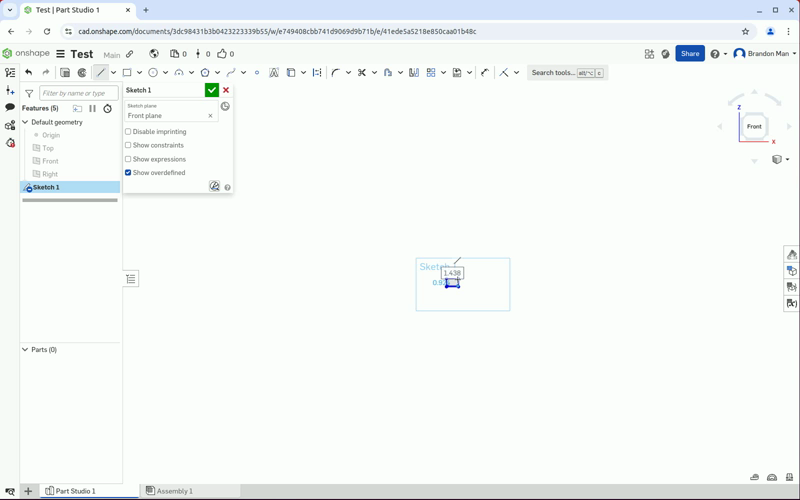
scroll(6)
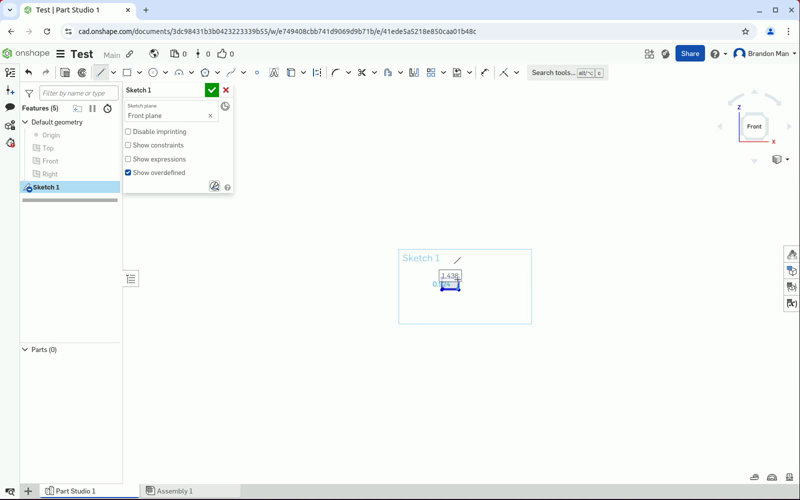
scroll(6)
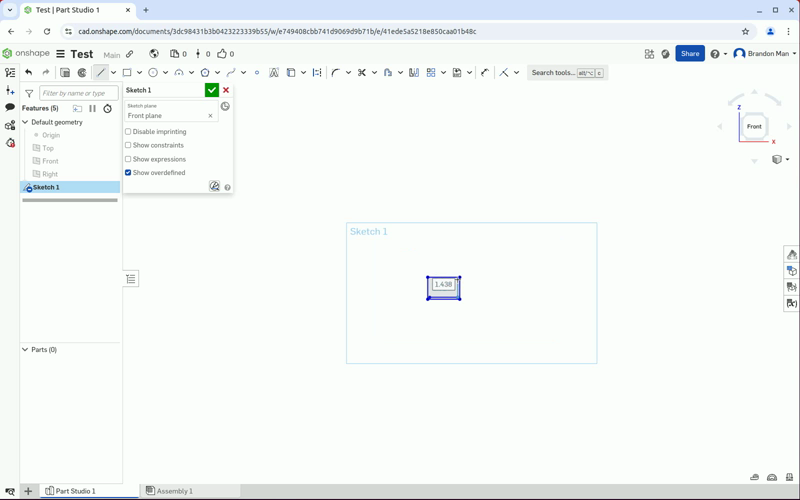
scroll(6)
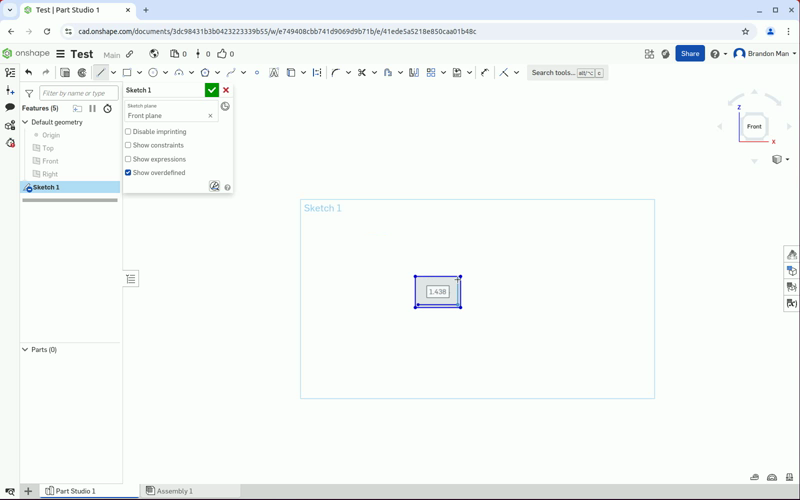
scroll(6)
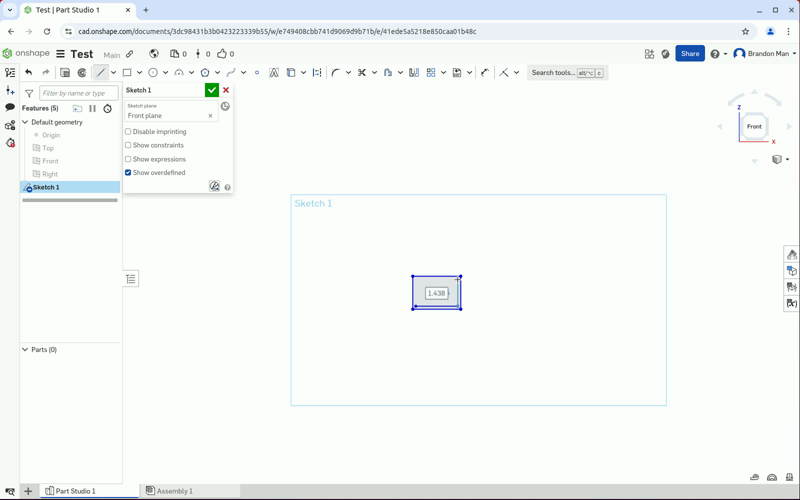
scroll(6)
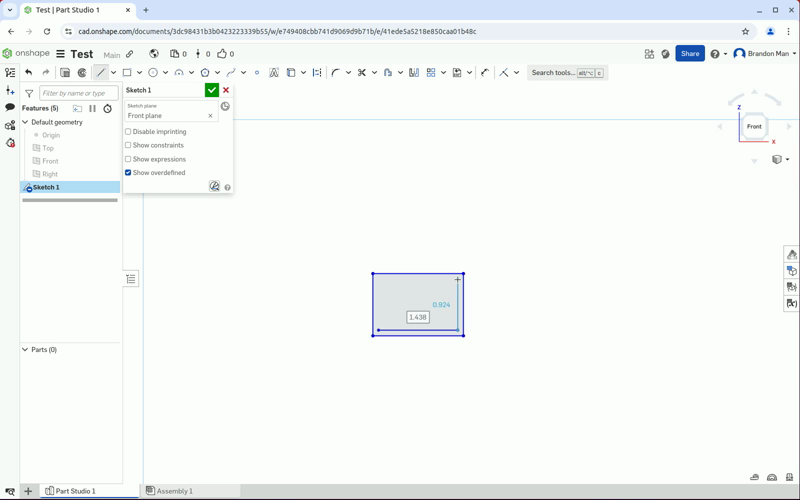
click(457, 279)
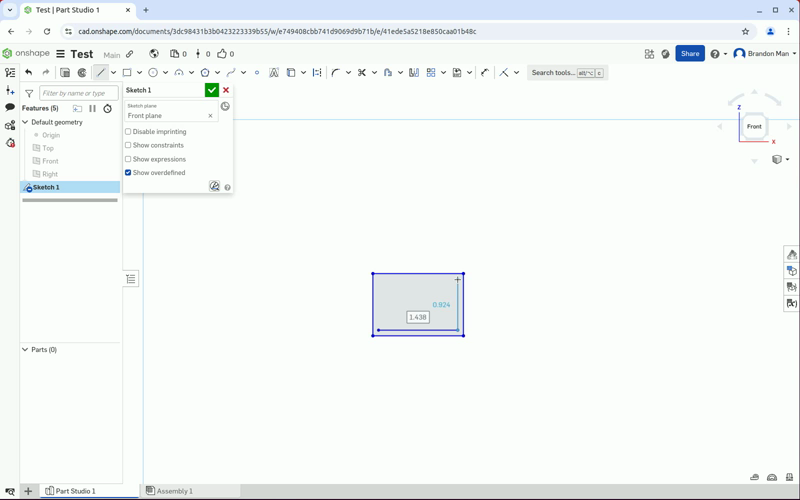
scroll(-6)
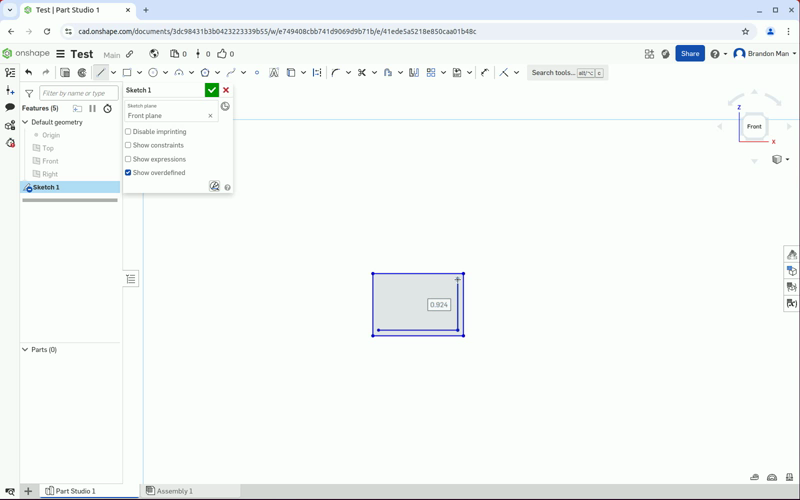
scroll(-6)
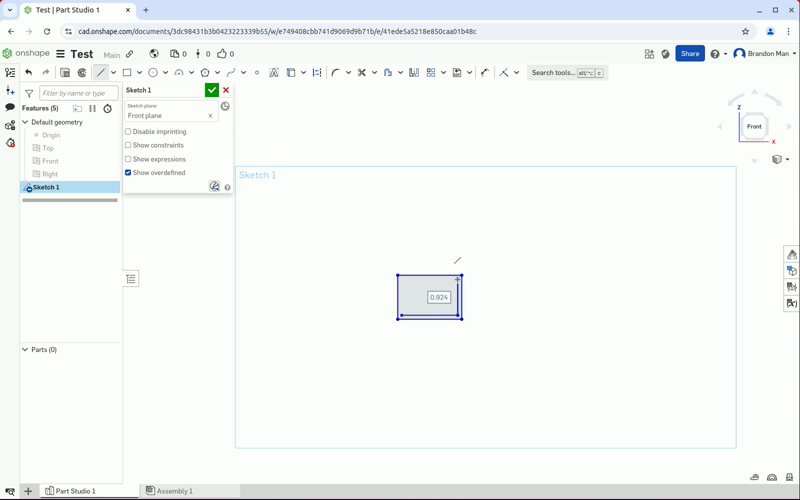
scroll(-6)
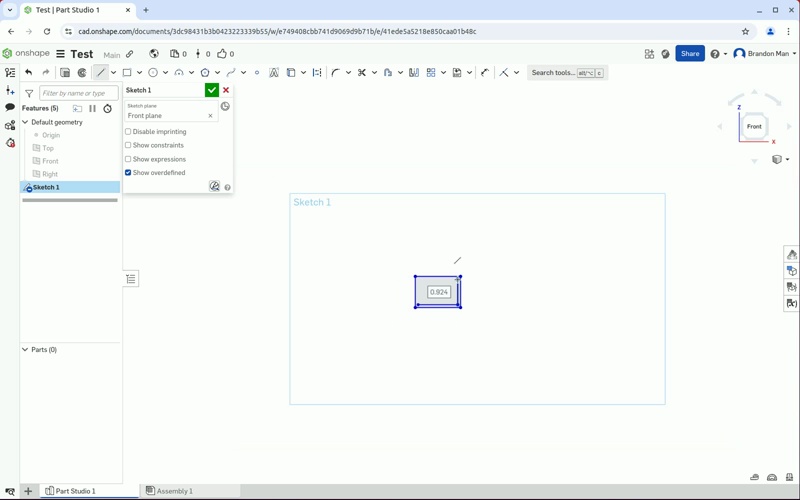
scroll(-6)
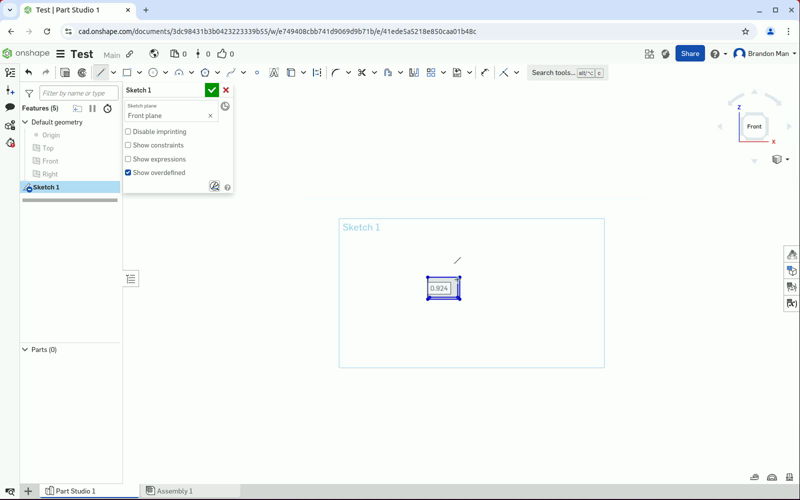
scroll(-6)
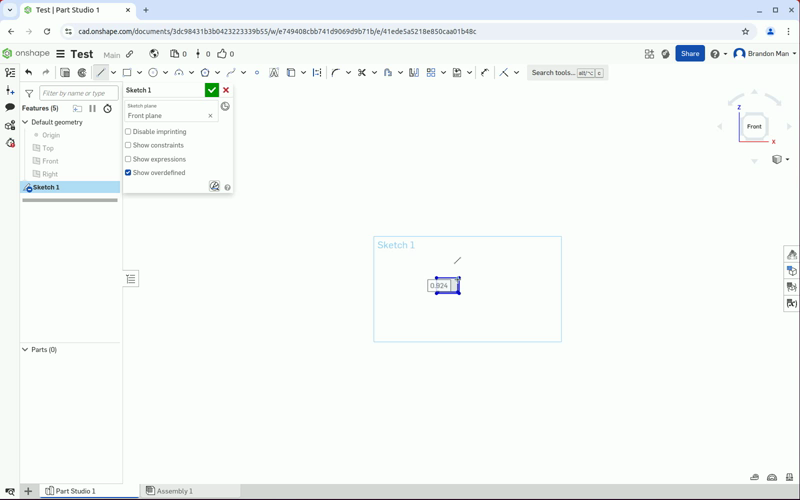
scroll(-6)
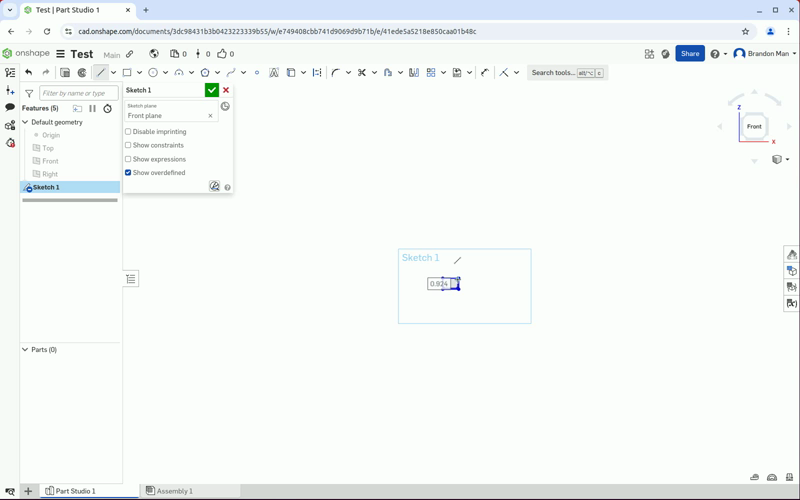
scroll(-6)
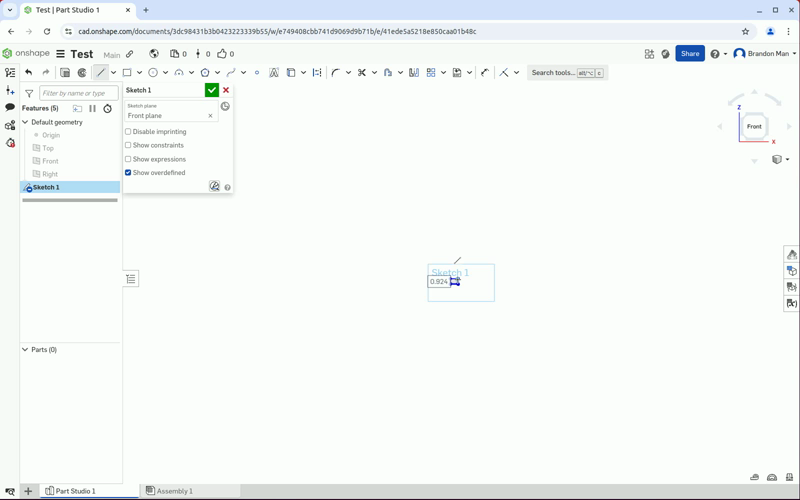
key_up(shift)
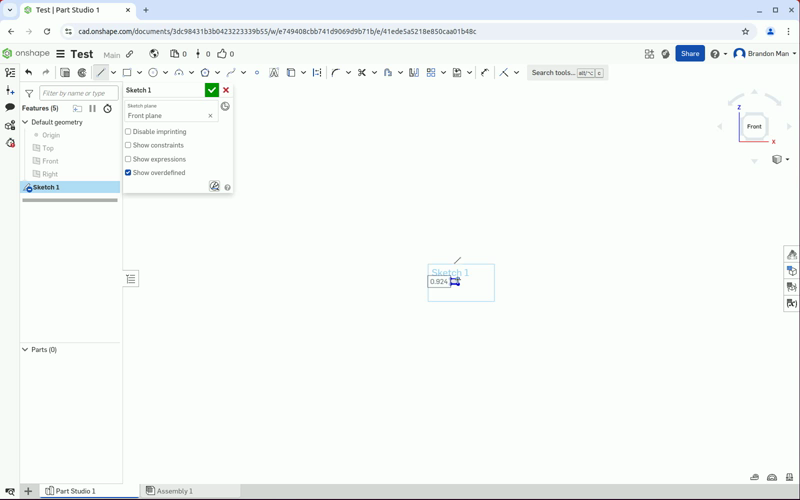
key_down(shift)
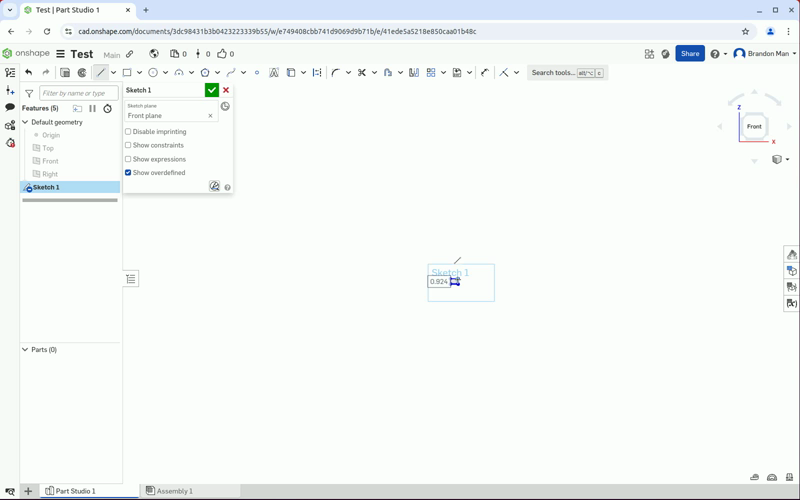
mouse_move(487, 279)
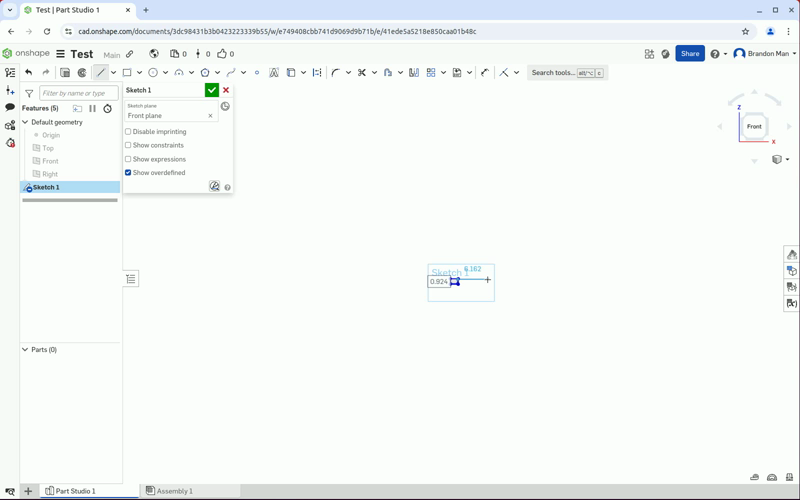
mouse_move(450, 279)
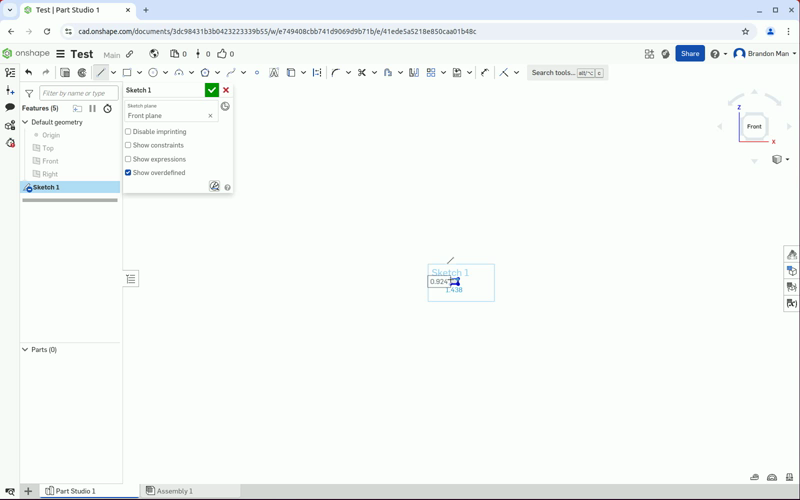
scroll(6)
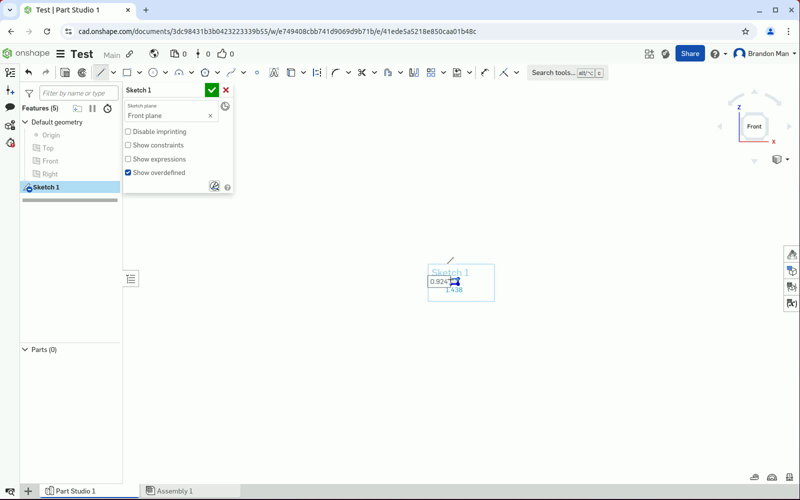
scroll(6)
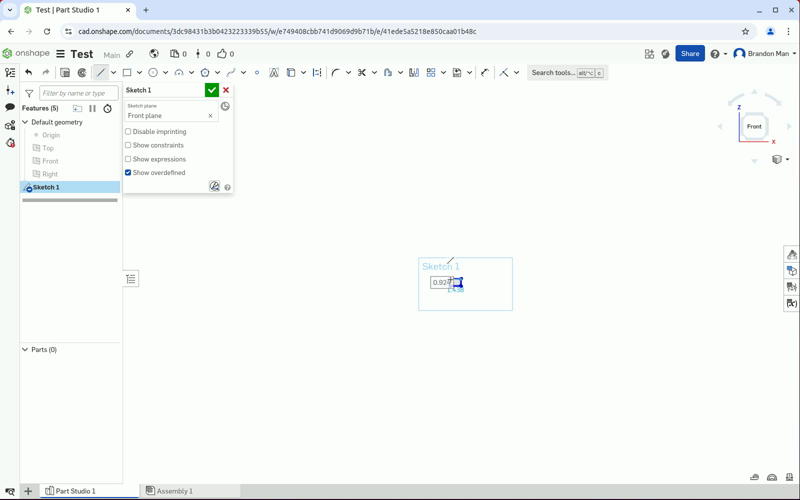
scroll(6)
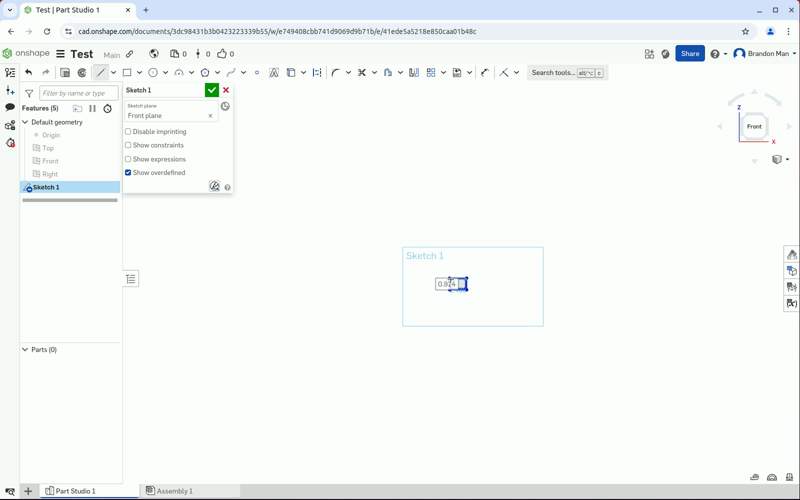
scroll(6)
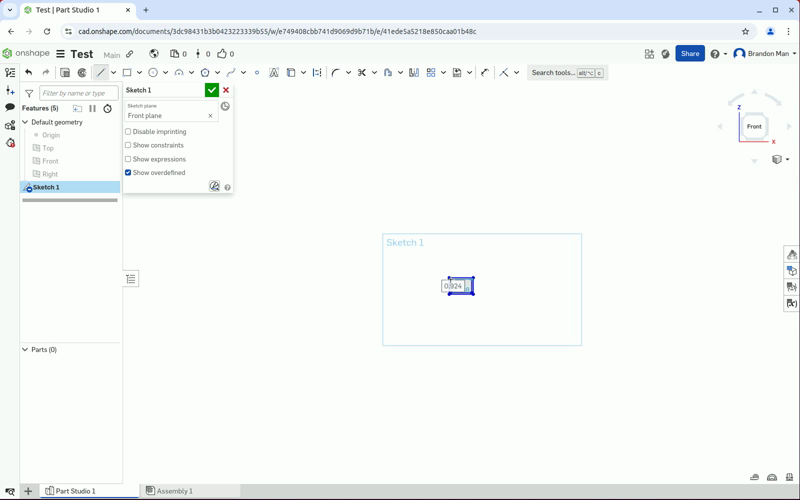
scroll(6)
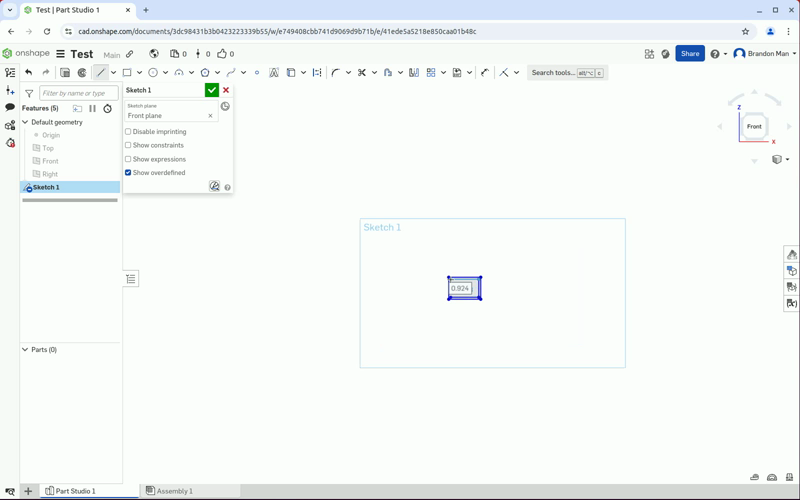
scroll(6)
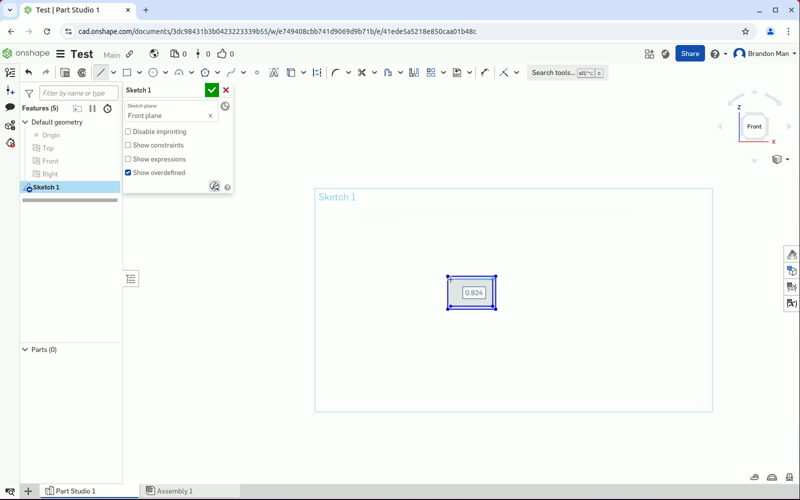
scroll(6)
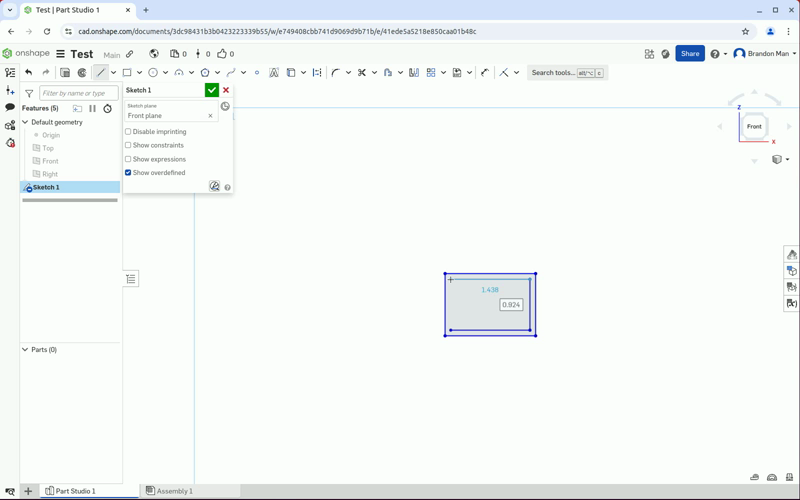
click(450, 279)
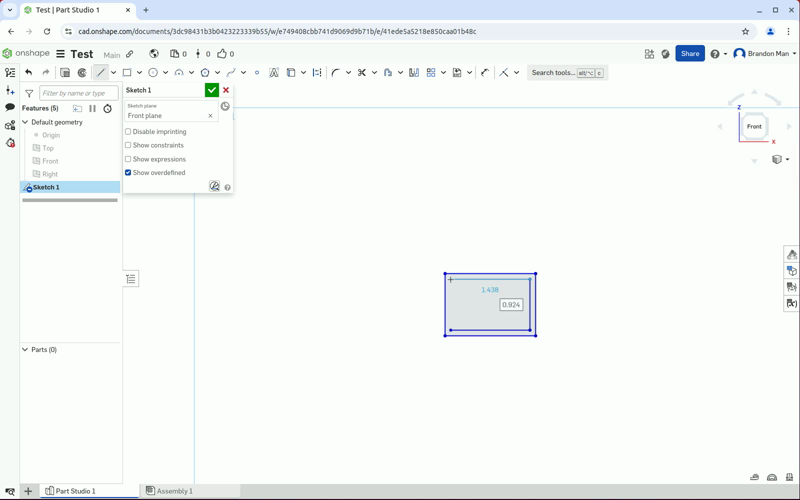
scroll(-6)
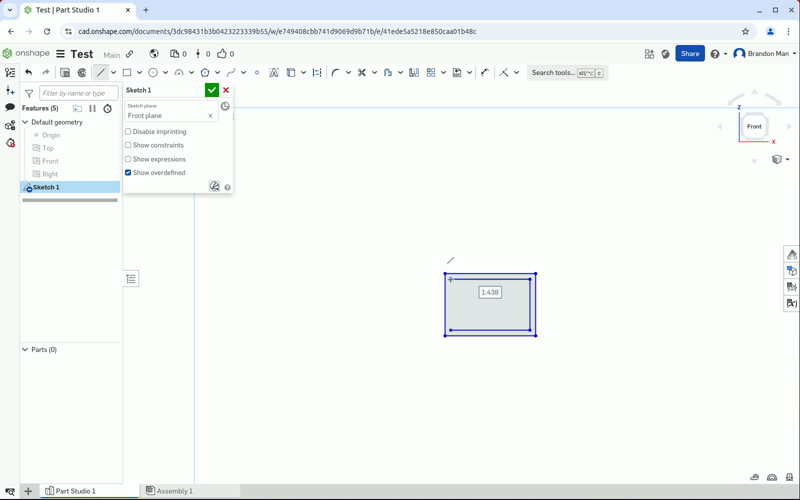
scroll(-6)
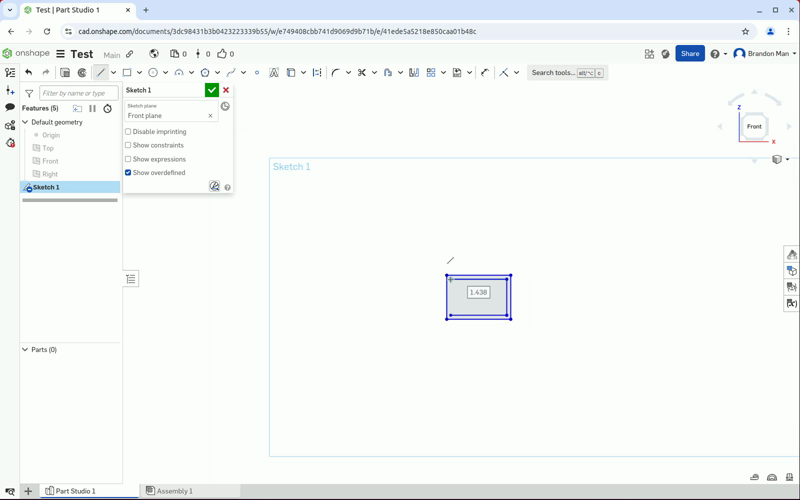
scroll(-6)
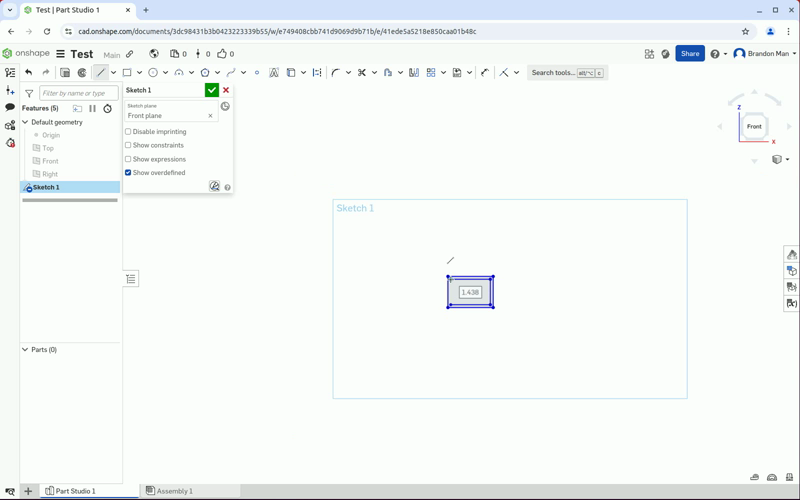
scroll(-6)
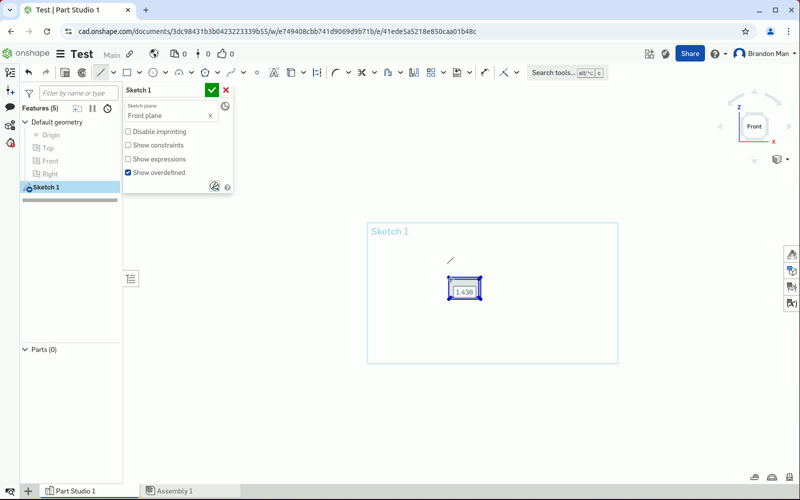
scroll(-6)
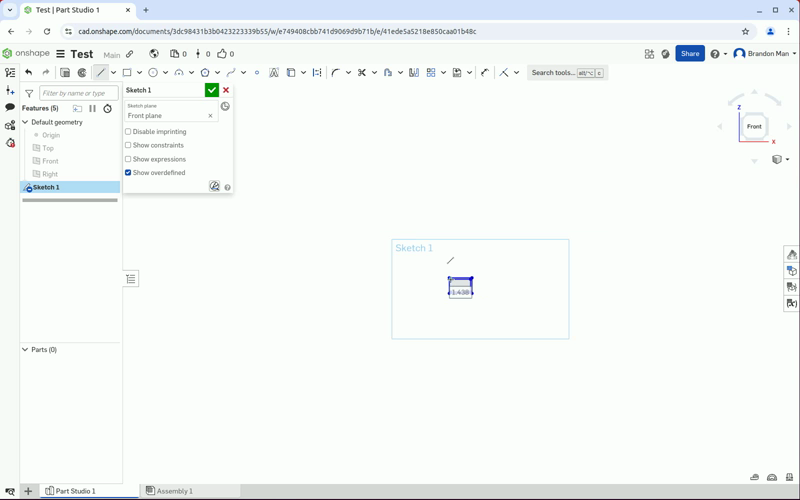
scroll(-6)
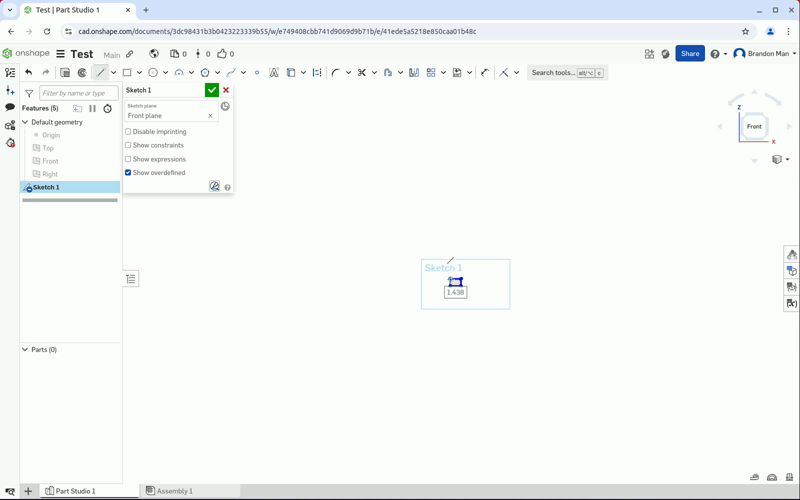
scroll(-6)
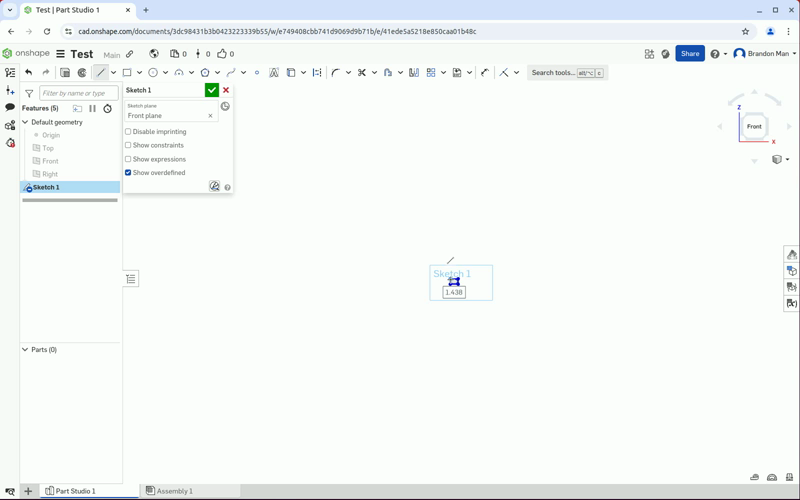
key_up(shift)
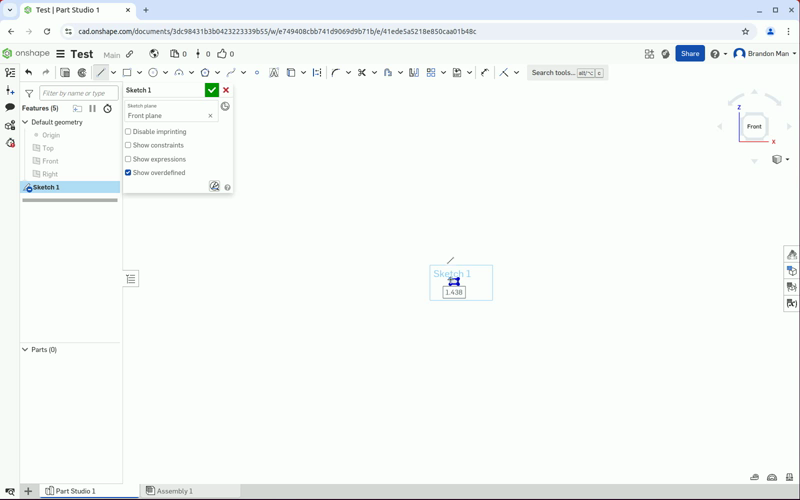
mouse_move(480, 279)
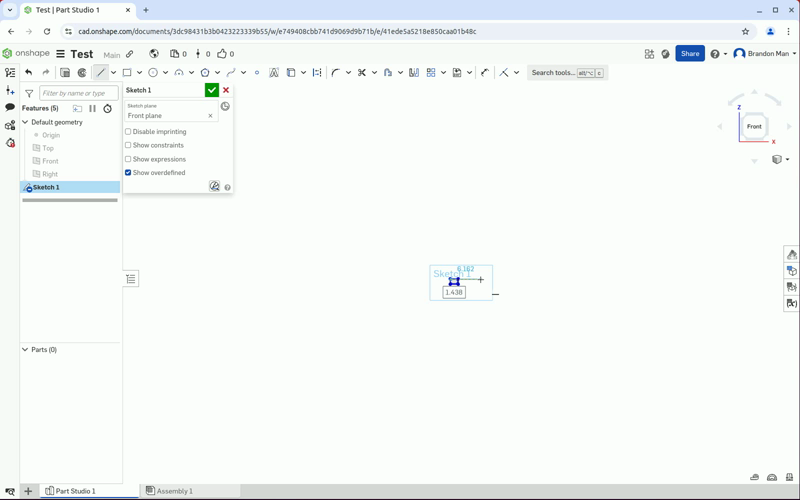
key_down(shift)
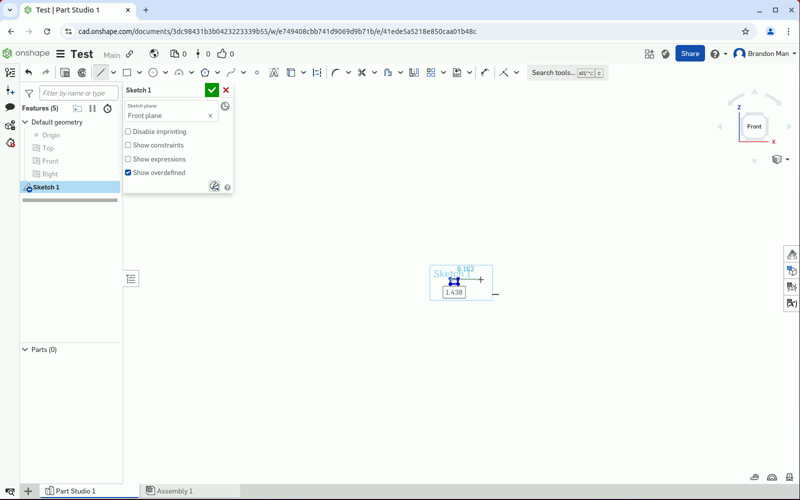
mouse_move(450, 283)
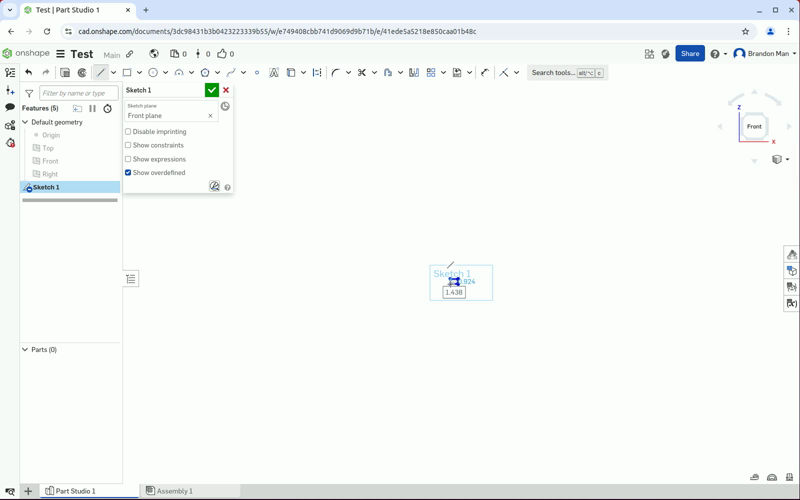
scroll(6)
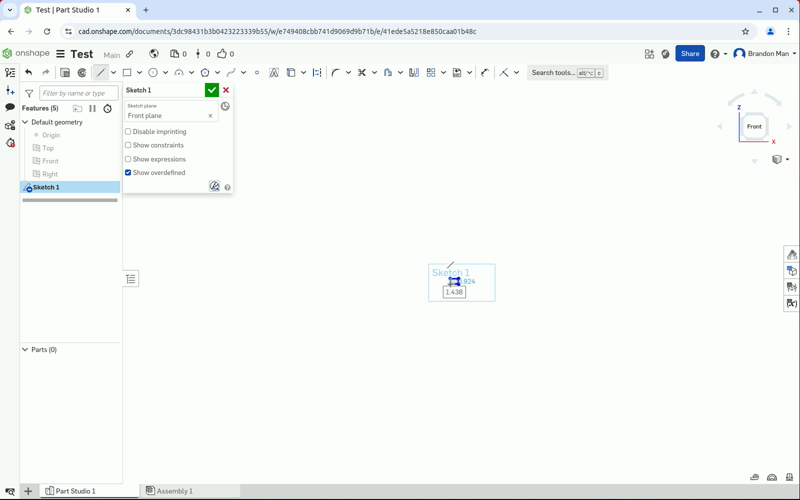
scroll(6)
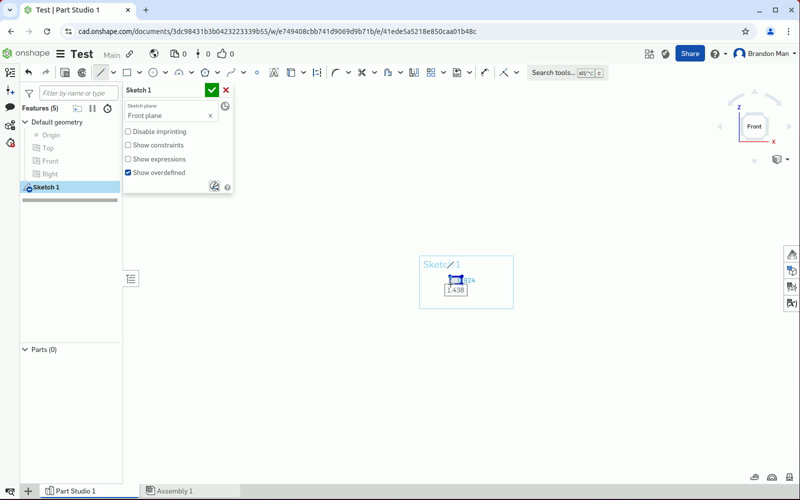
scroll(6)
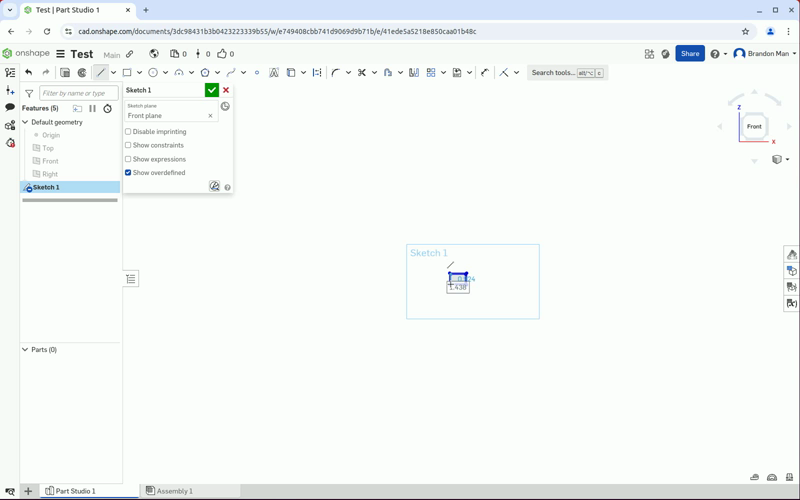
scroll(6)
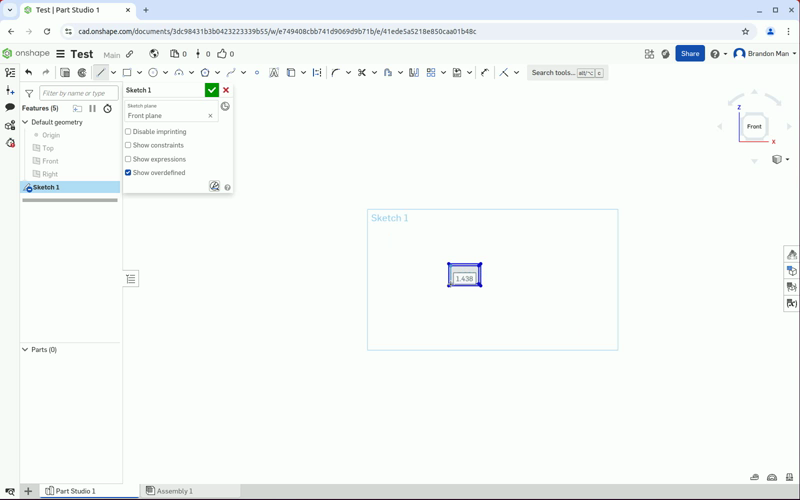
scroll(6)
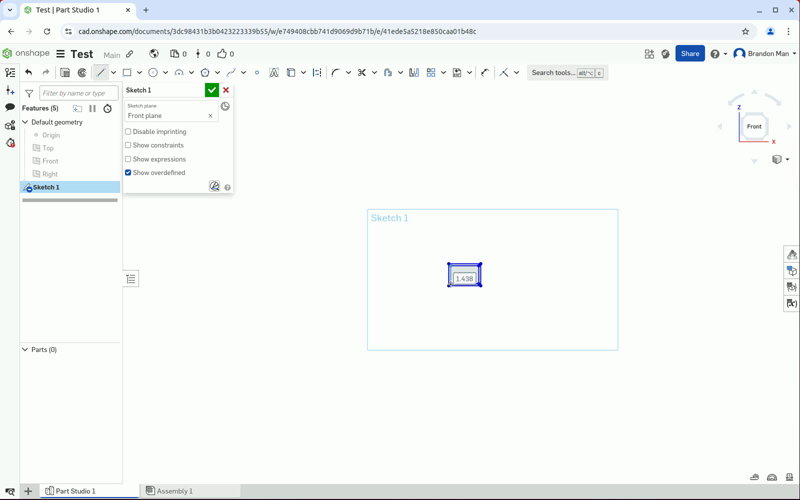
scroll(6)
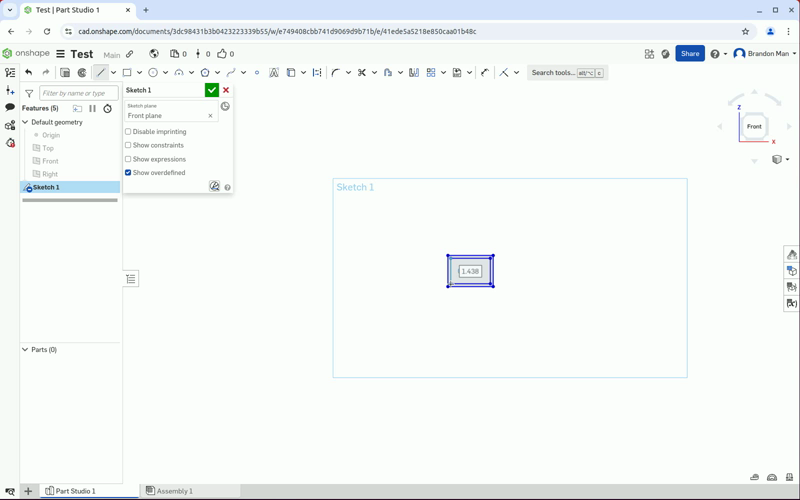
scroll(6)
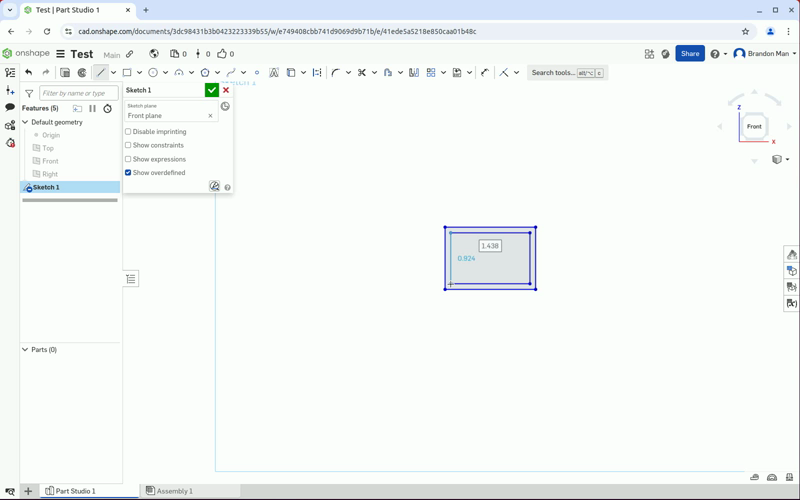
key_up(shift)
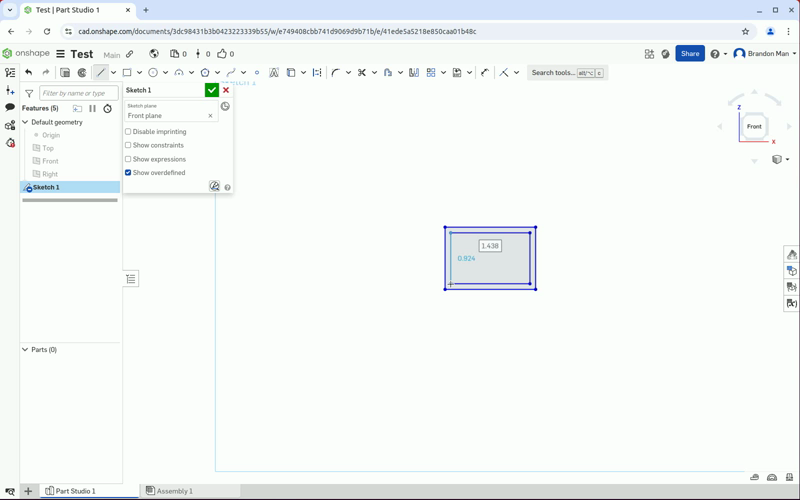
click(450, 283)
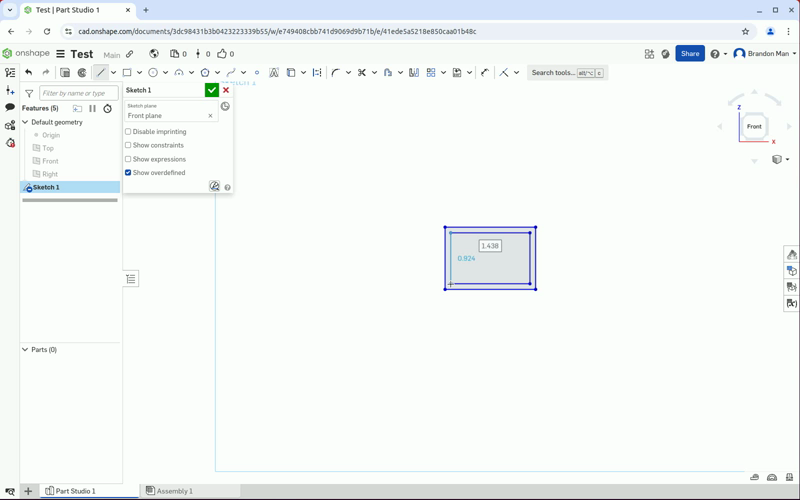
scroll(-6)
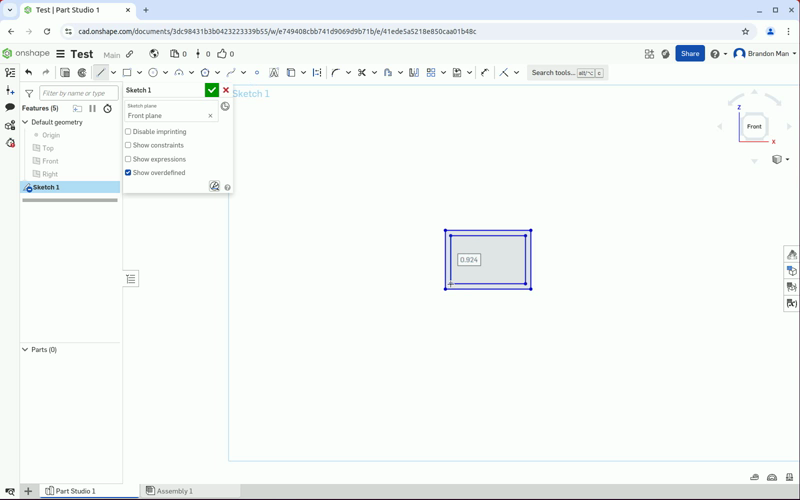
scroll(-6)
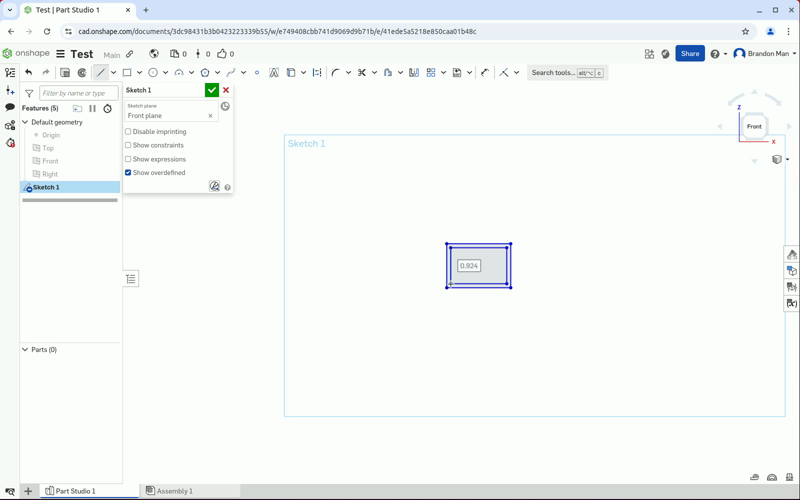
scroll(-6)
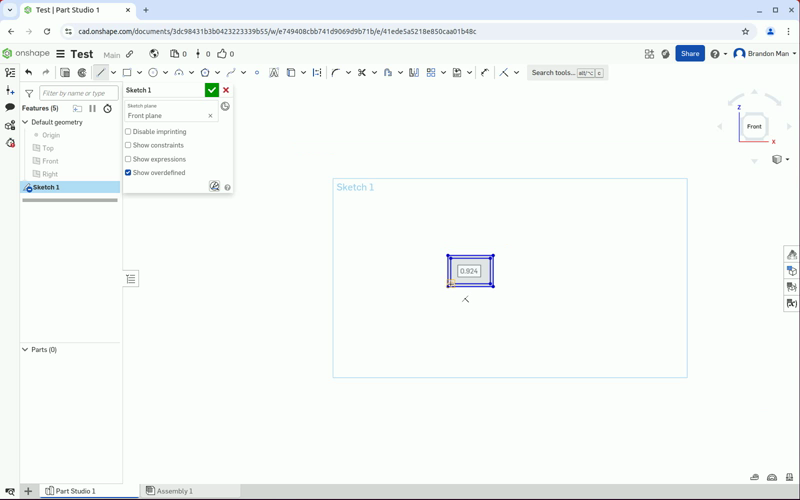
scroll(-6)
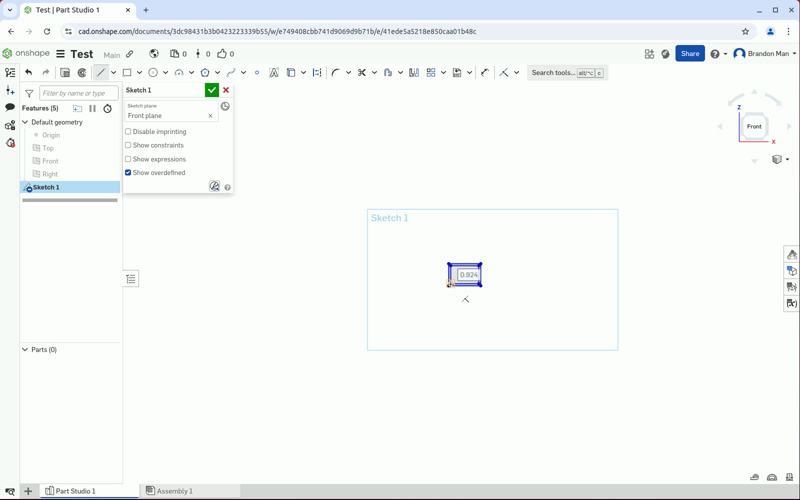
scroll(-6)
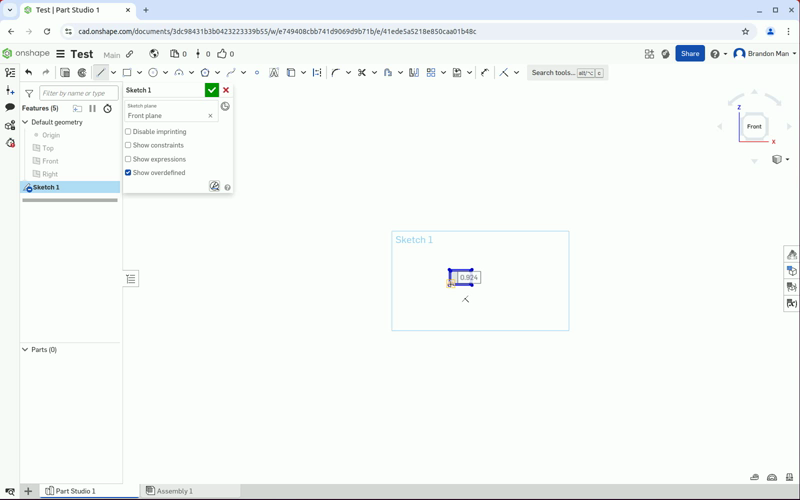
scroll(-6)
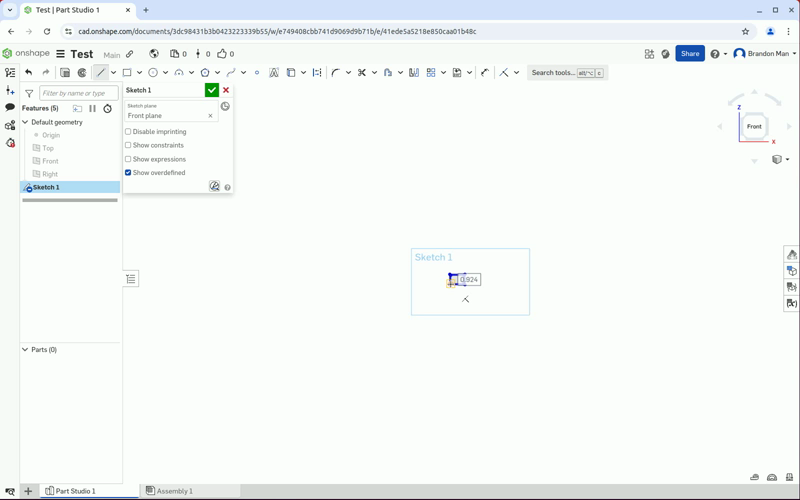
scroll(-6)
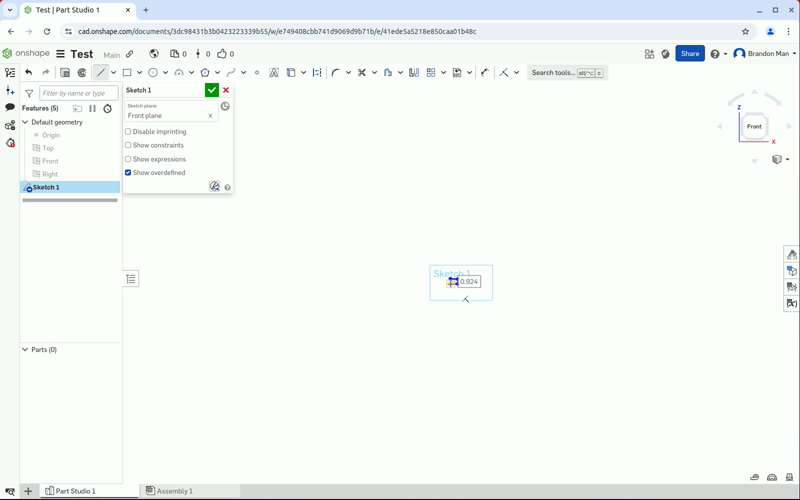
key(esc)
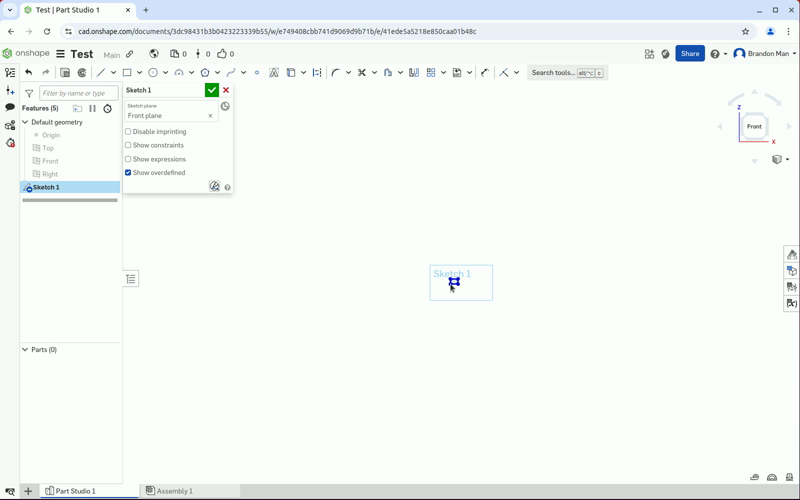
mouse_move(457, 282)
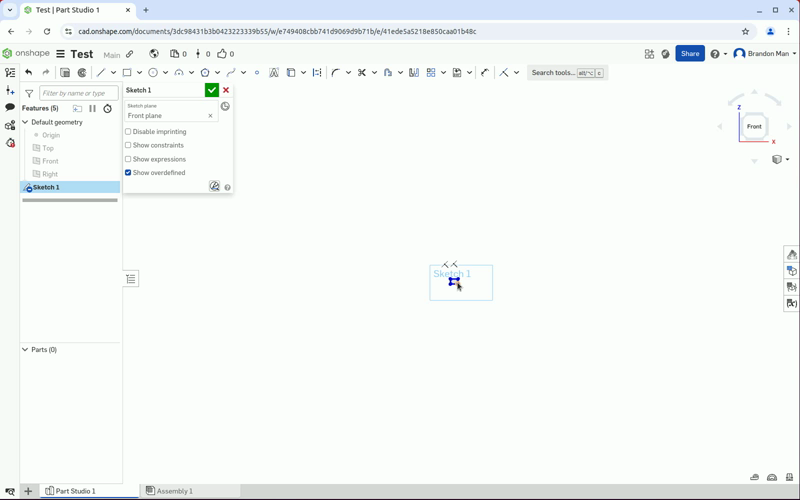
scroll(6)
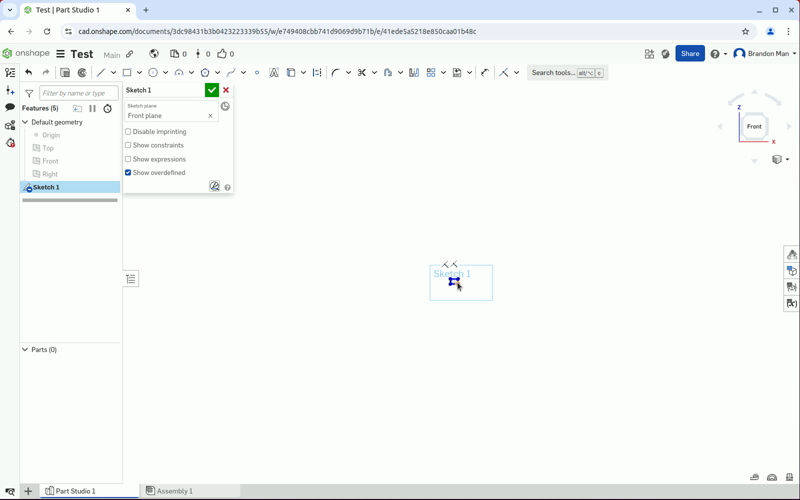
scroll(6)
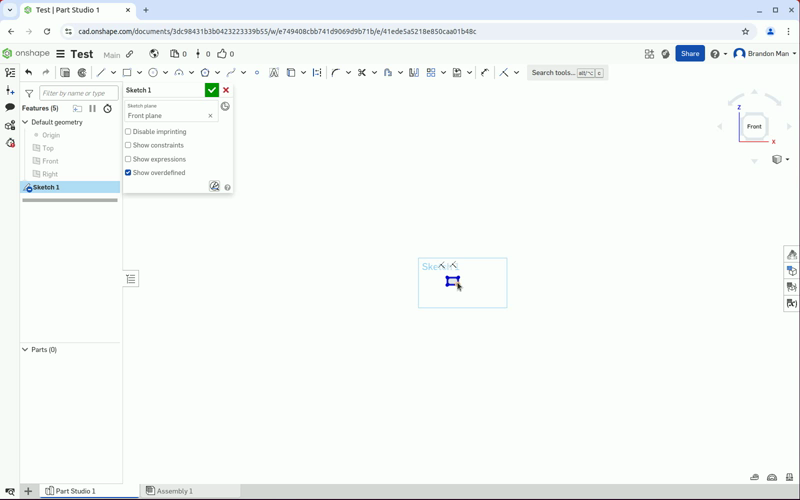
scroll(6)
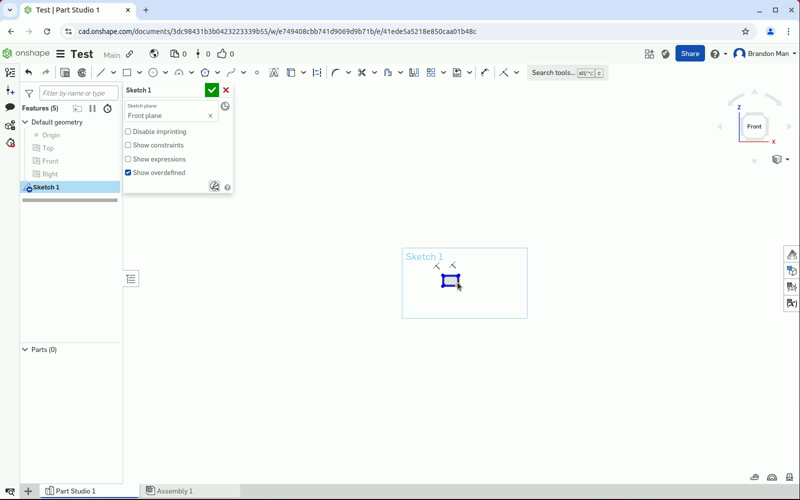
scroll(6)
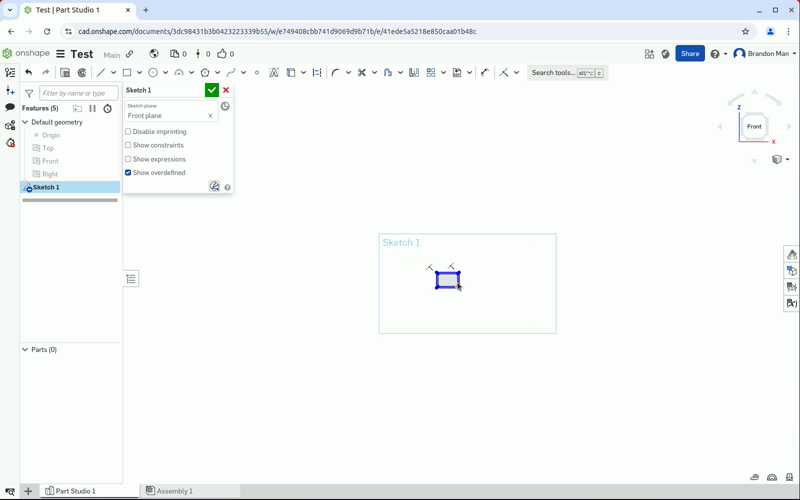
scroll(6)
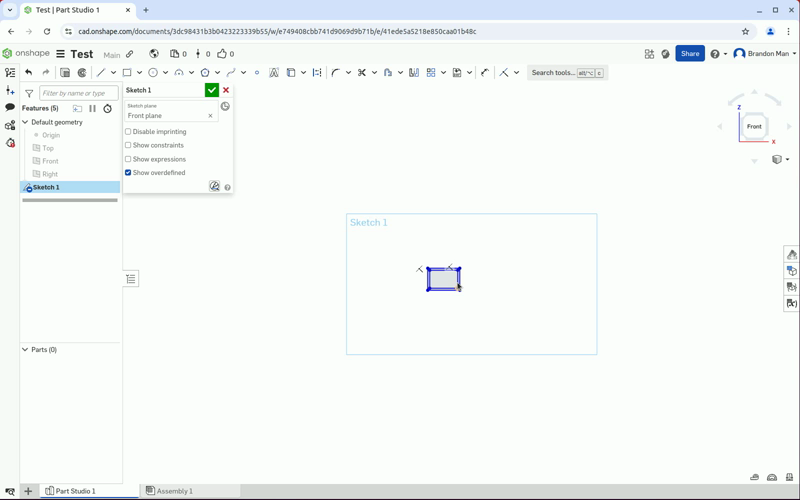
scroll(6)
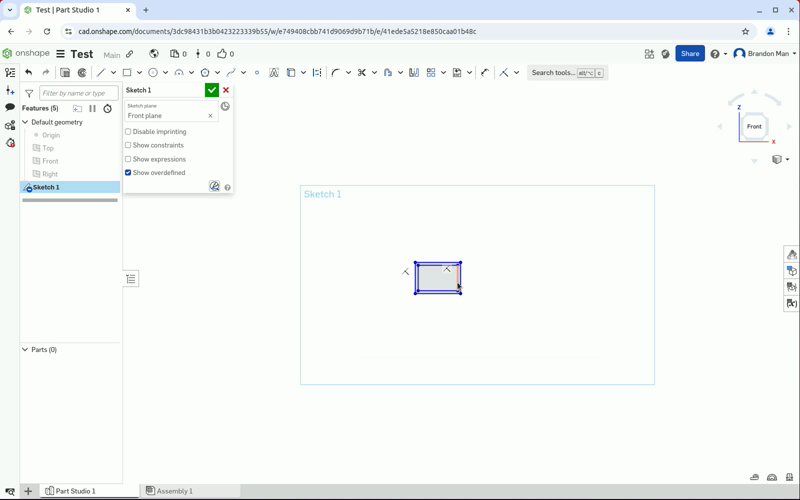
scroll(6)
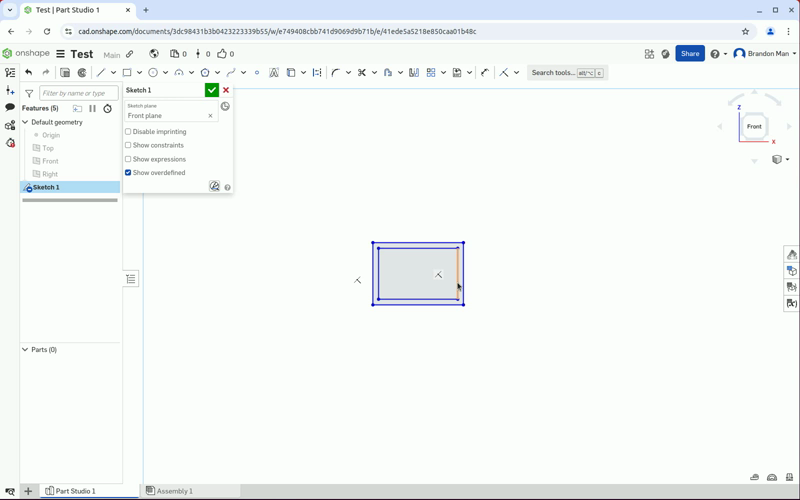
click(457, 282)
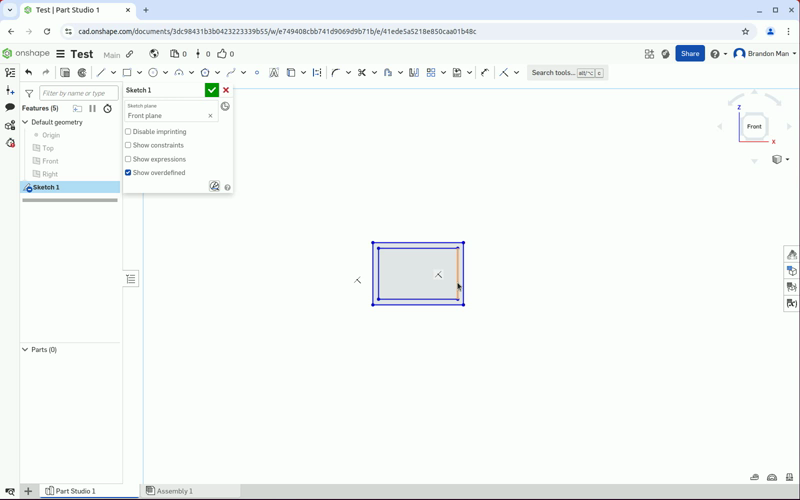
scroll(-6)
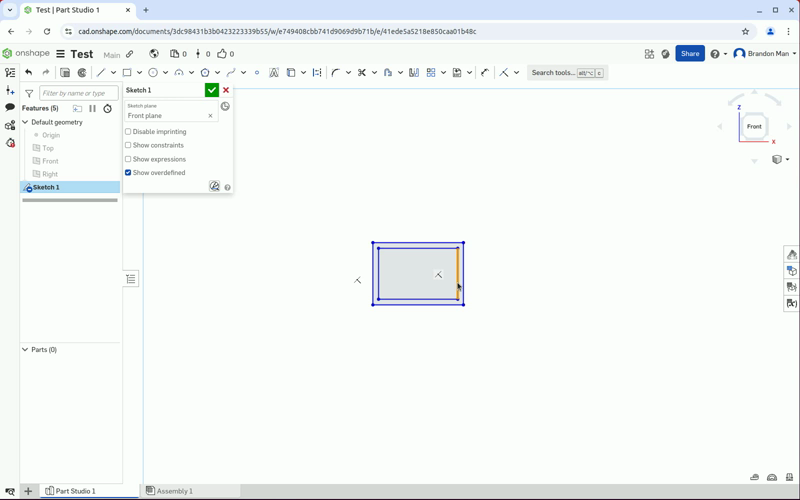
scroll(-6)
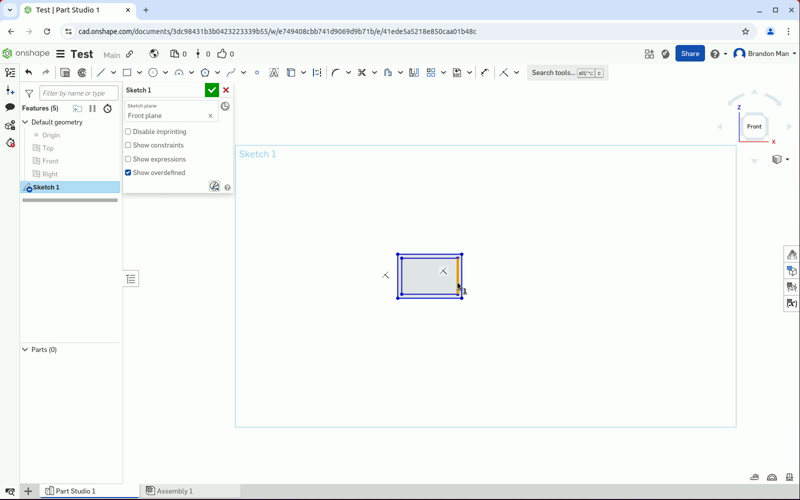
scroll(-6)
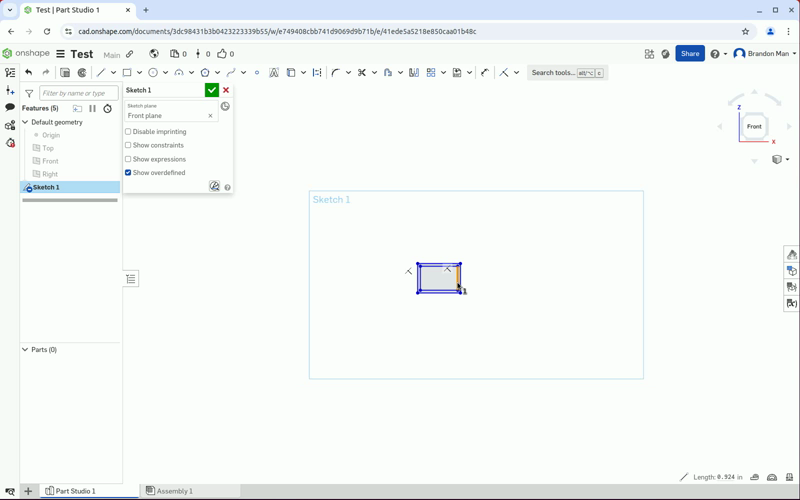
scroll(-6)
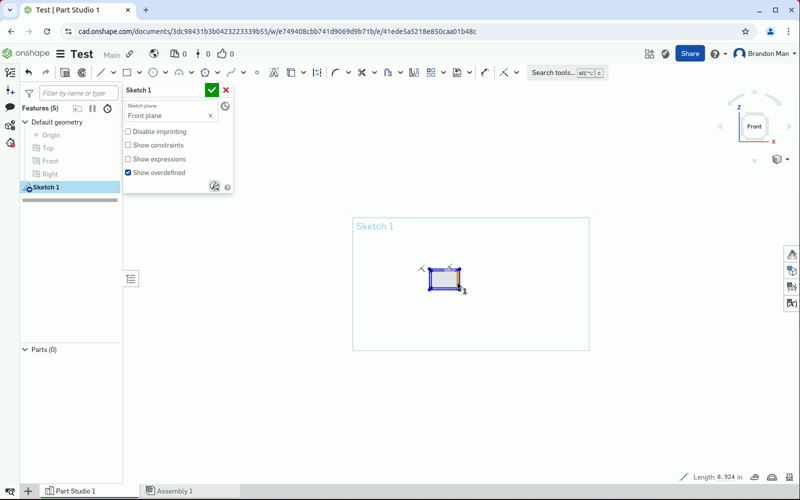
scroll(-6)
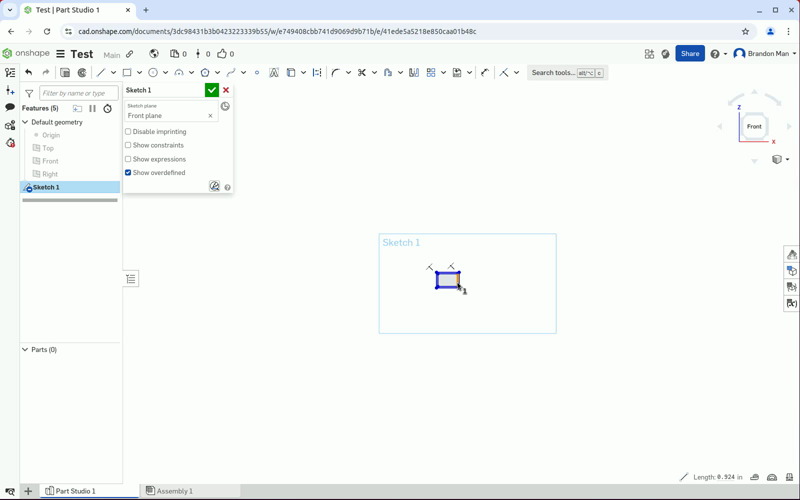
scroll(-6)
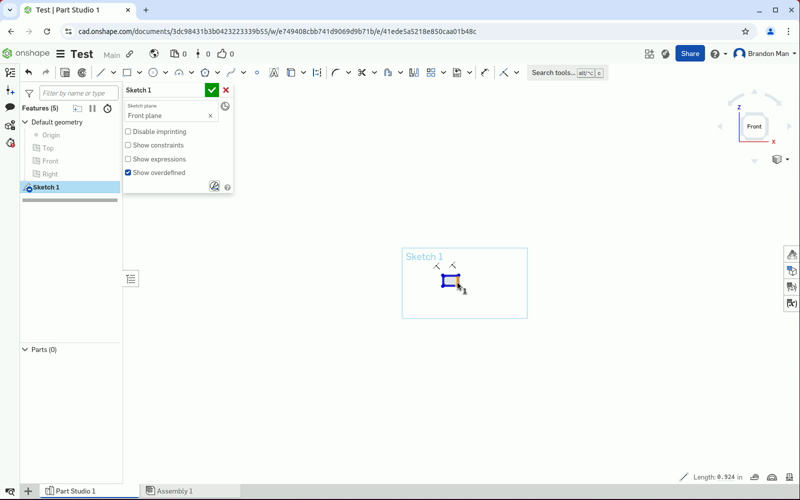
scroll(-6)
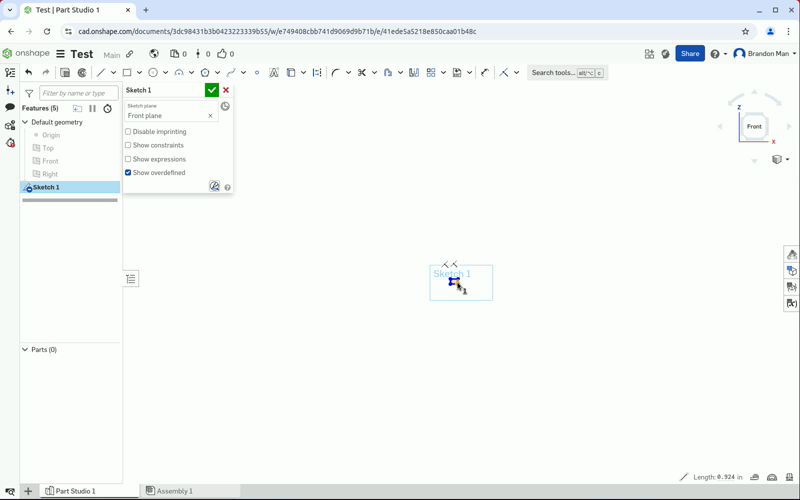
mouse_move(73, 352)
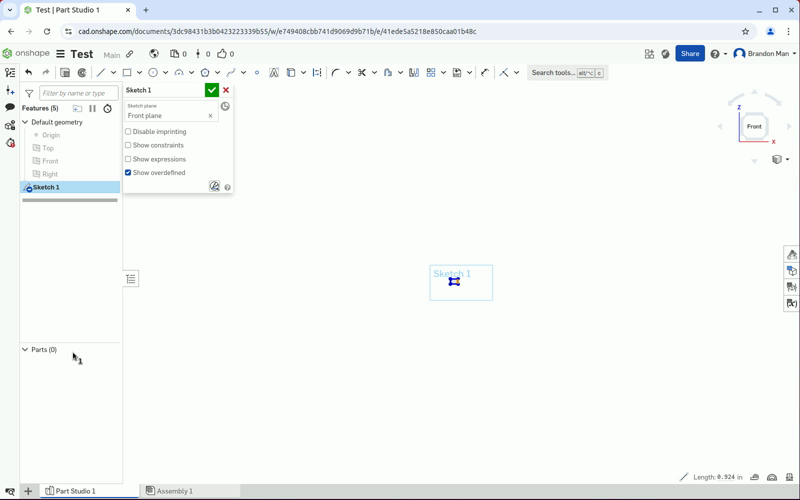
key(shift+y)
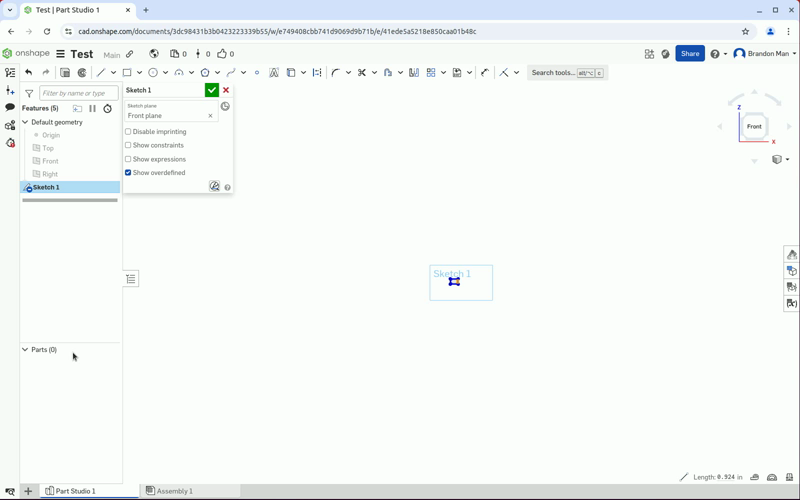
key(shift+e)
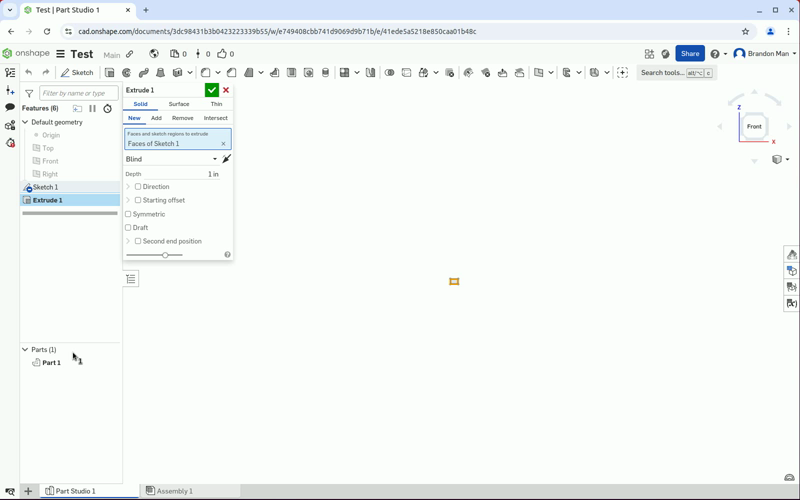
mouse_move(143, 106)
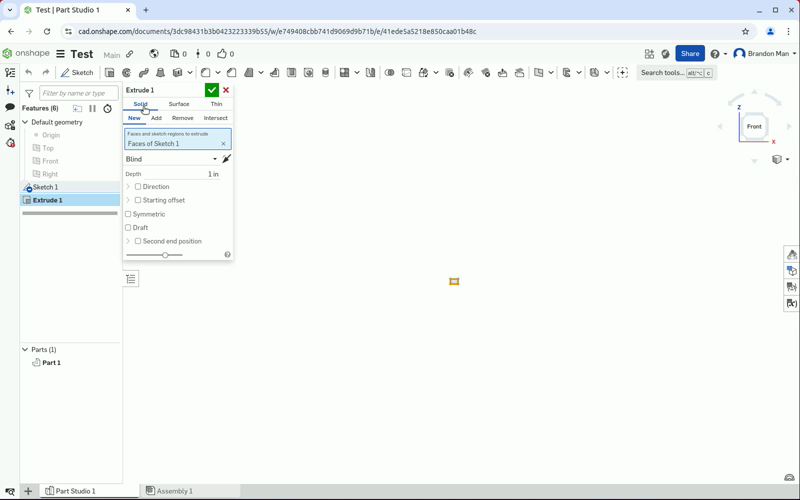
click(143, 106)
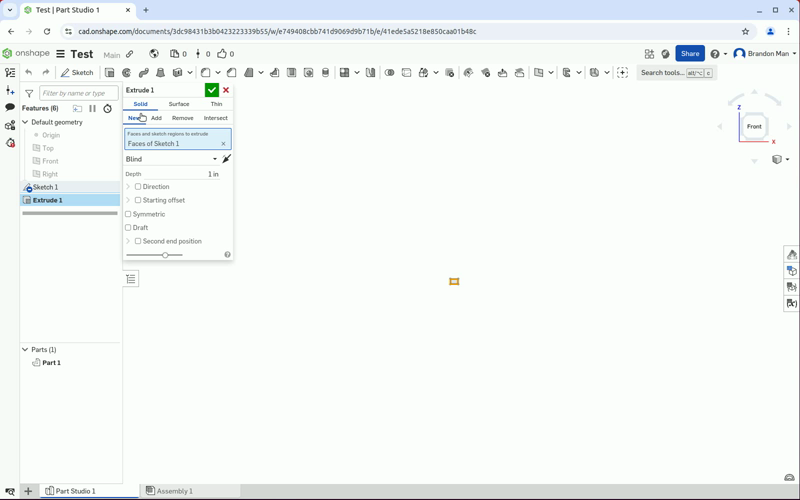
mouse_move(137, 120)
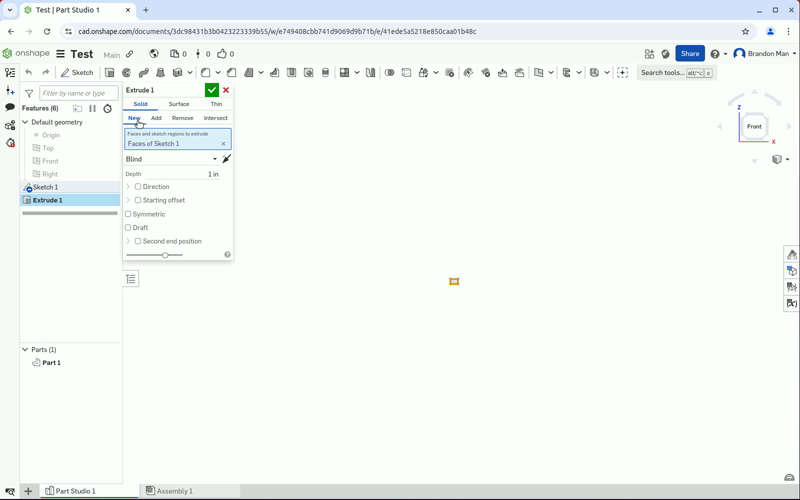
click(137, 120)
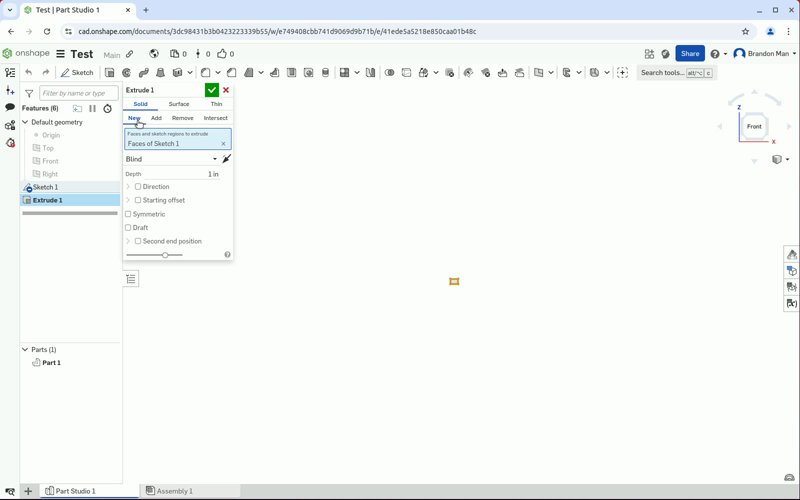
key(tab, 4)
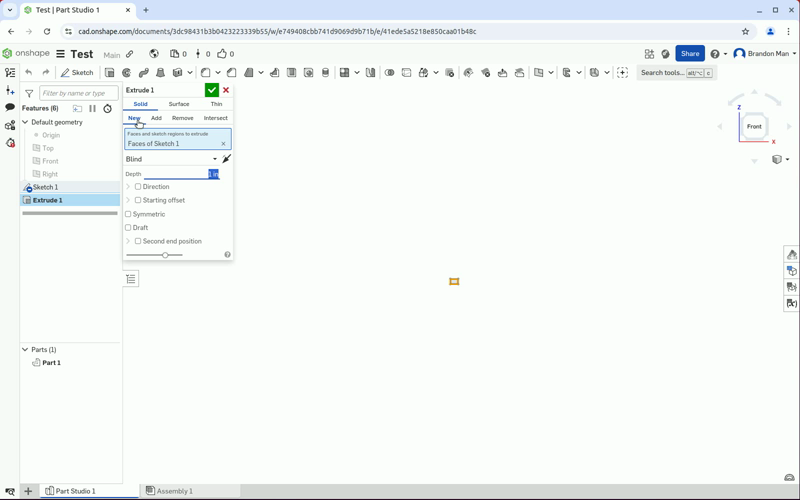
text(18.535)
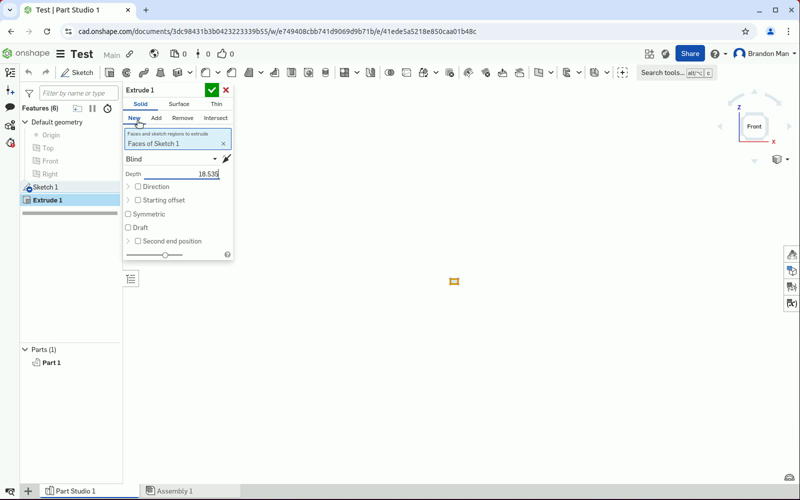
key(enter)
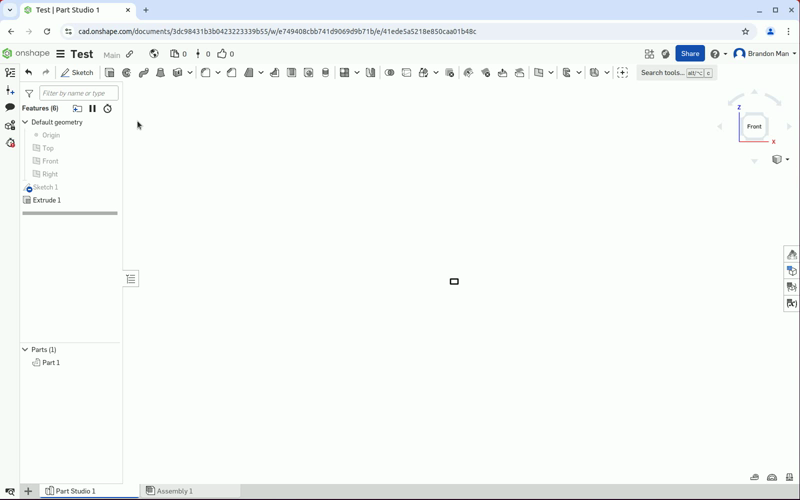
key(shift+h)
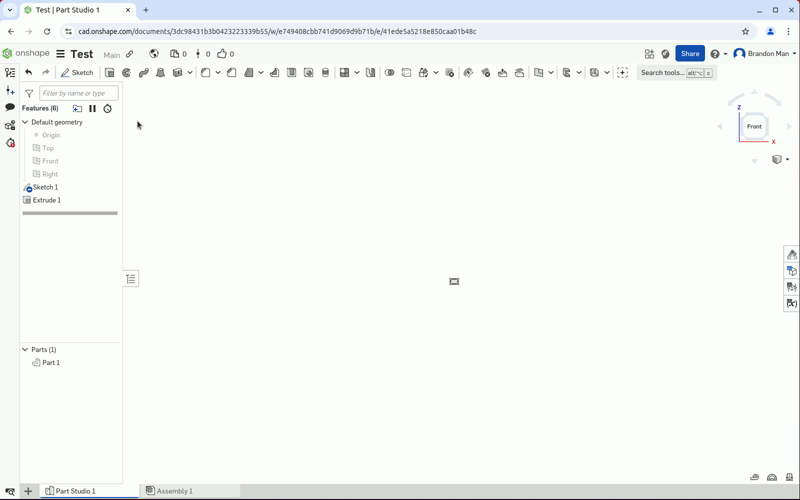
key(shift+h)
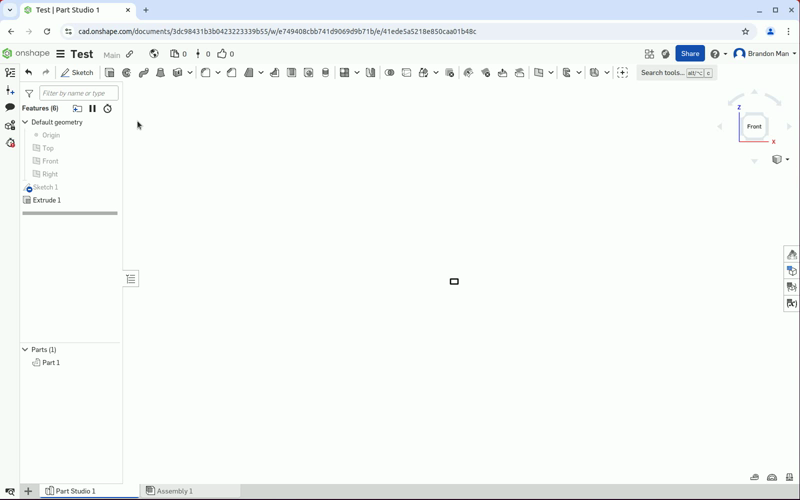
mouse_move(73, 189)
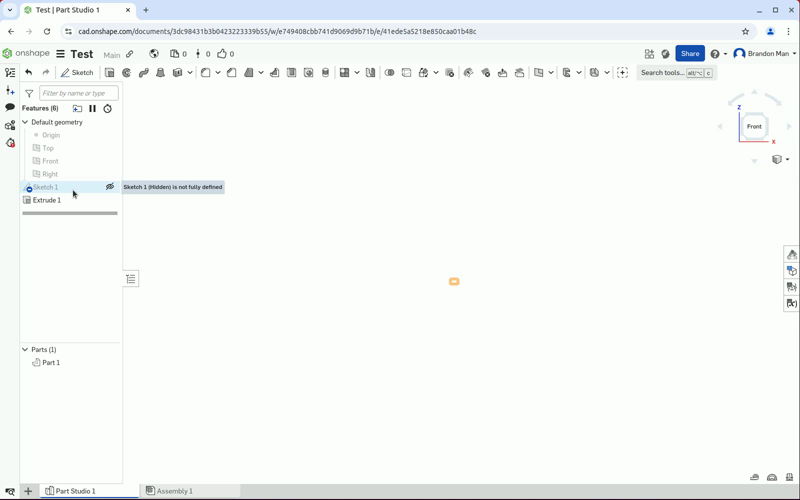
click(73, 189)
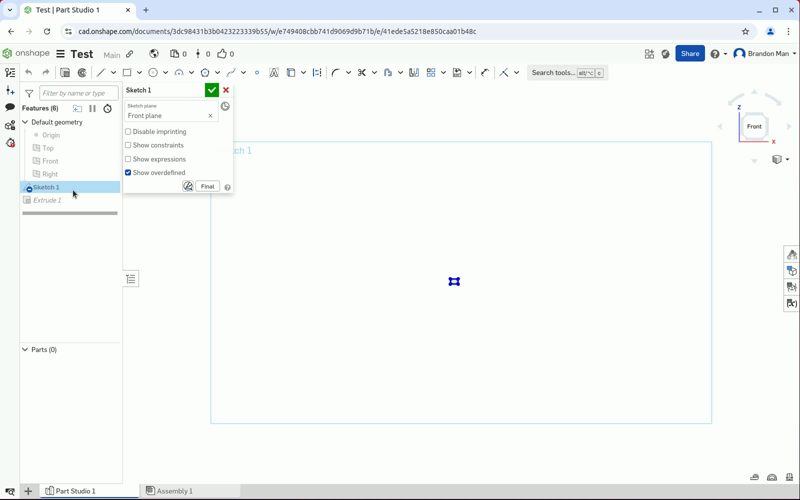
mouse_move(229, 92)
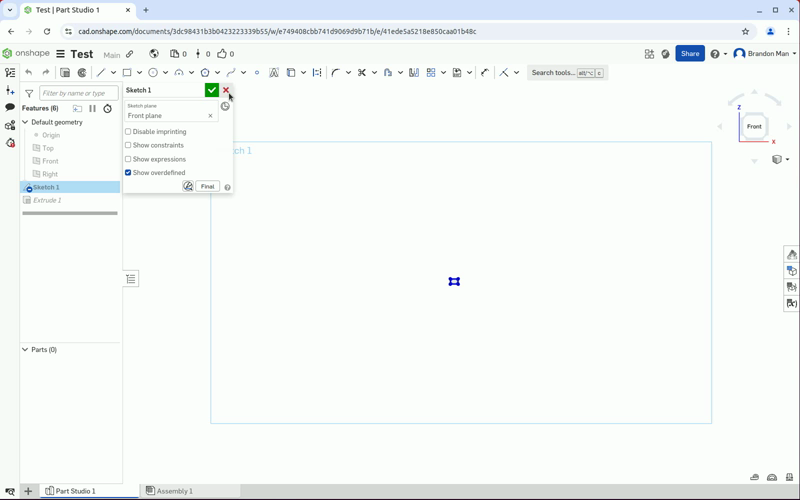
click(229, 92)
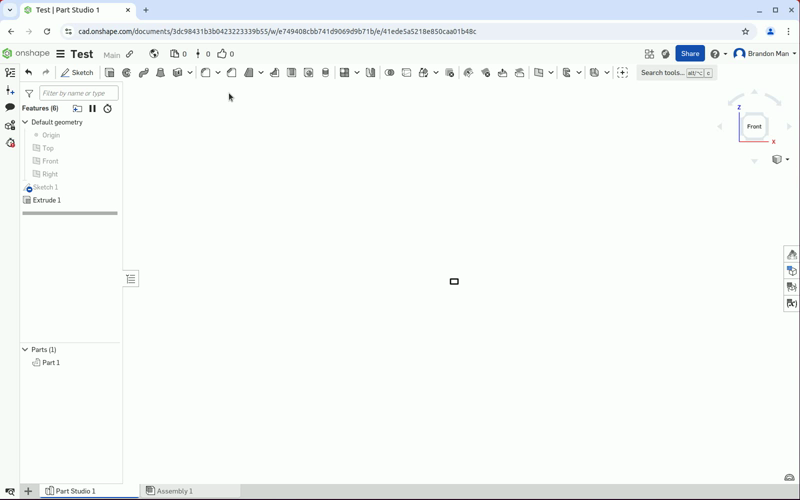
mouse_move(73, 352)
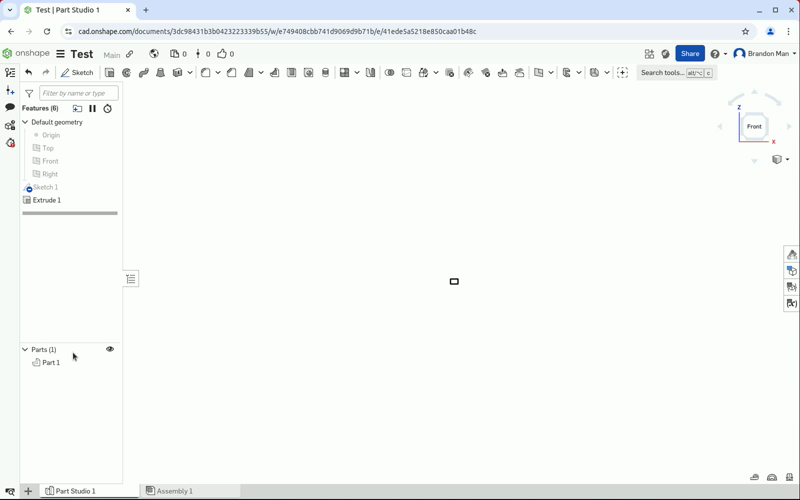
key(y)
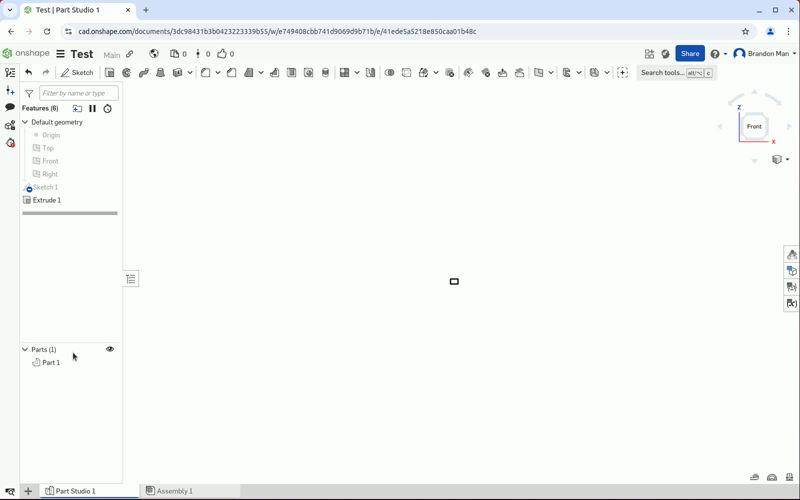
key(shift+p)
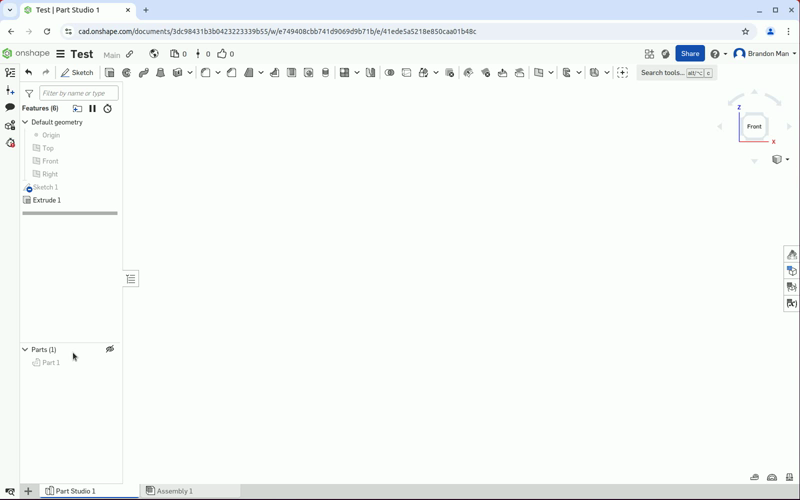
key(space)
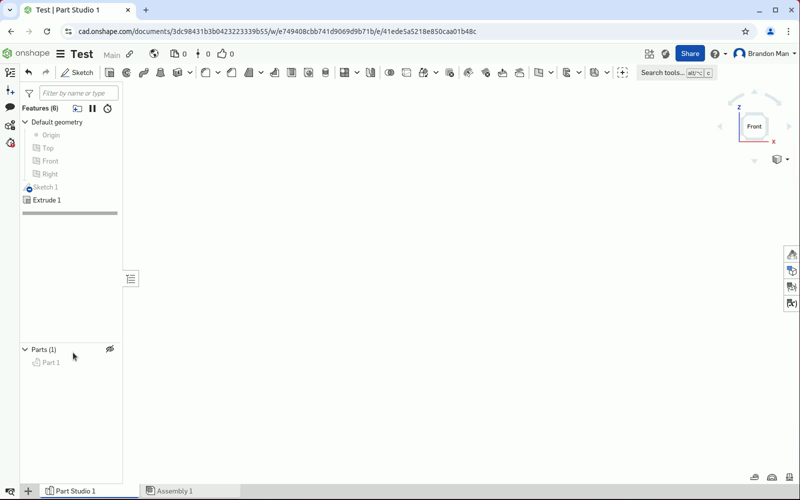
key_down(shift)
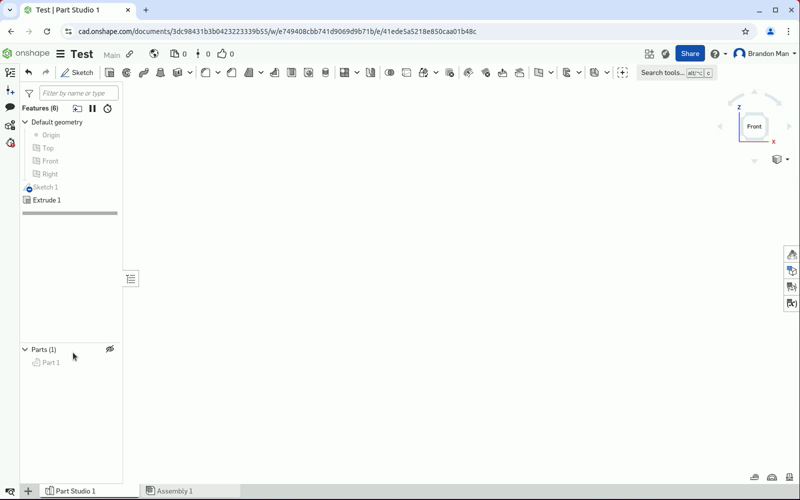
key(left)
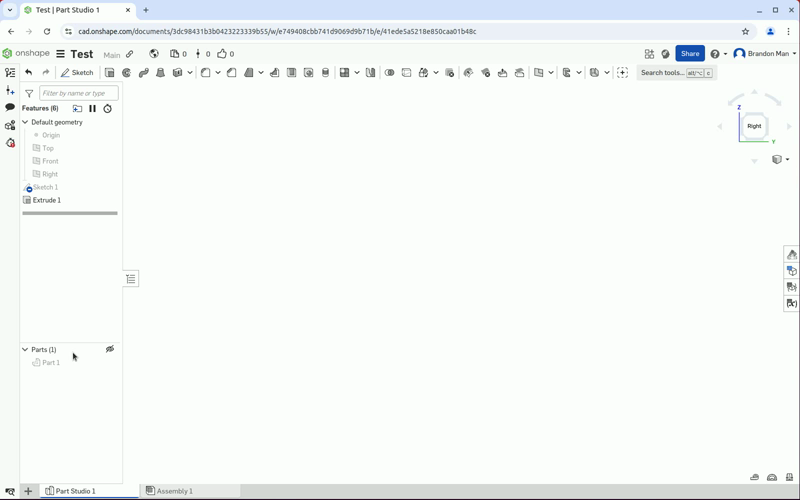
key_up(shift)
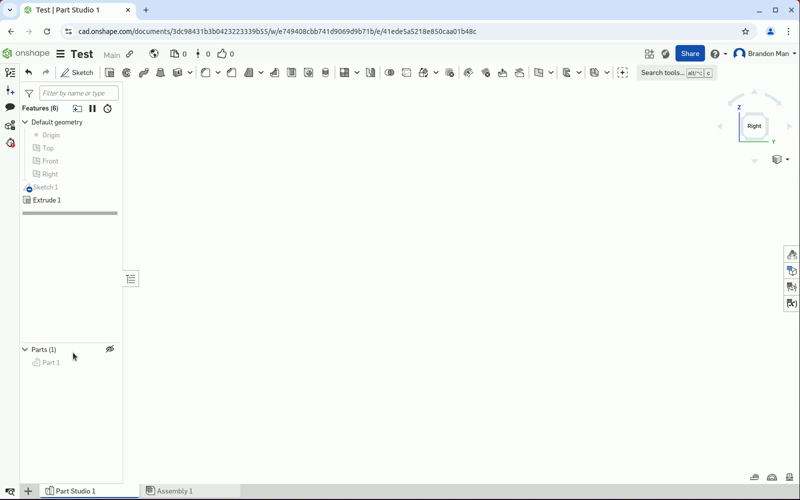
mouse_move(73, 352)
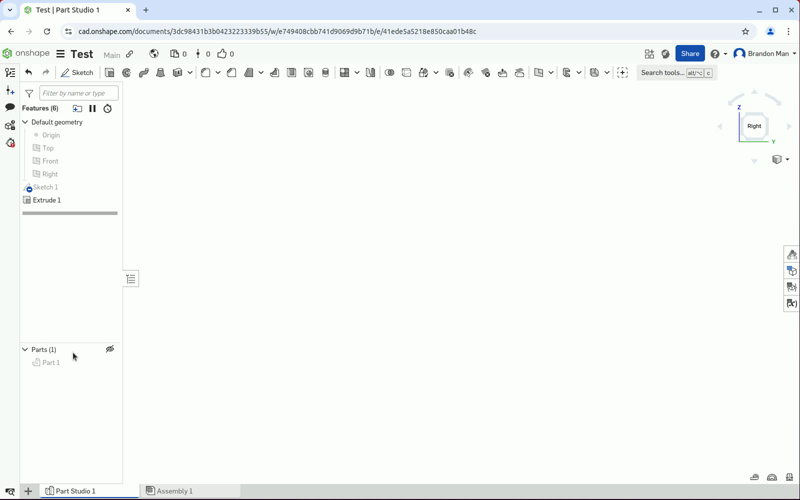
key(shift+y)
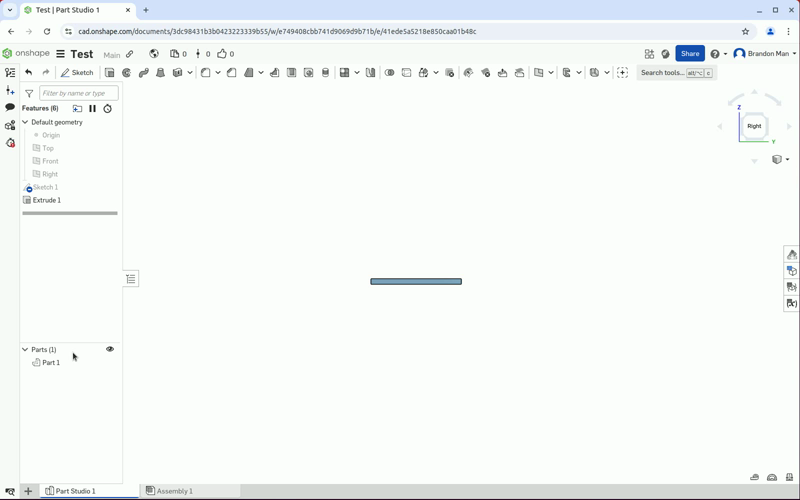
mouse_move(541, 75)
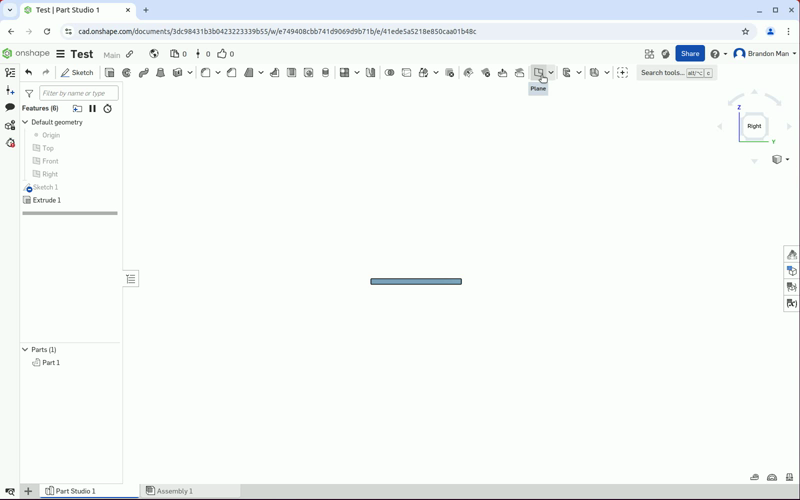
click(541, 75)
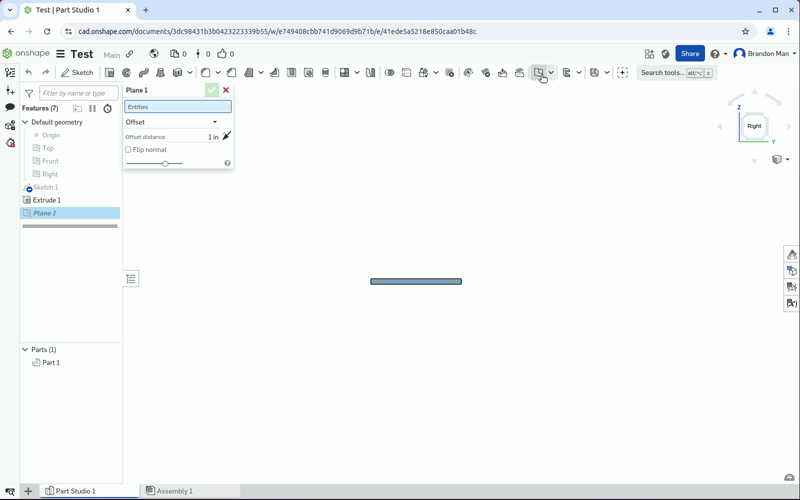
mouse_move(73, 176)
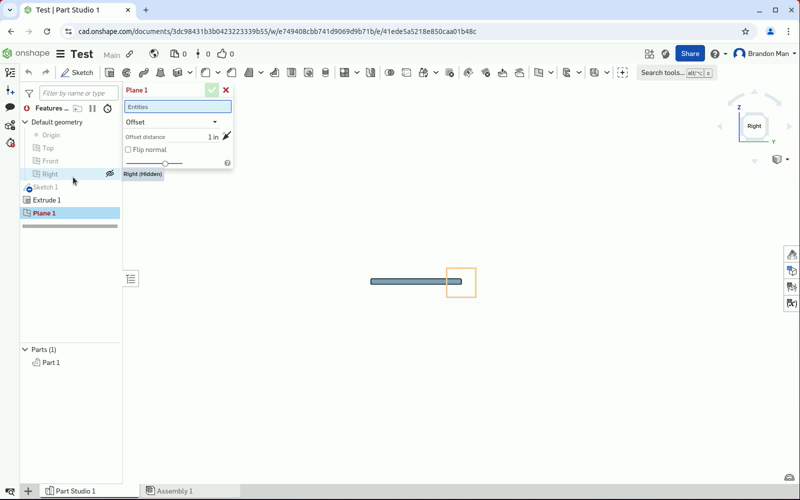
click(73, 176)
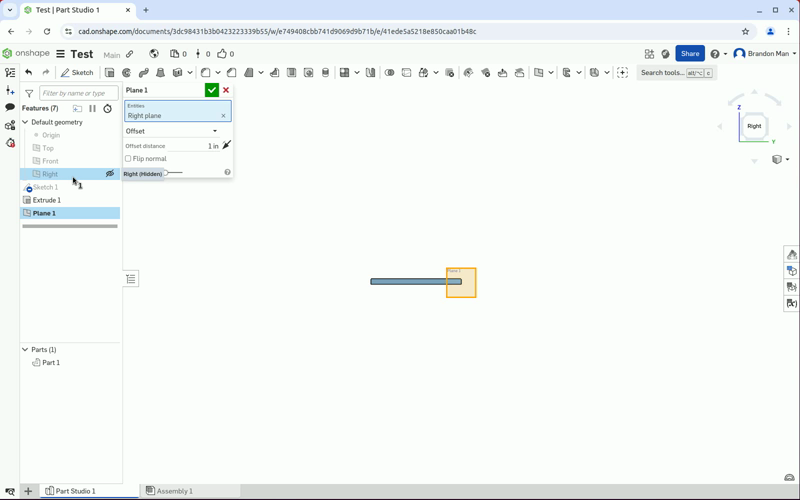
key(tab, 2)
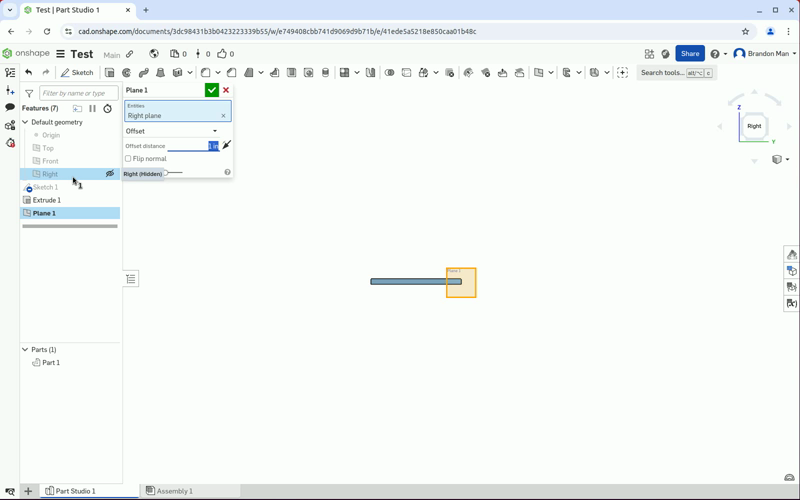
text(0.709)
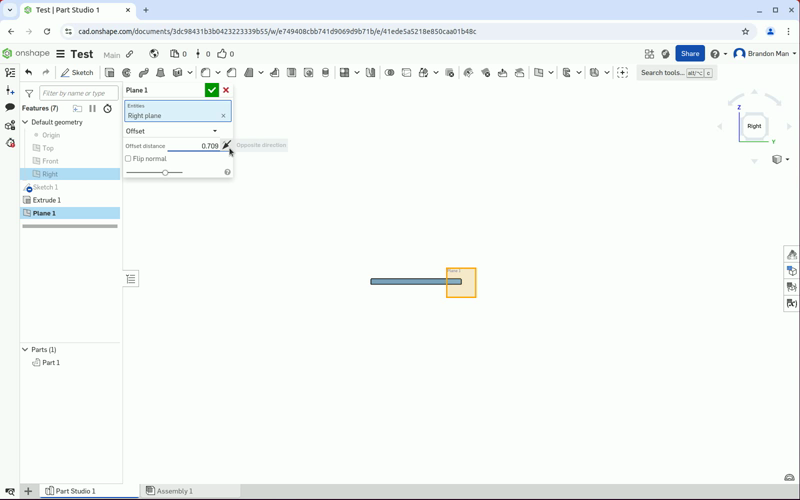
mouse_move(229, 147)
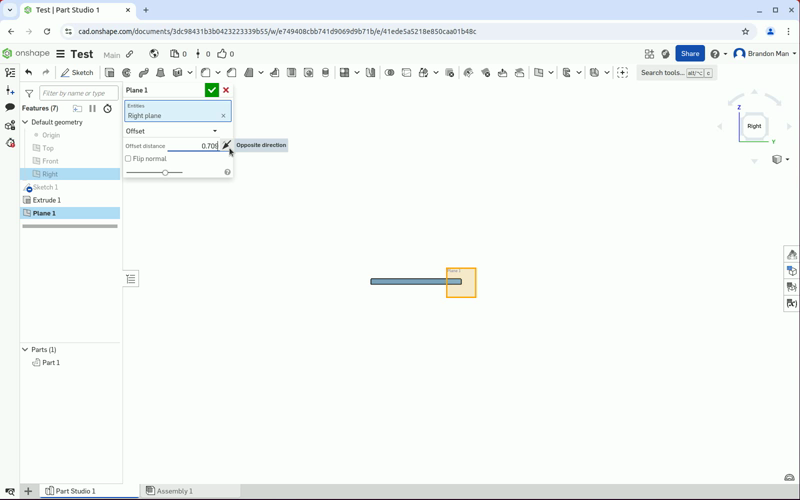
click(229, 147)
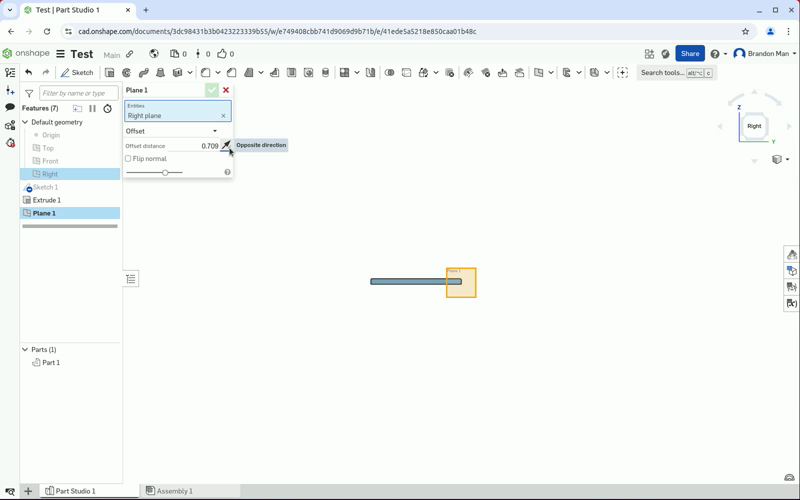
key(enter, 2)
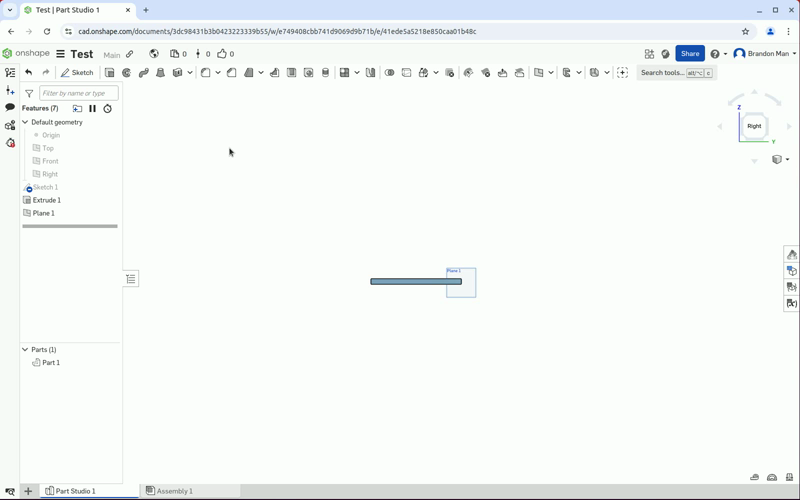
key(shift+s)
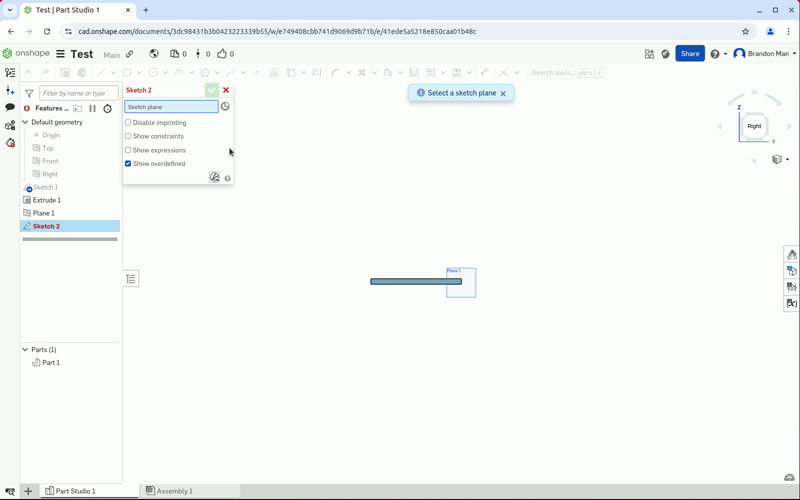
mouse_move(73, 215)
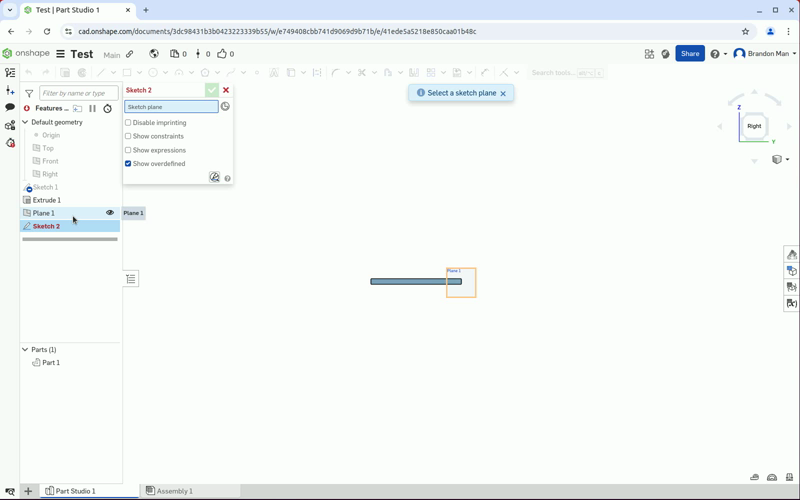
click(73, 215)
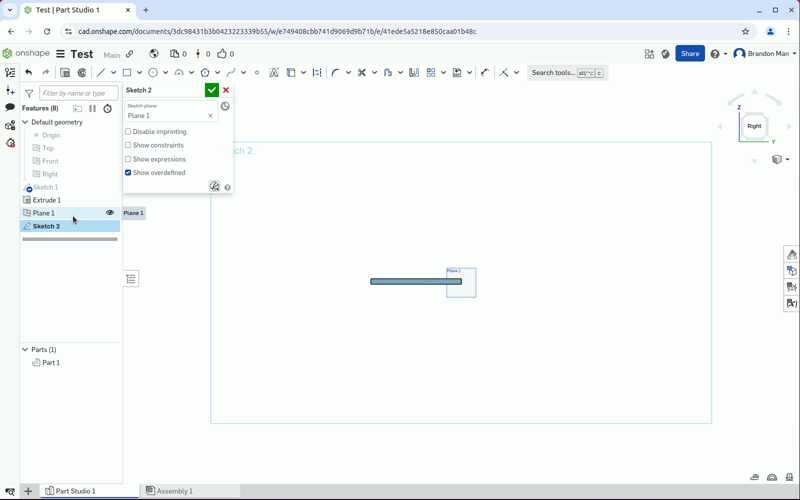
mouse_move(73, 352)
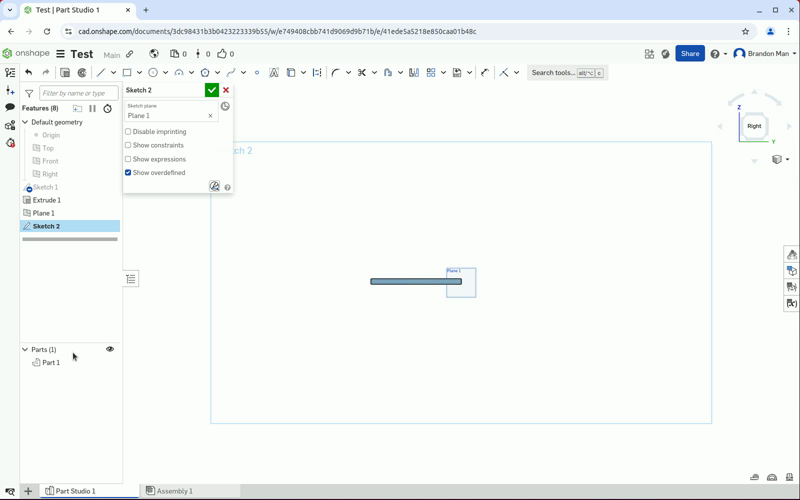
key(y)
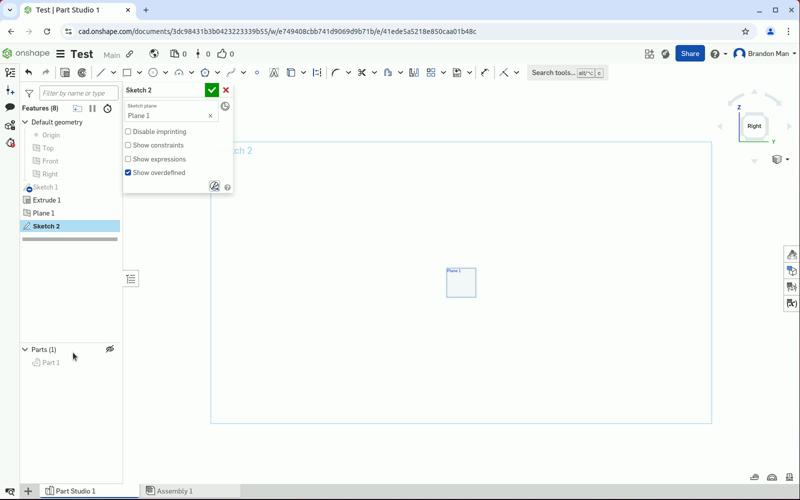
key(l)
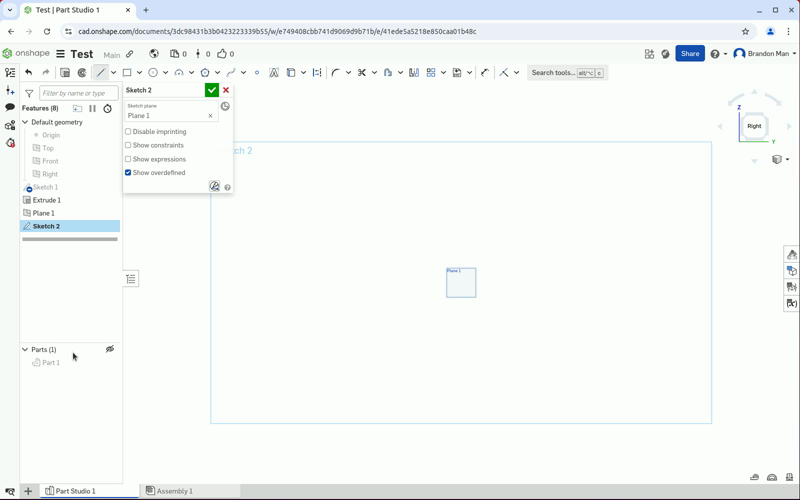
key_down(shift)
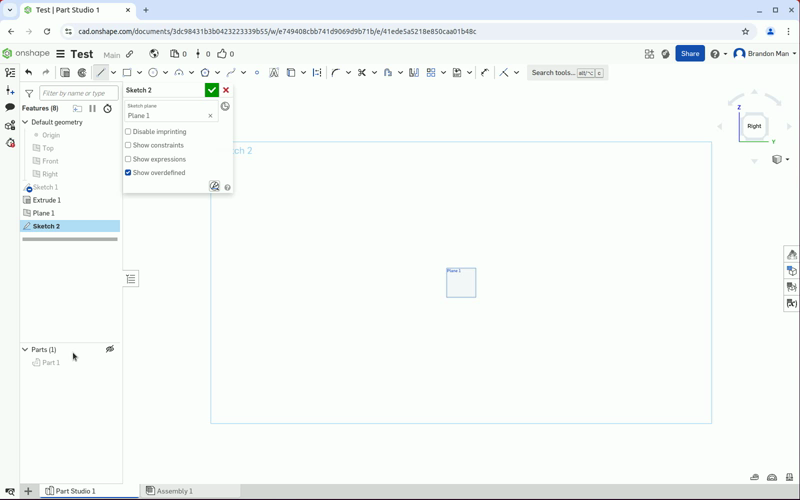
mouse_move(458, 279)
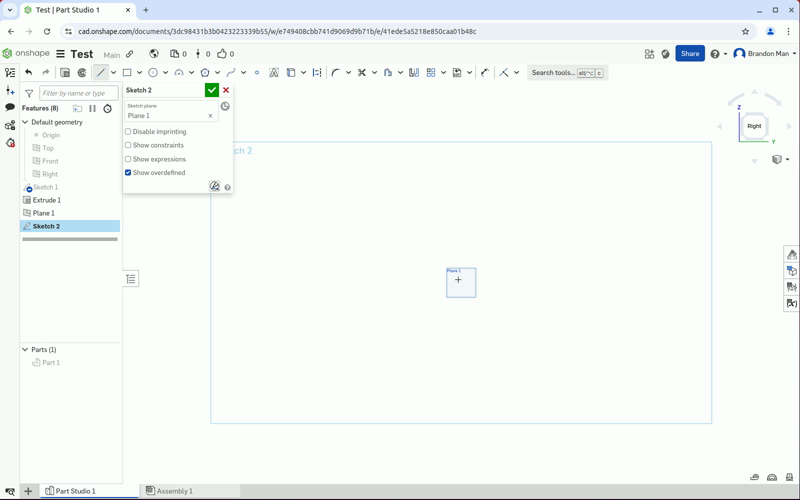
click(458, 279)
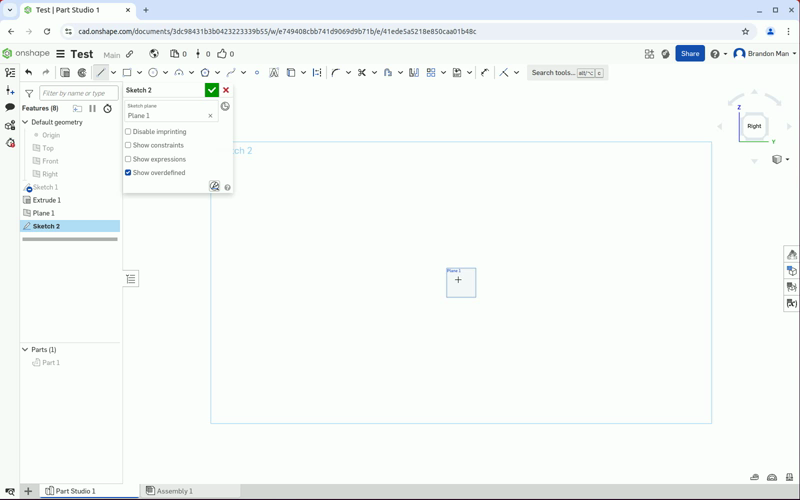
key_up(shift)
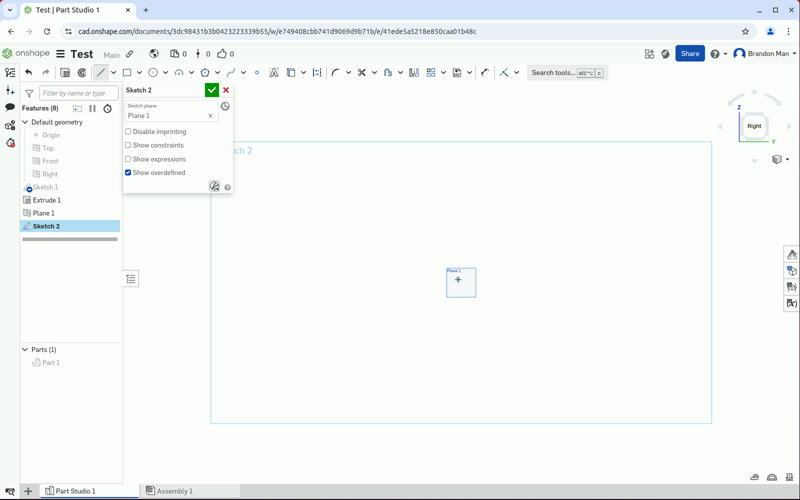
key_down(shift)
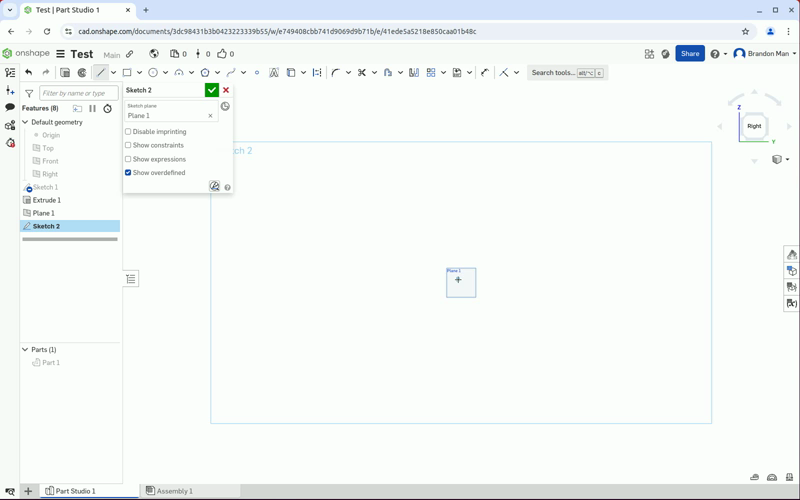
mouse_move(488, 279)
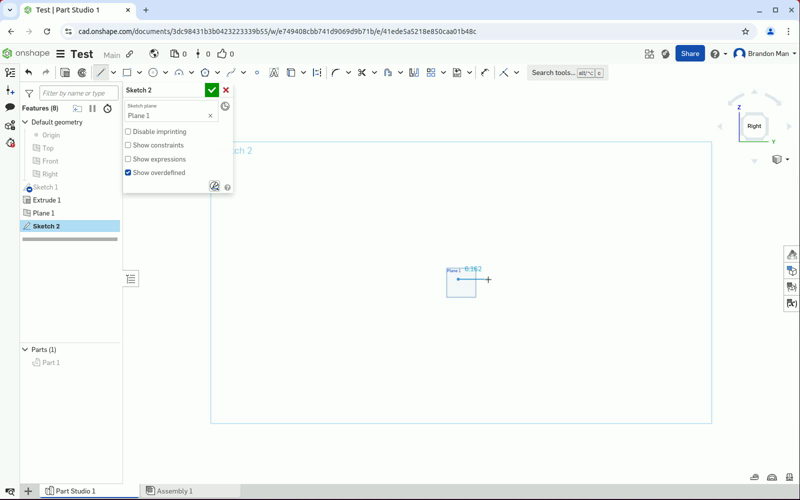
mouse_move(461, 279)
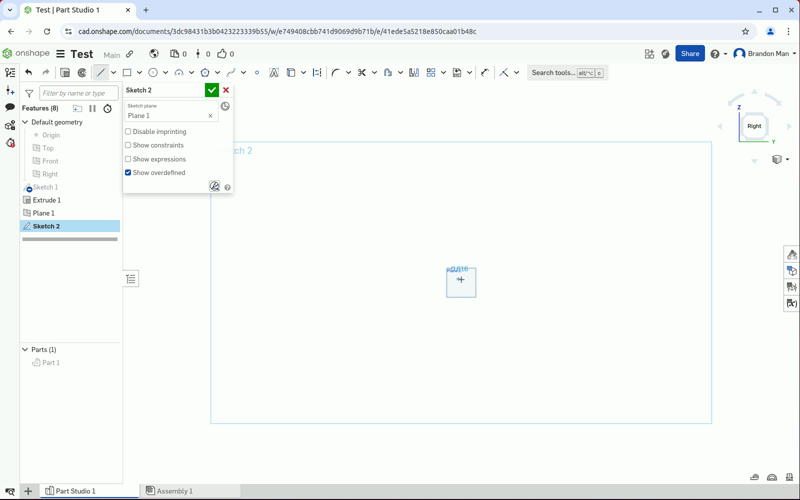
scroll(6)
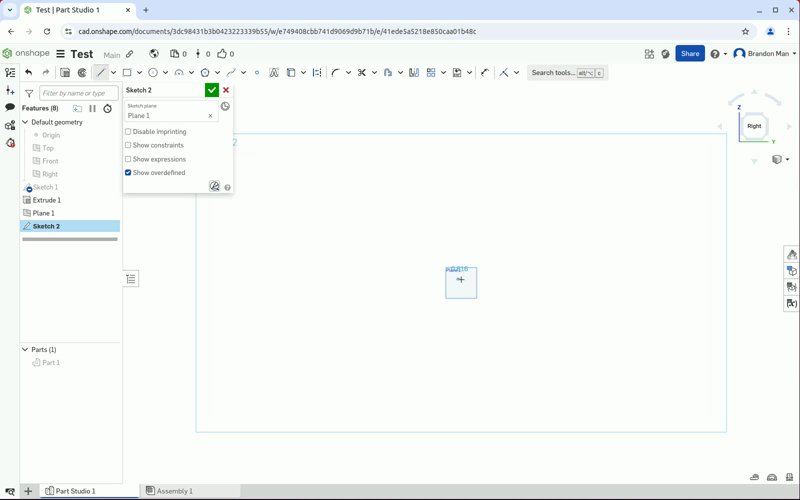
scroll(6)
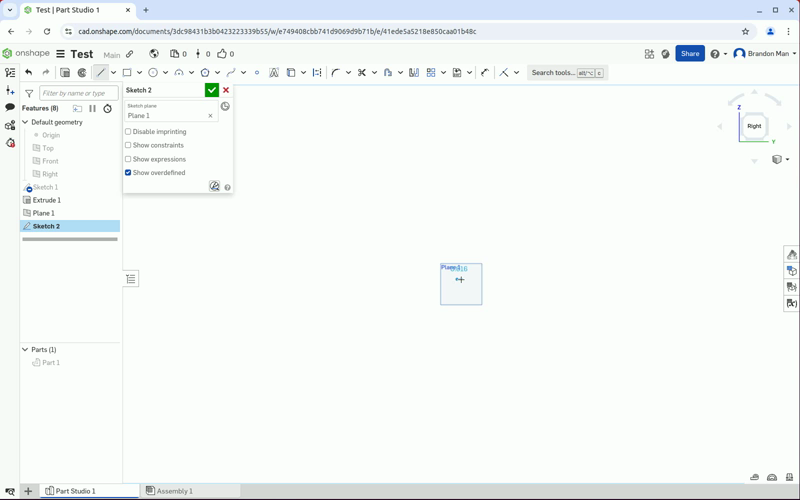
scroll(6)
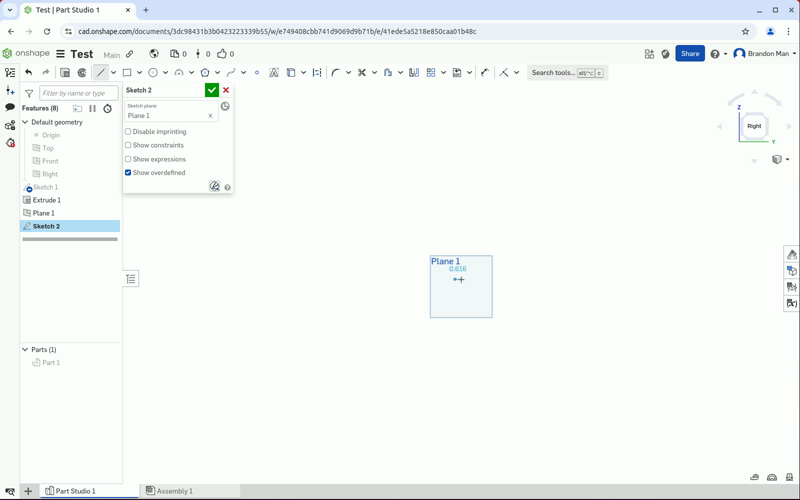
scroll(6)
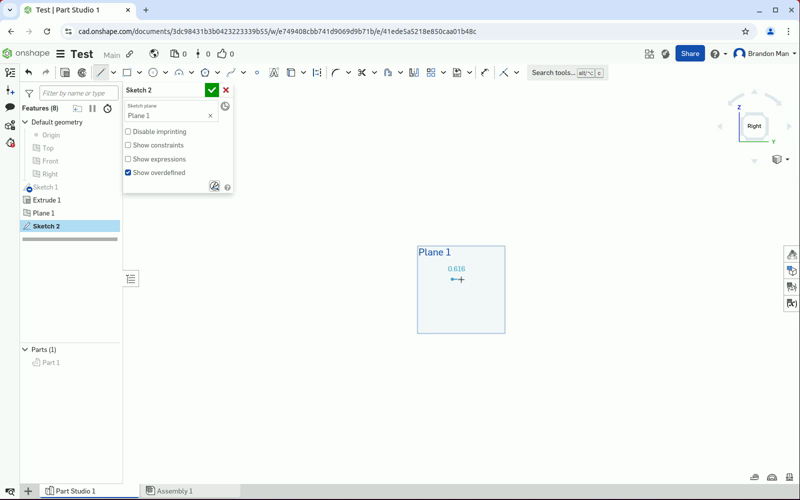
scroll(6)
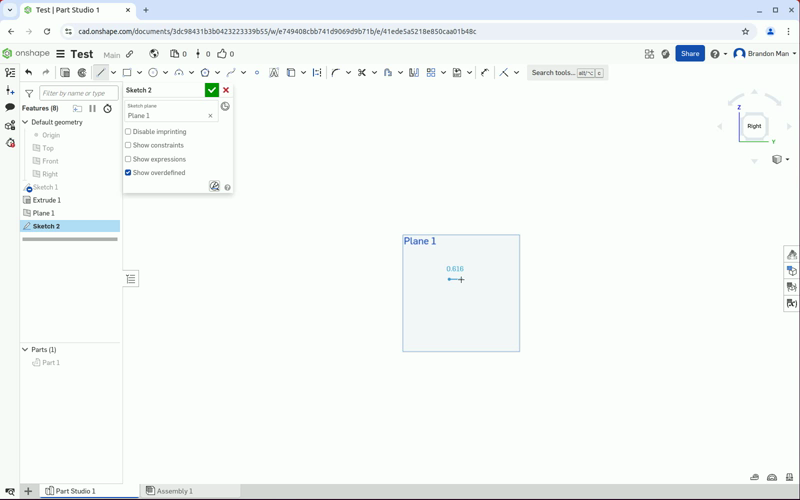
scroll(6)
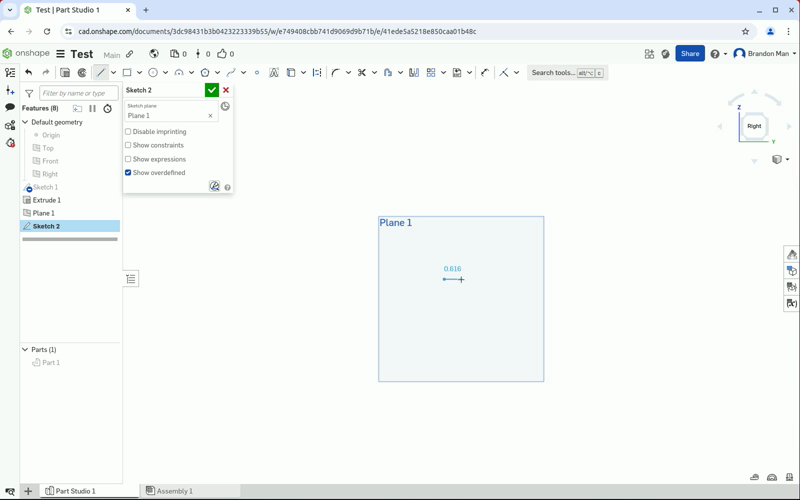
scroll(6)
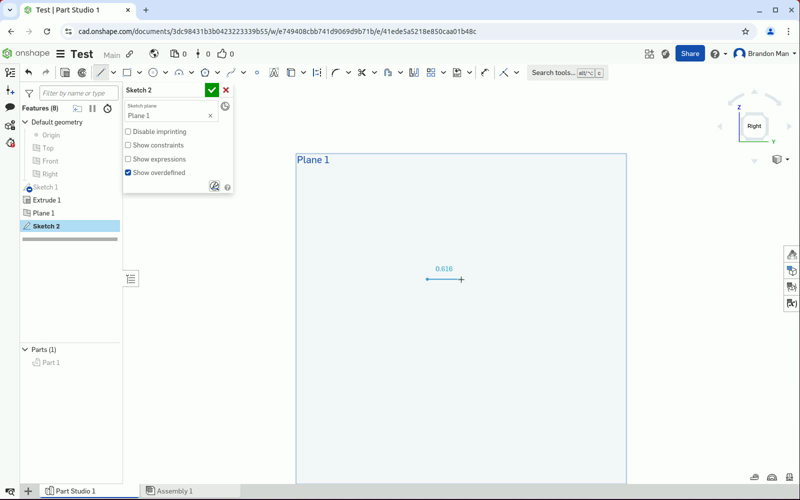
click(461, 279)
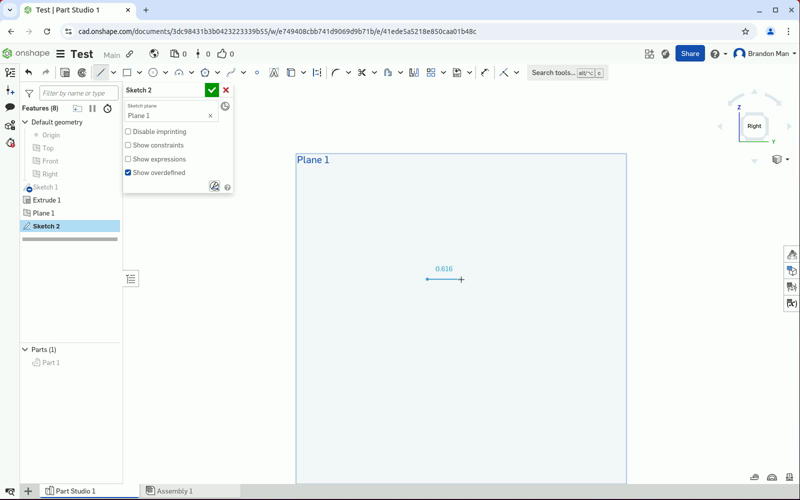
scroll(-6)
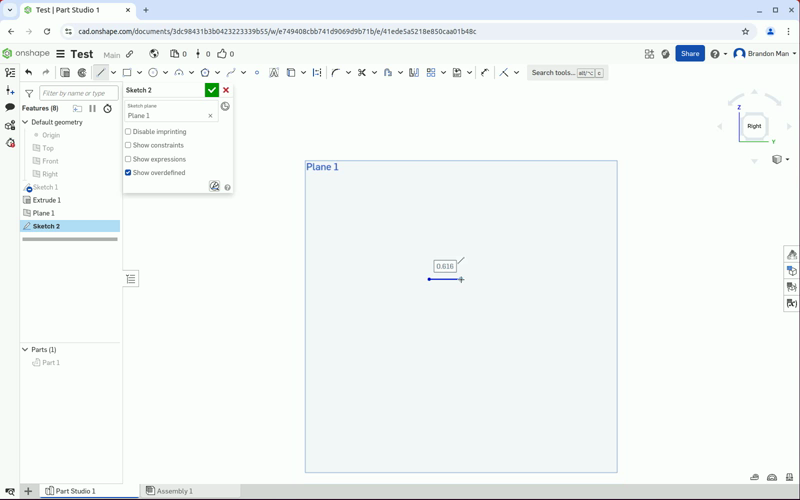
scroll(-6)
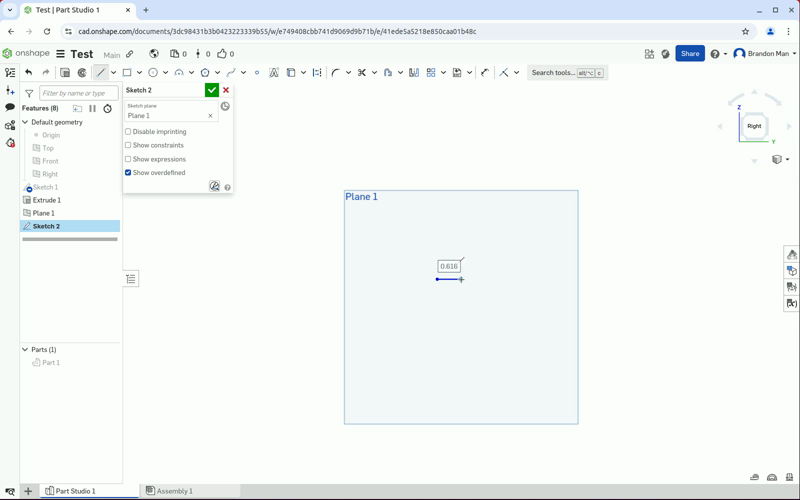
scroll(-6)
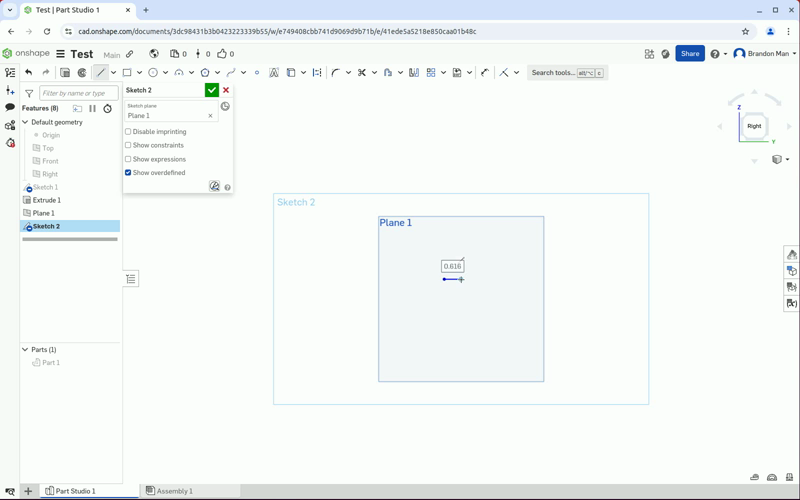
scroll(-6)
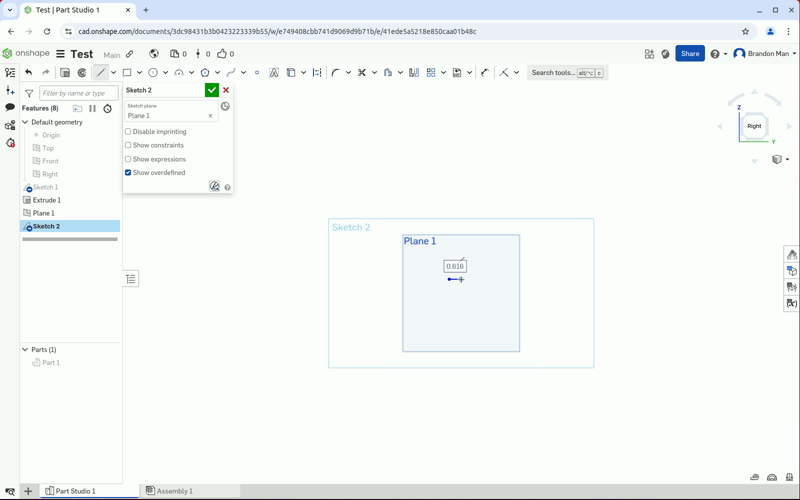
scroll(-6)
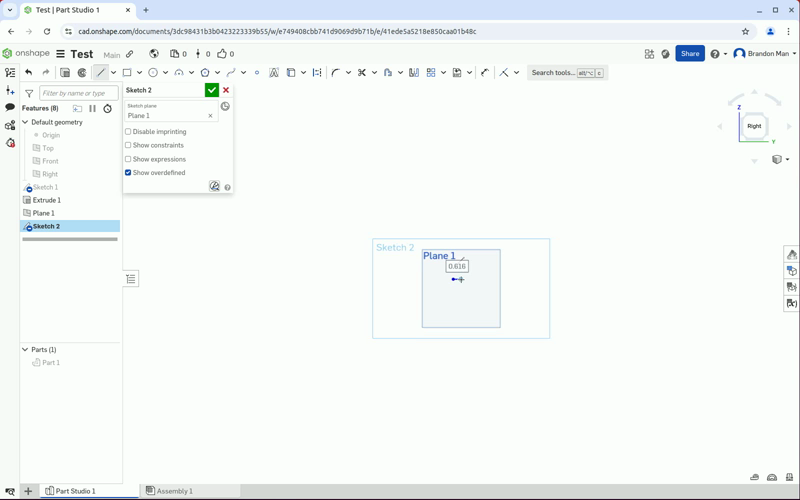
scroll(-6)
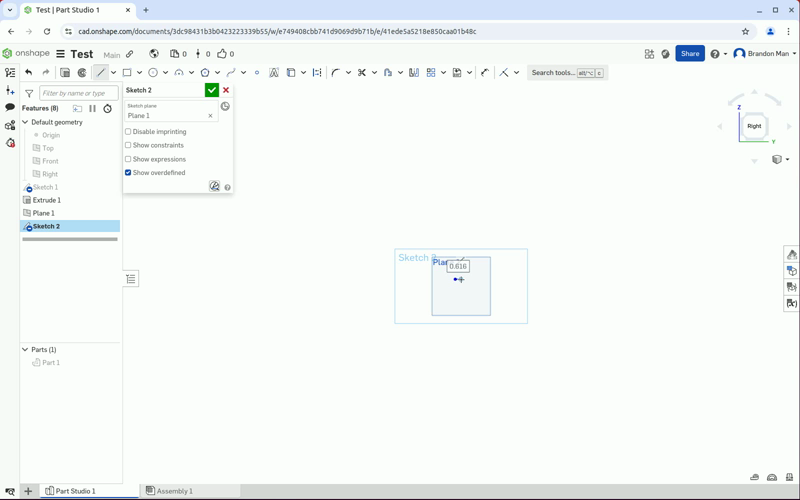
scroll(-6)
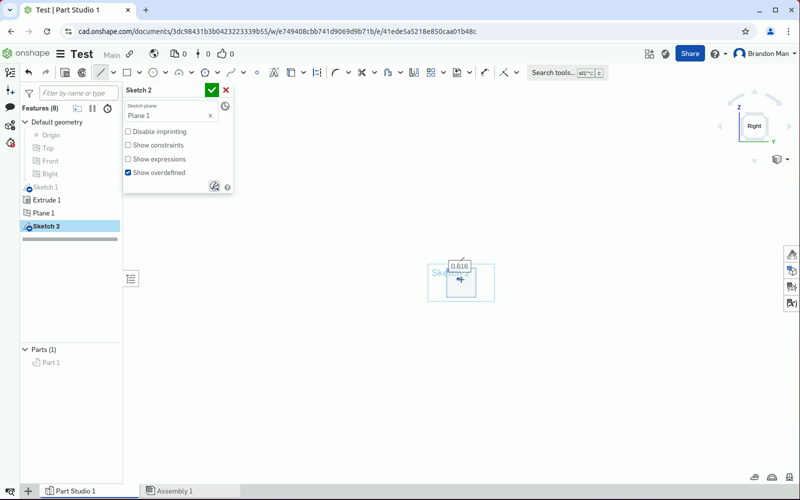
key_up(shift)
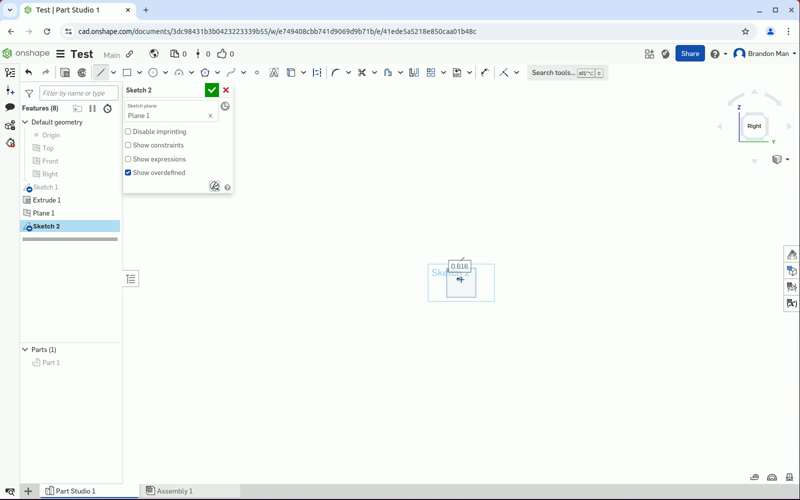
key_down(shift)
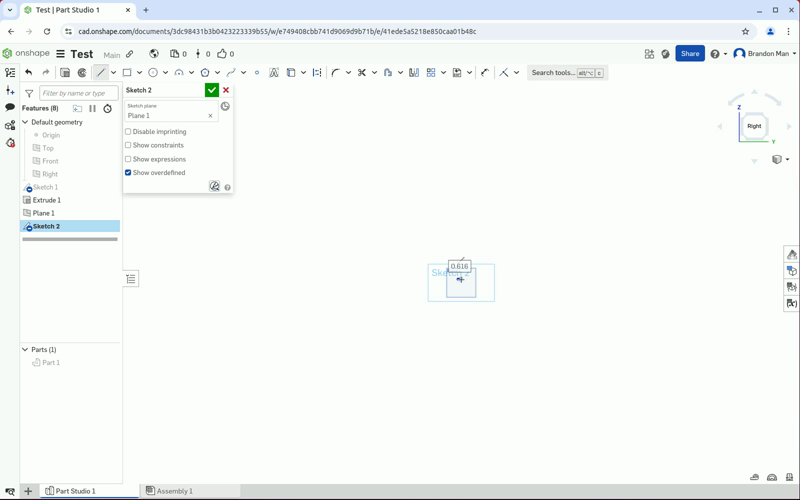
mouse_move(491, 279)
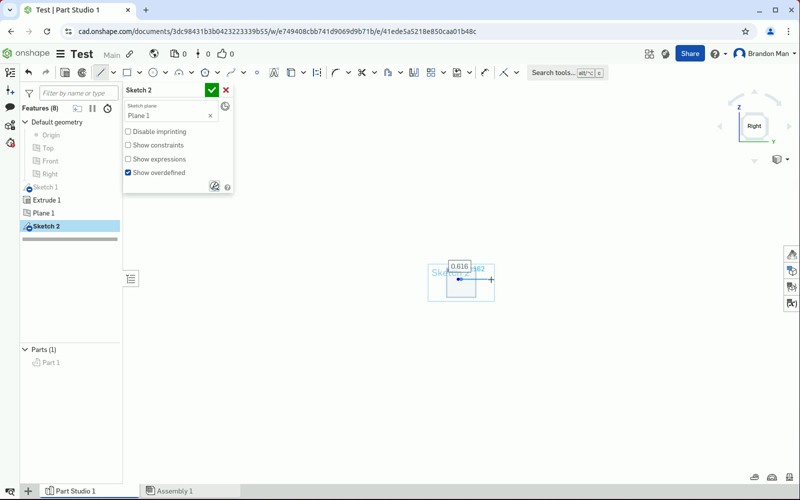
mouse_move(461, 271)
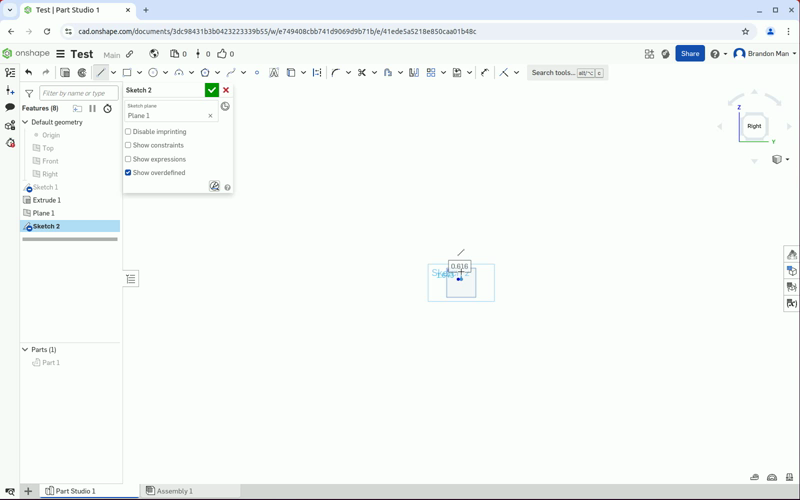
click(461, 271)
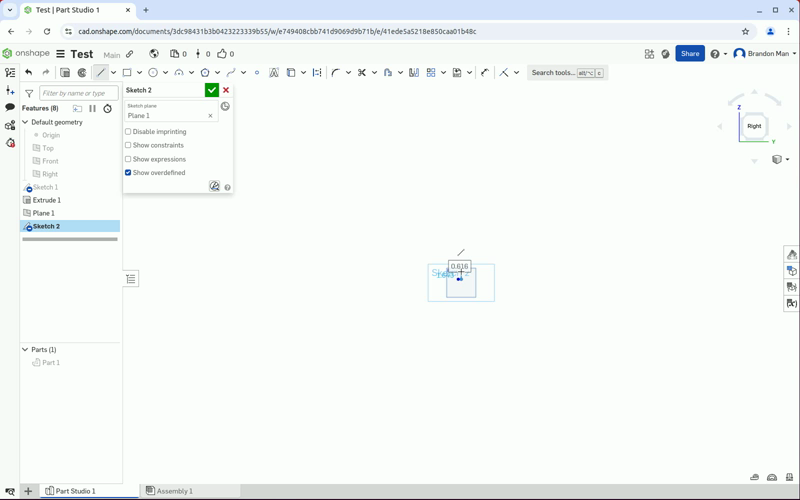
key_up(shift)
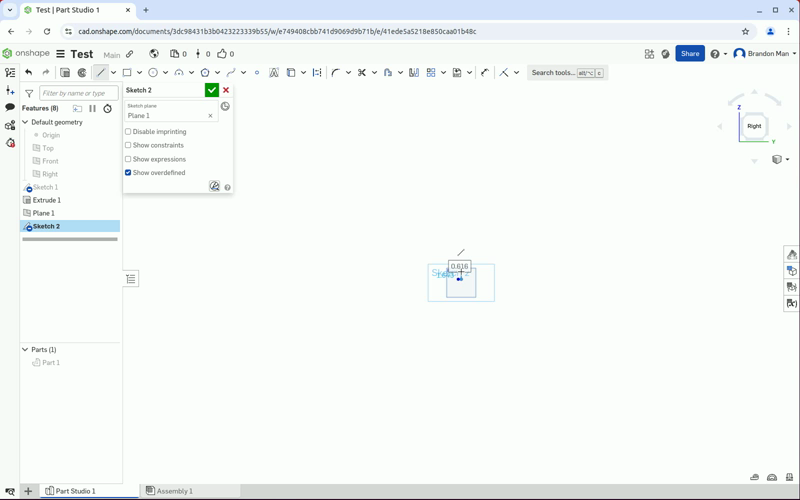
key_down(shift)
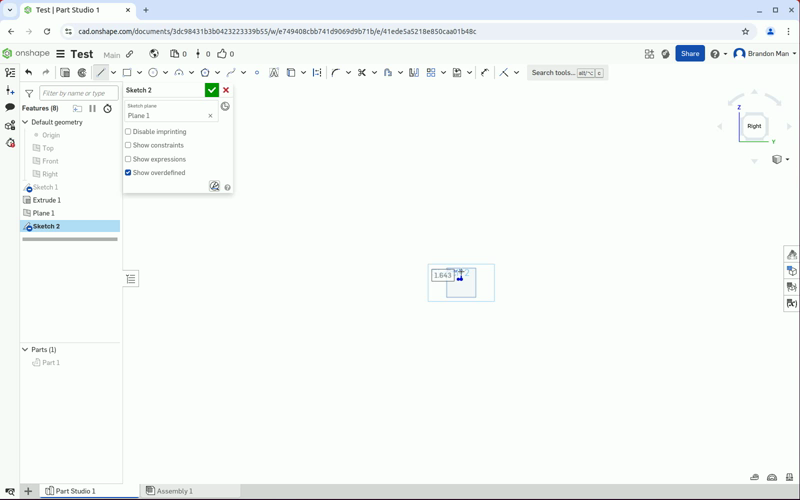
mouse_move(491, 271)
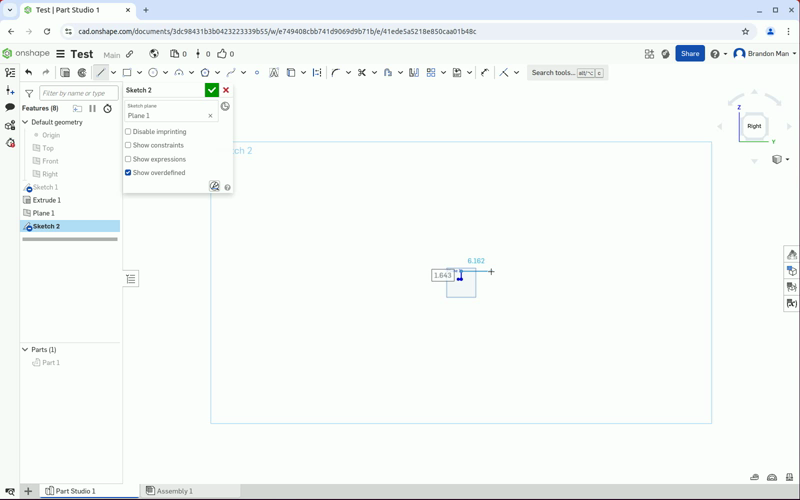
mouse_move(458, 271)
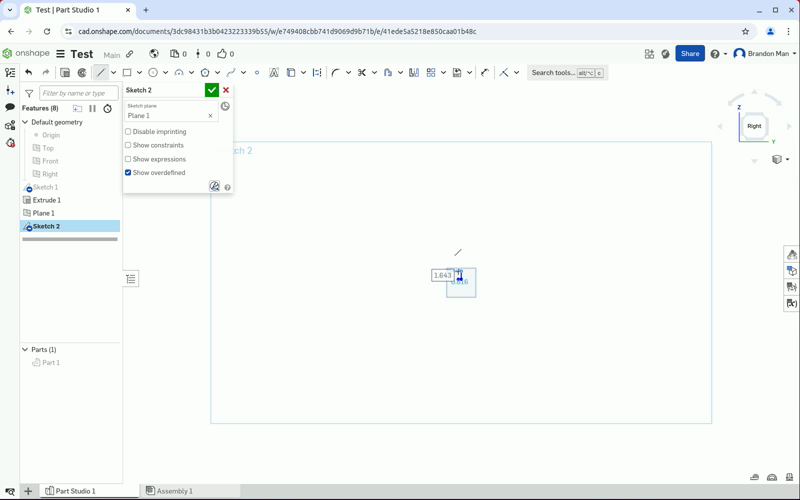
scroll(6)
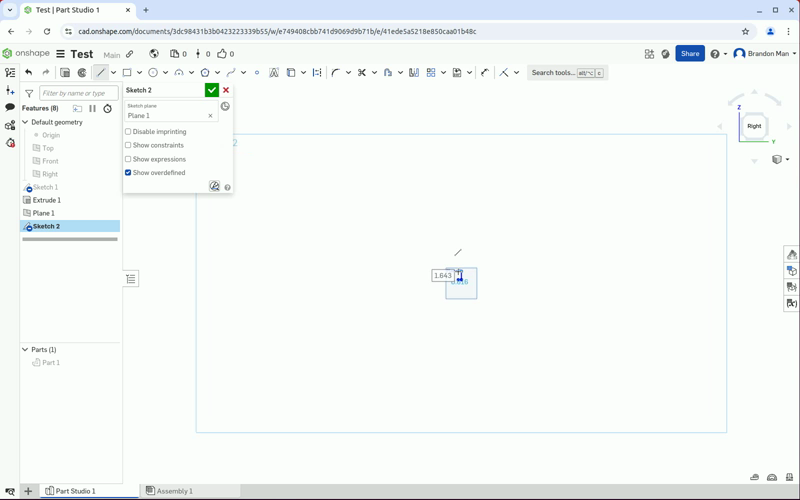
scroll(6)
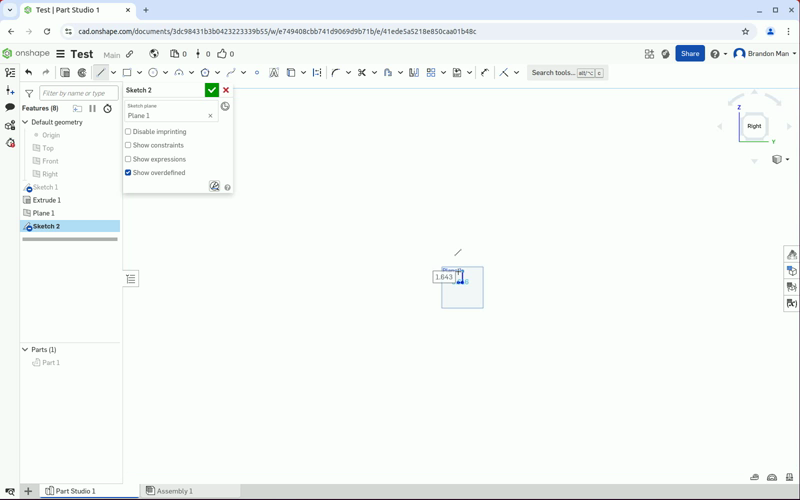
scroll(6)
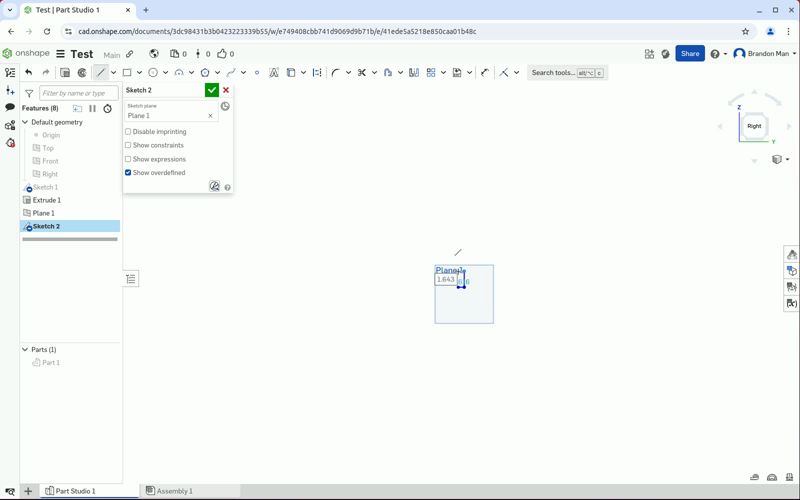
scroll(6)
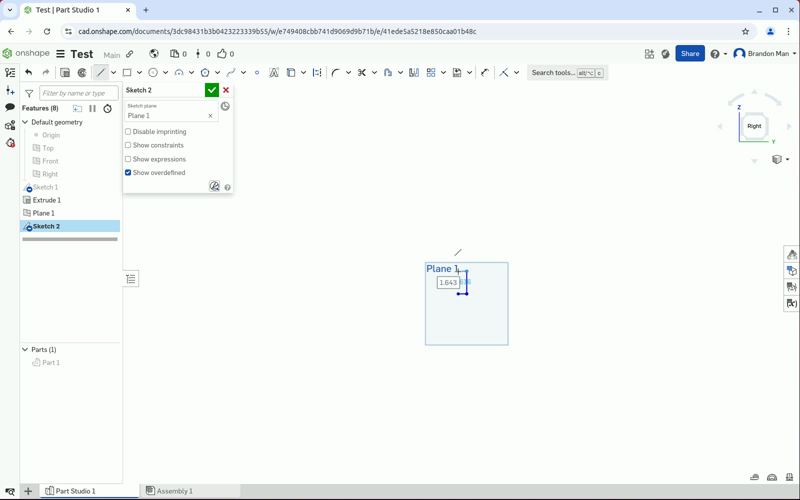
scroll(6)
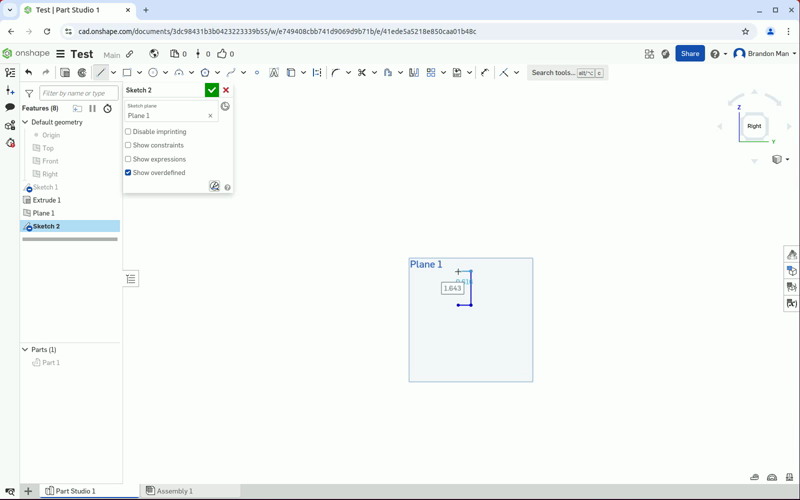
scroll(6)
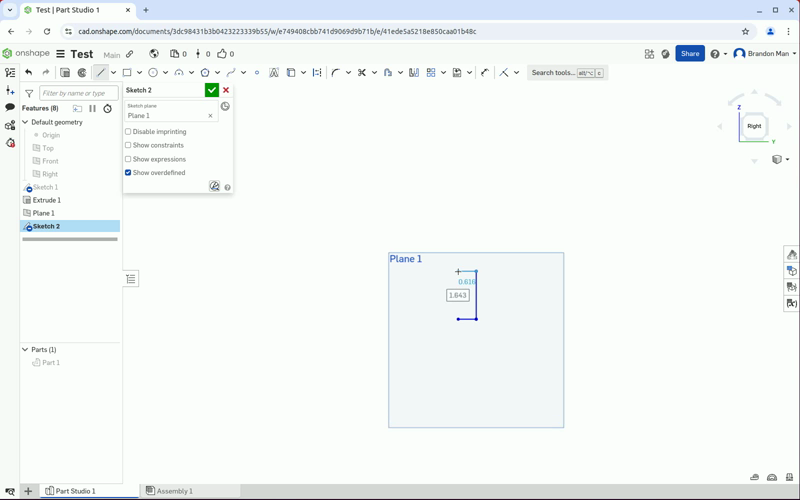
scroll(6)
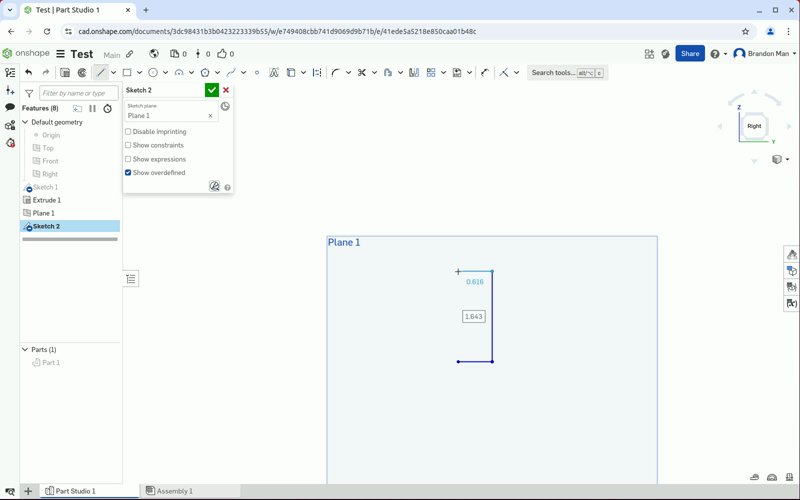
click(458, 271)
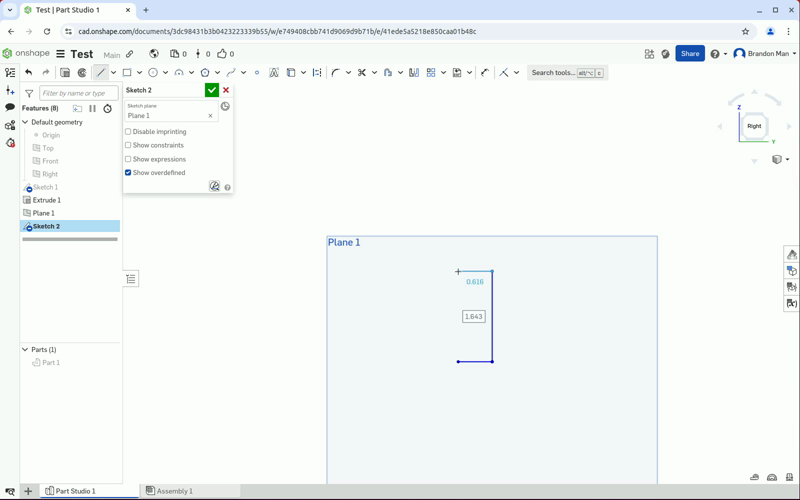
scroll(-6)
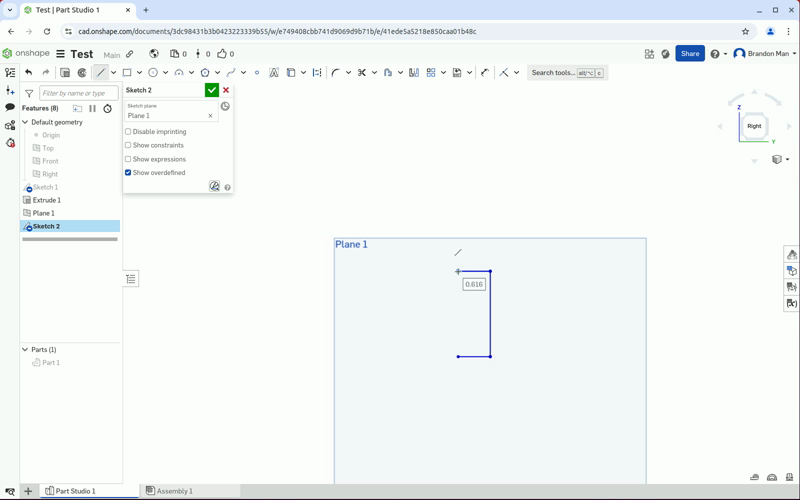
scroll(-6)
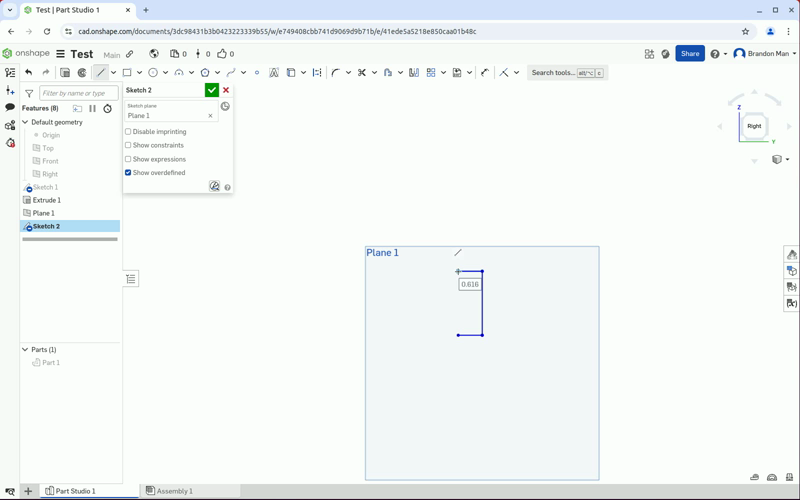
scroll(-6)
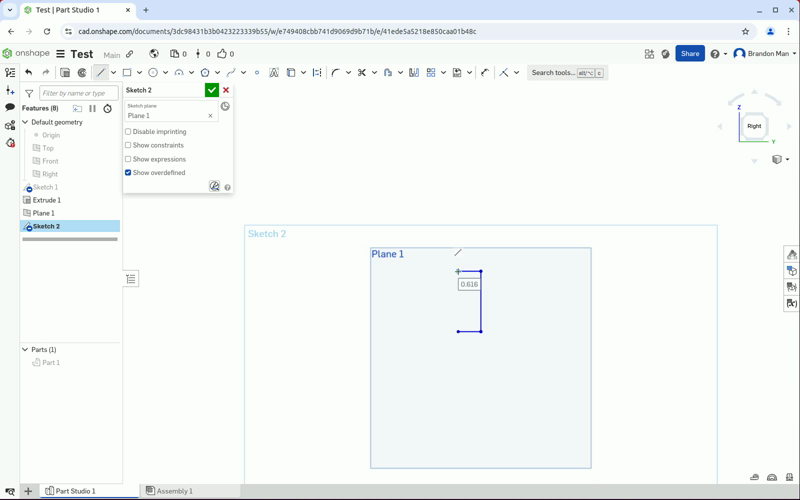
scroll(-6)
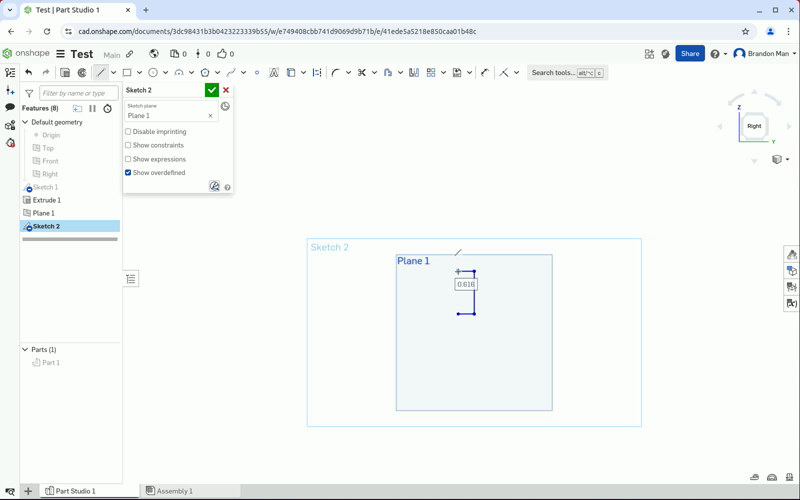
scroll(-6)
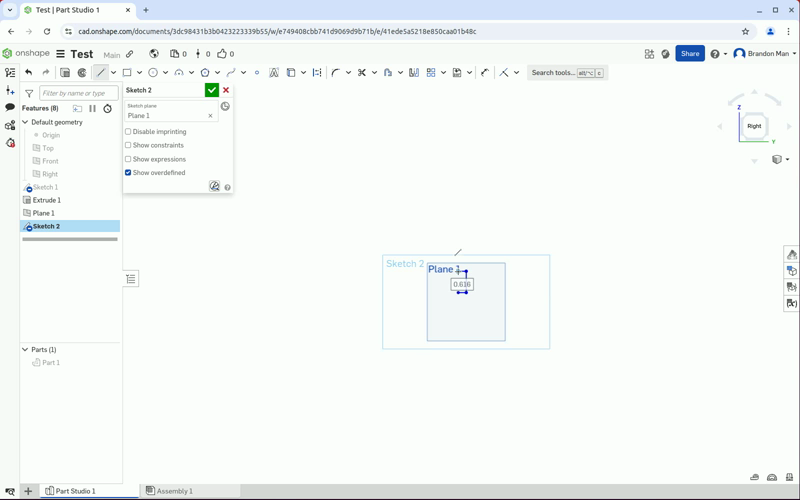
scroll(-6)
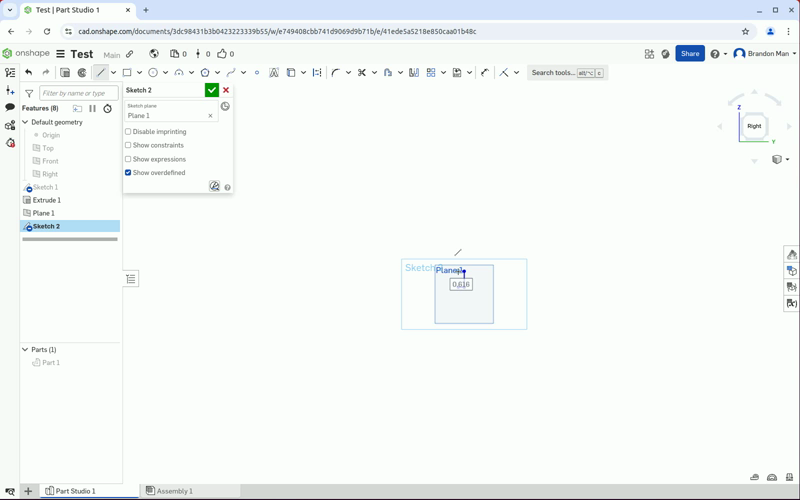
scroll(-6)
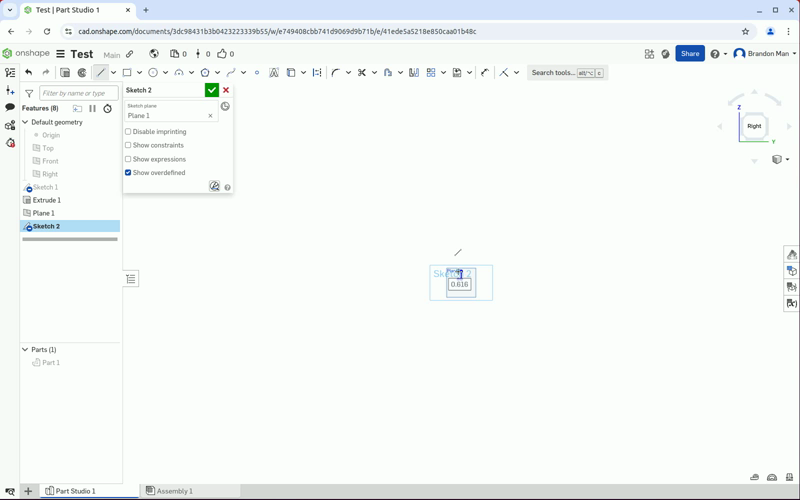
key_up(shift)
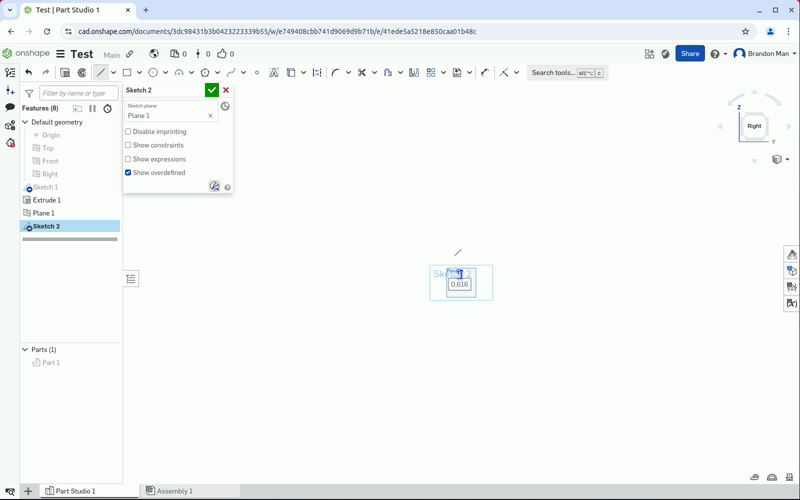
mouse_move(488, 271)
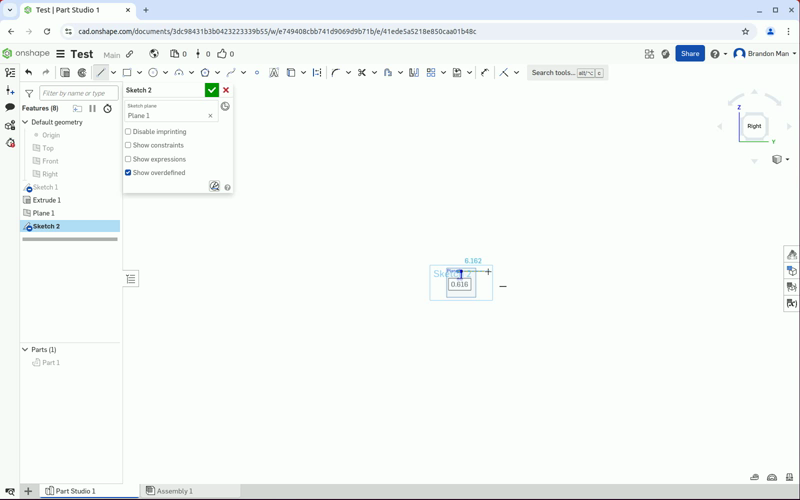
key_down(shift)
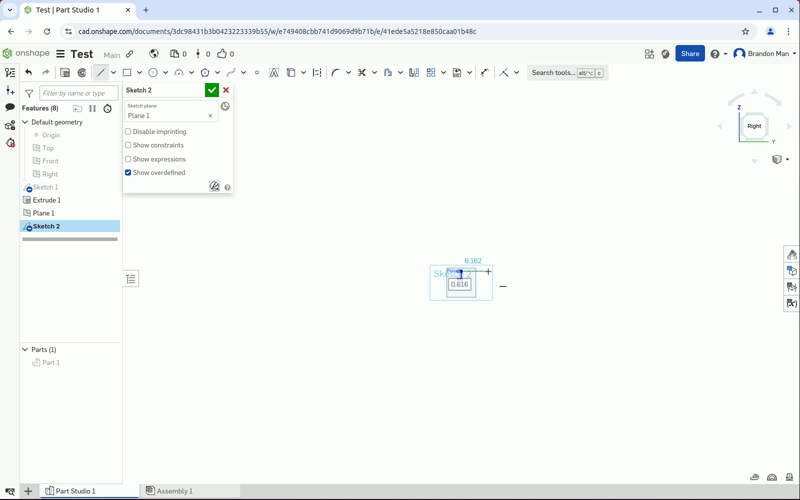
mouse_move(458, 279)
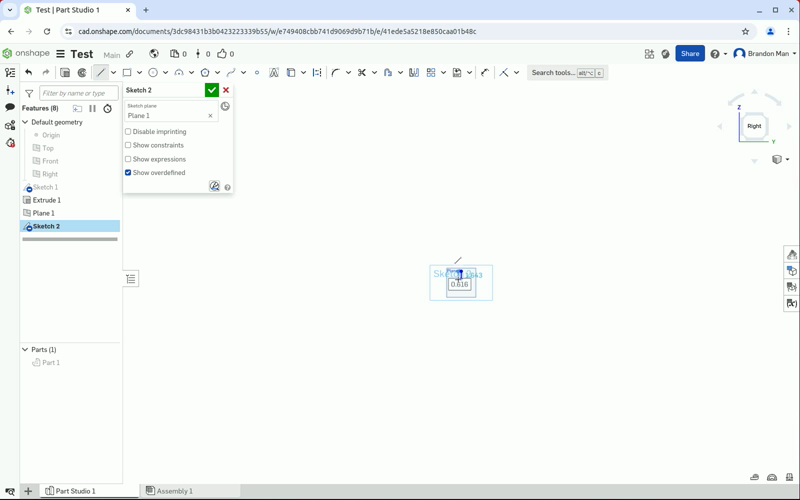
scroll(6)
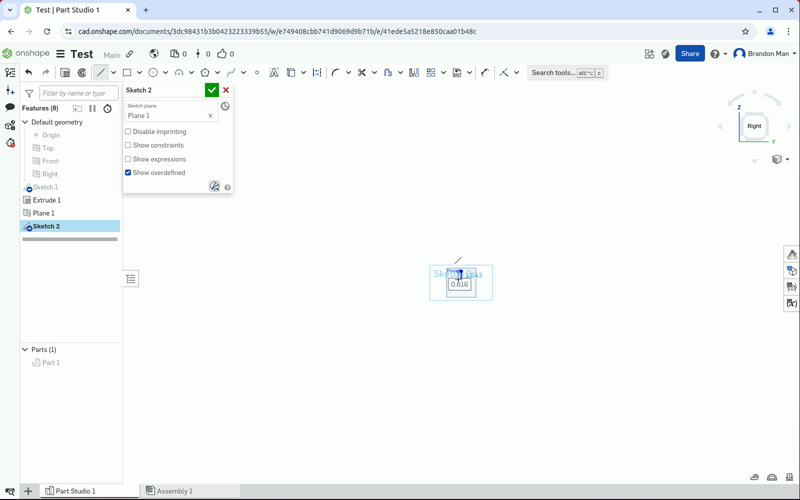
scroll(6)
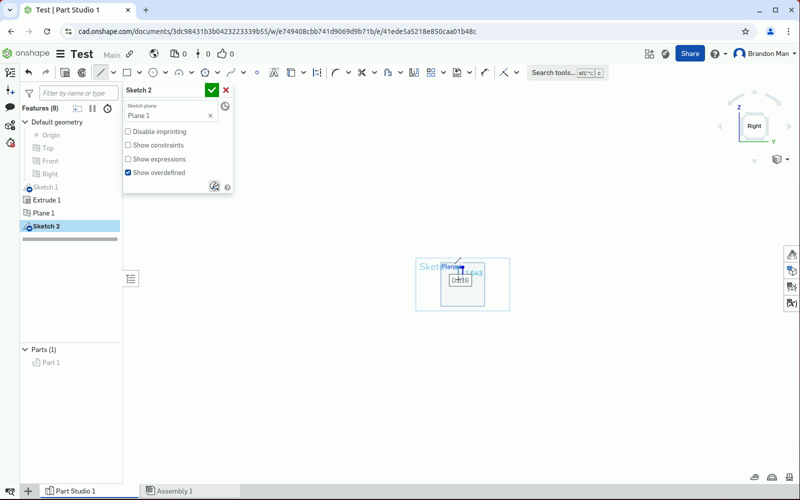
scroll(6)
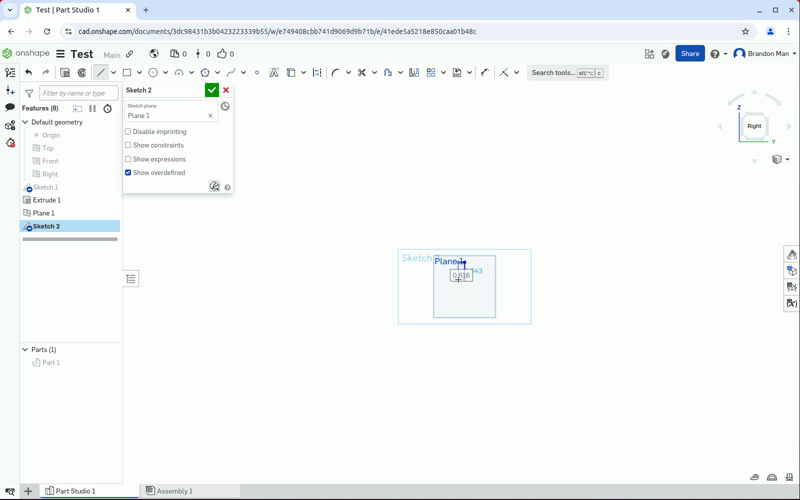
scroll(6)
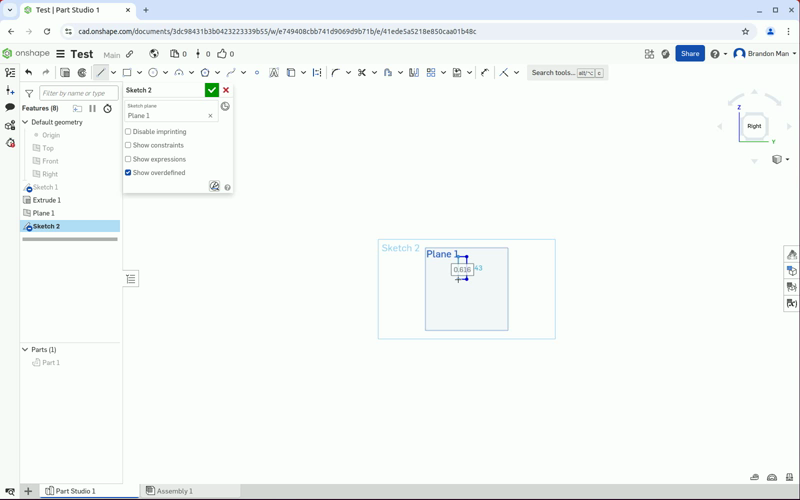
scroll(6)
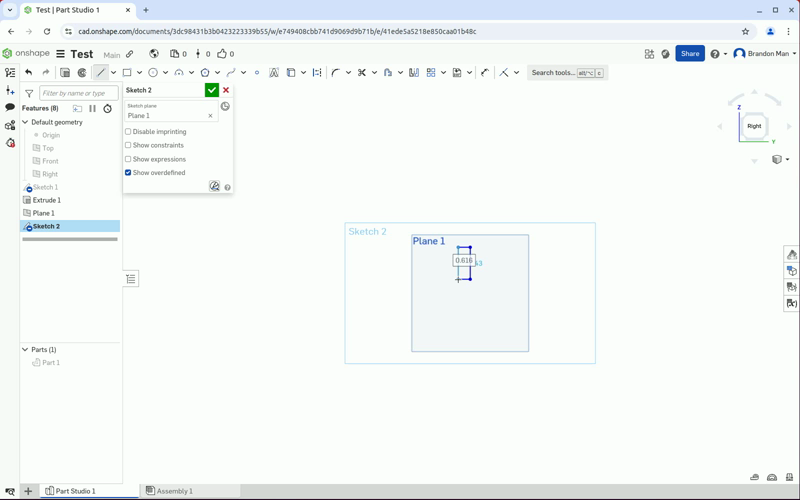
scroll(6)
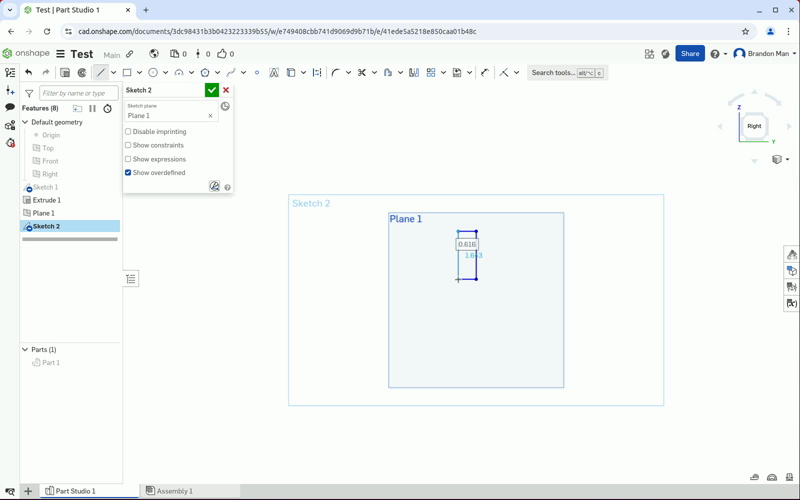
scroll(6)
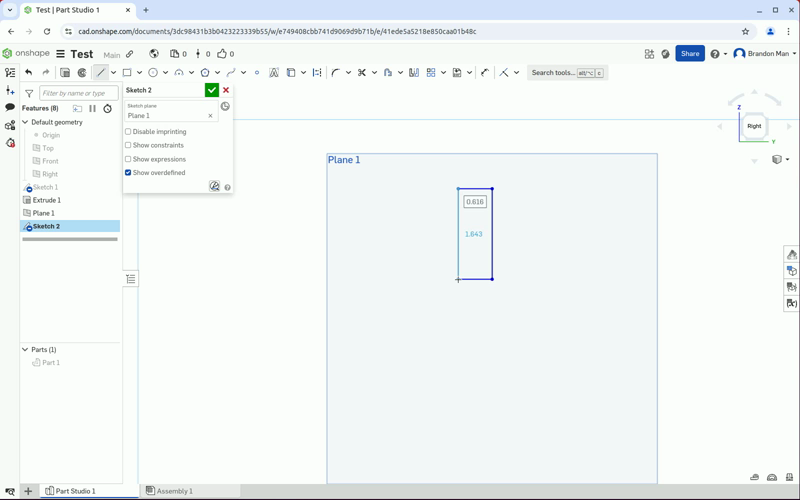
key_up(shift)
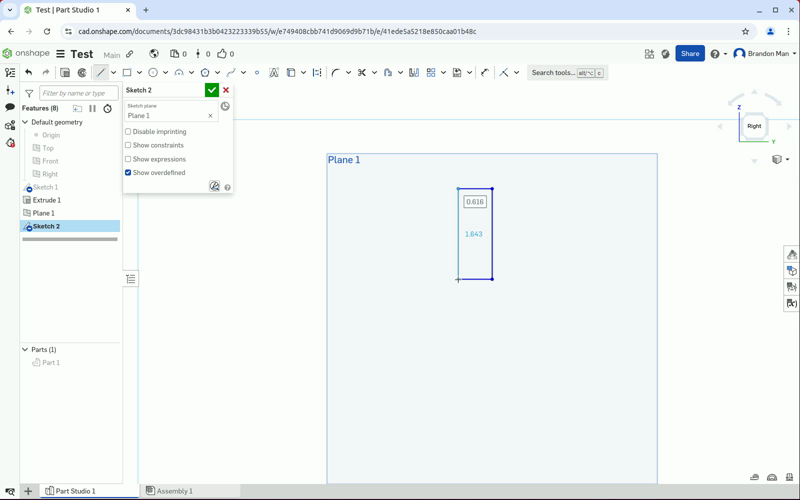
click(458, 279)
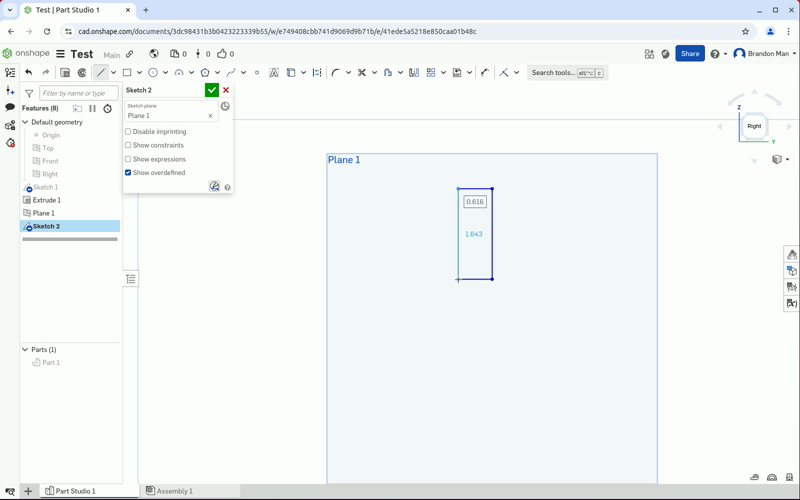
scroll(-6)
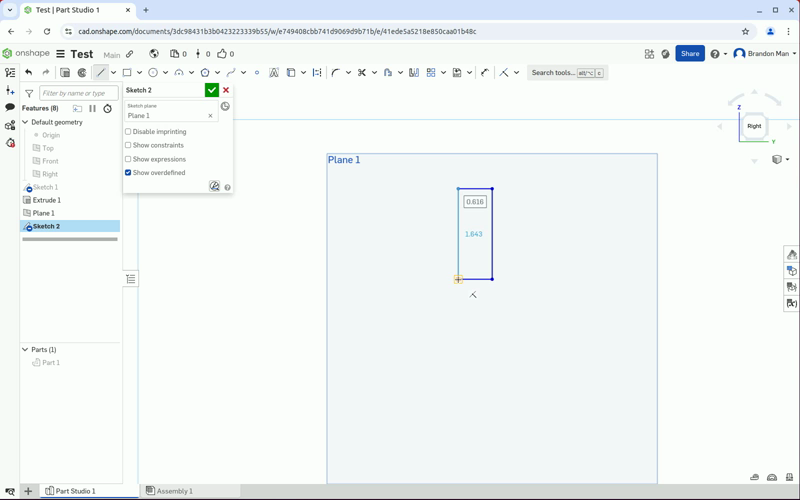
scroll(-6)
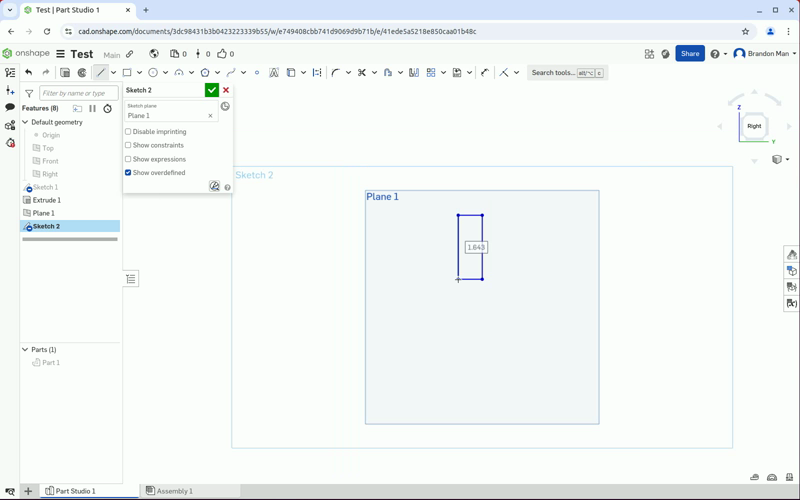
scroll(-6)
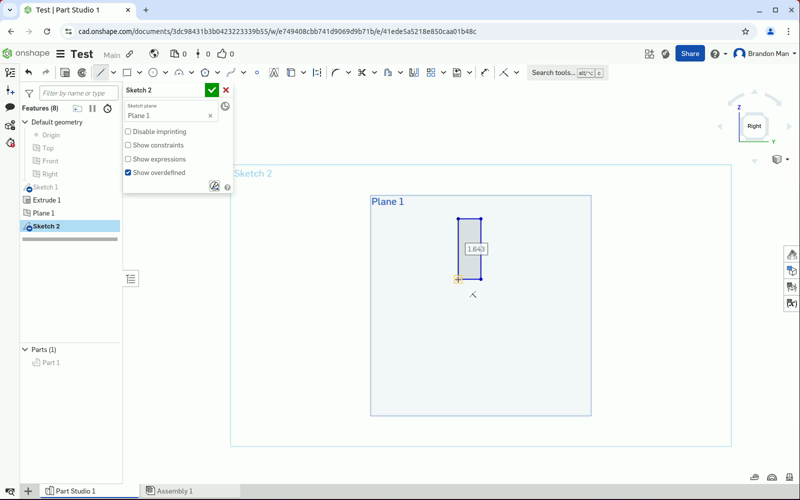
scroll(-6)
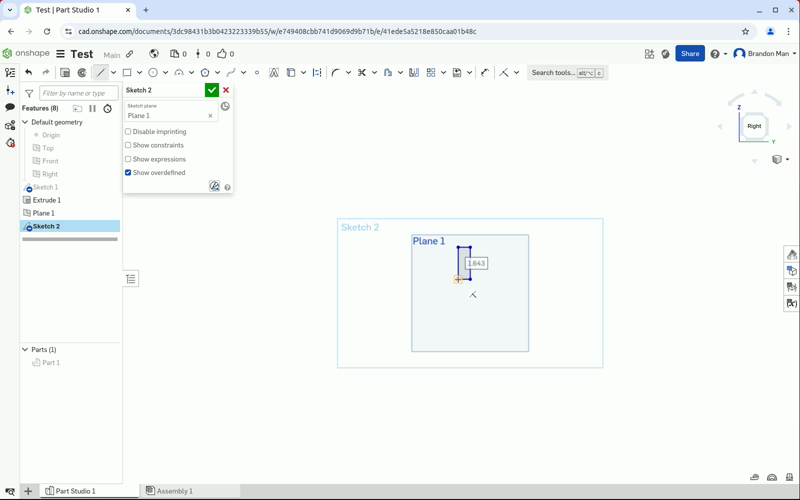
scroll(-6)
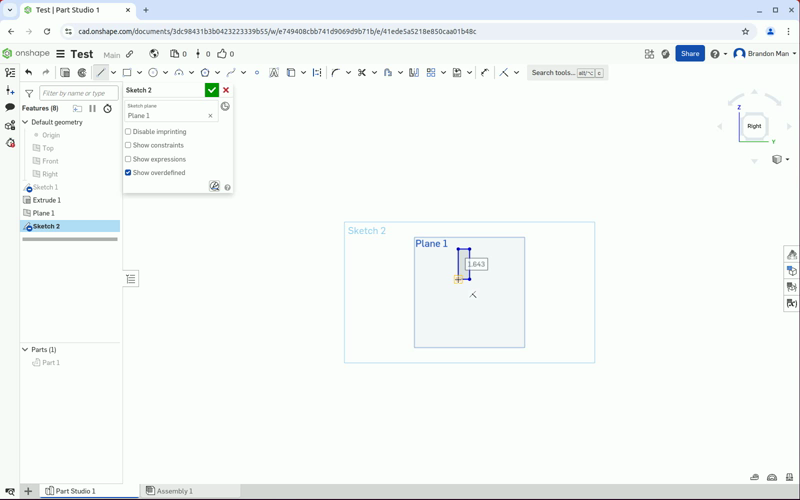
scroll(-6)
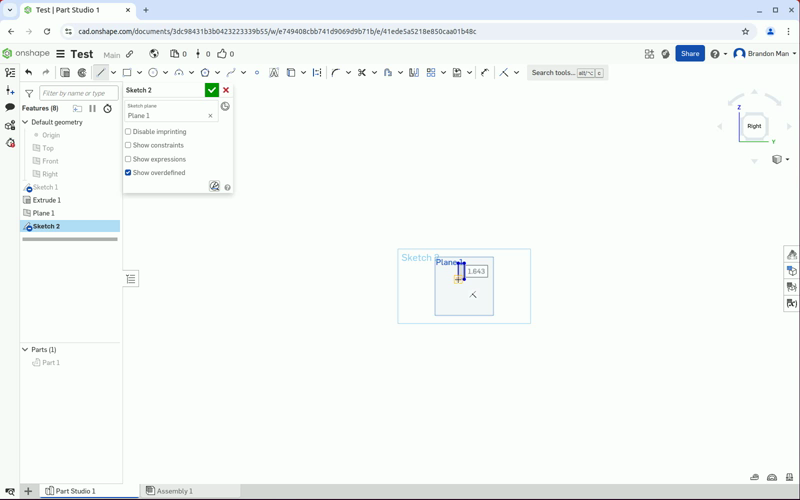
scroll(-6)
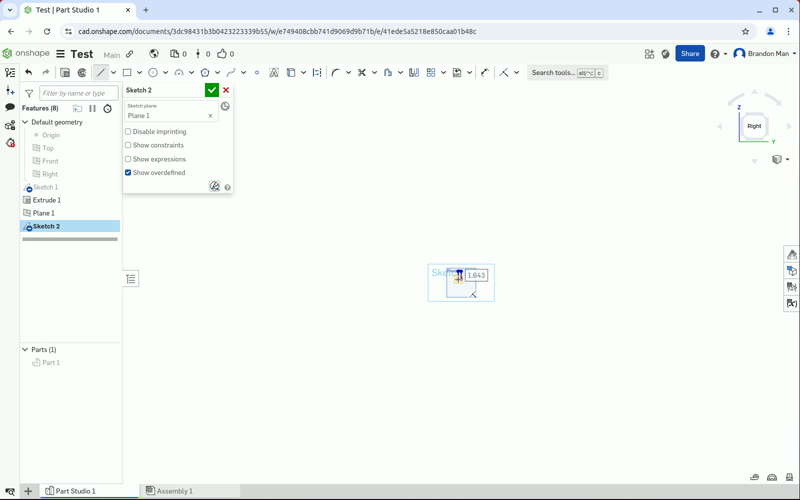
key(esc)
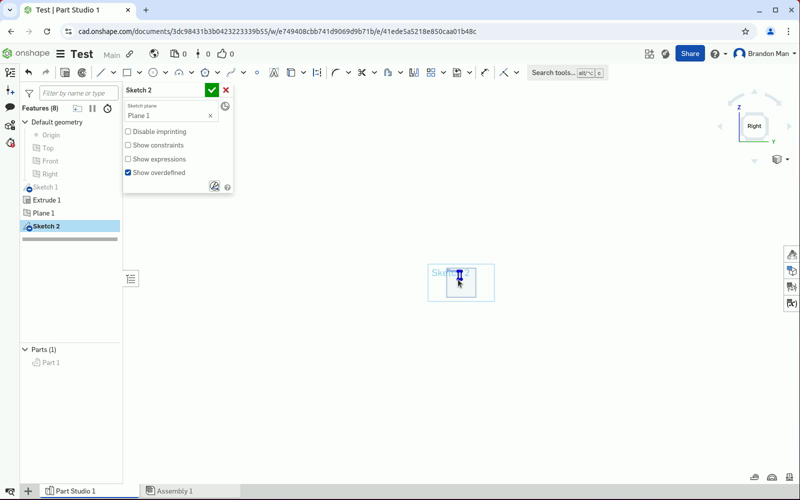
mouse_move(459, 273)
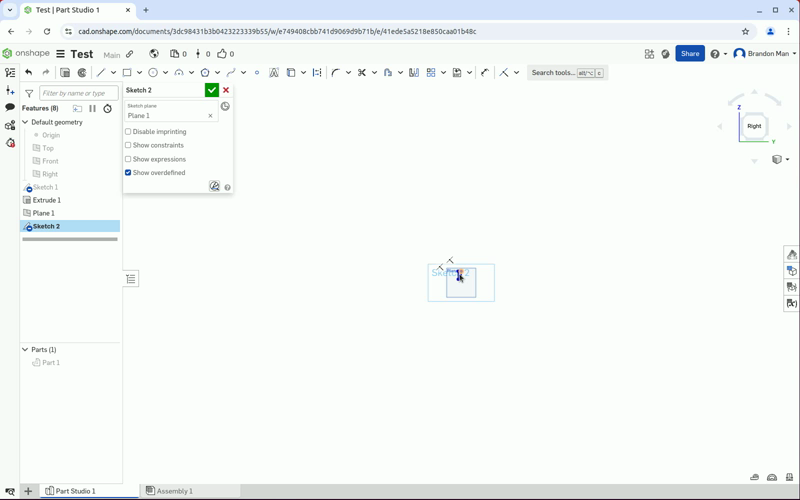
scroll(6)
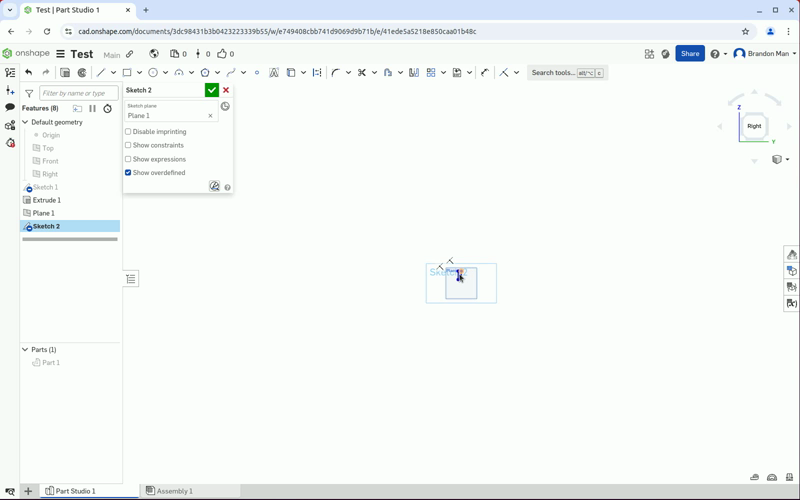
scroll(6)
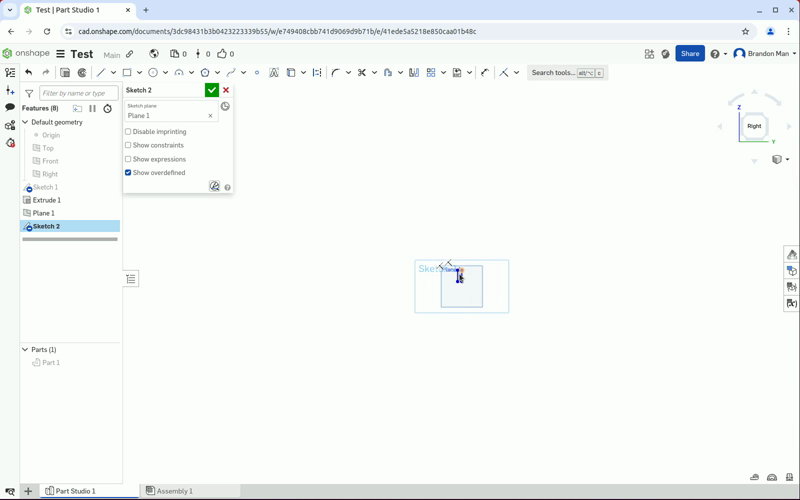
scroll(6)
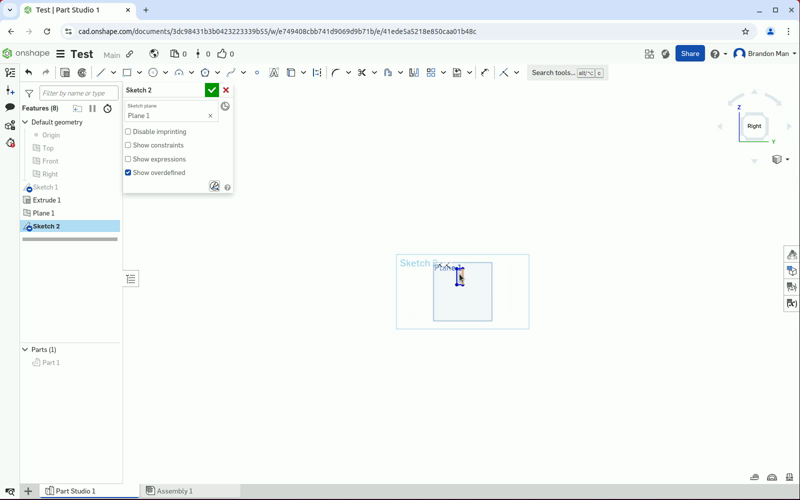
scroll(6)
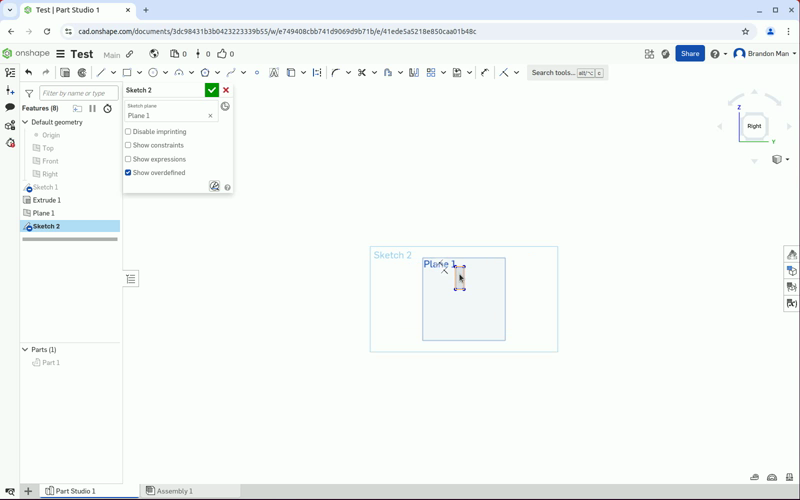
scroll(6)
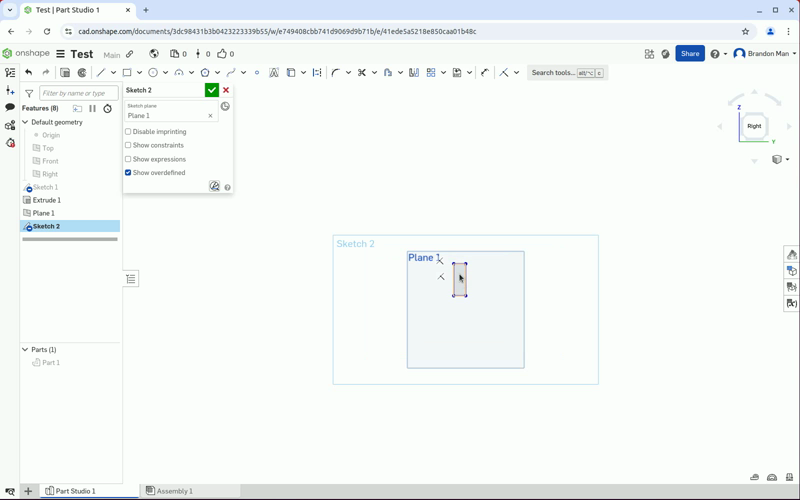
scroll(6)
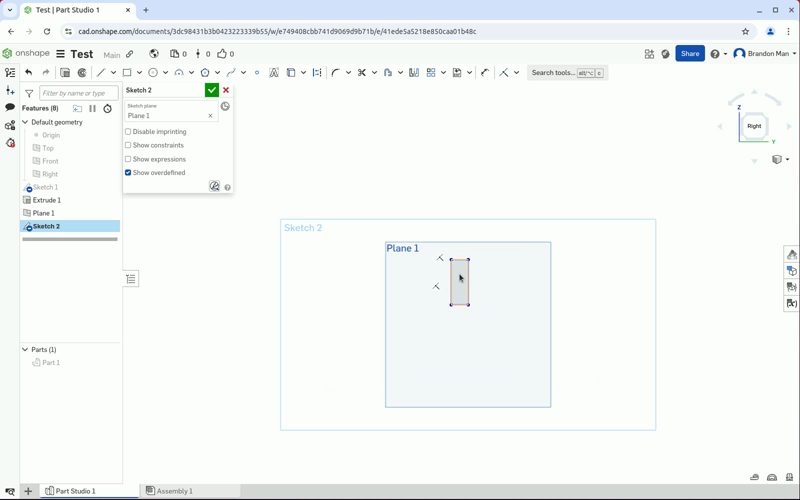
scroll(6)
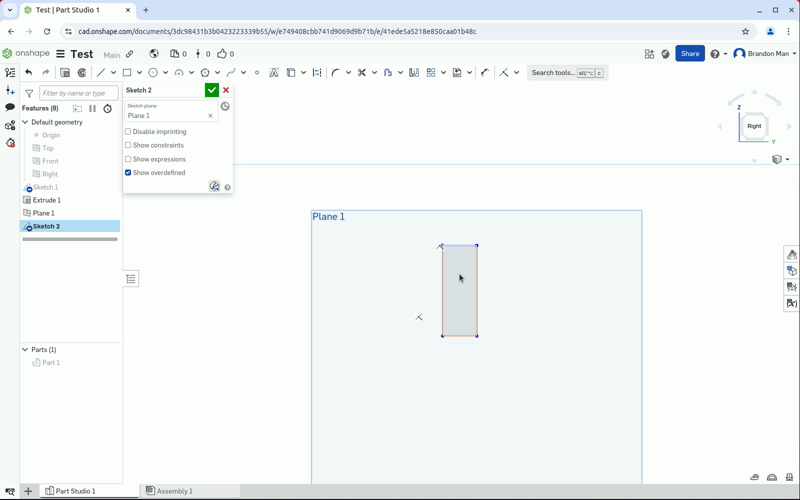
click(459, 273)
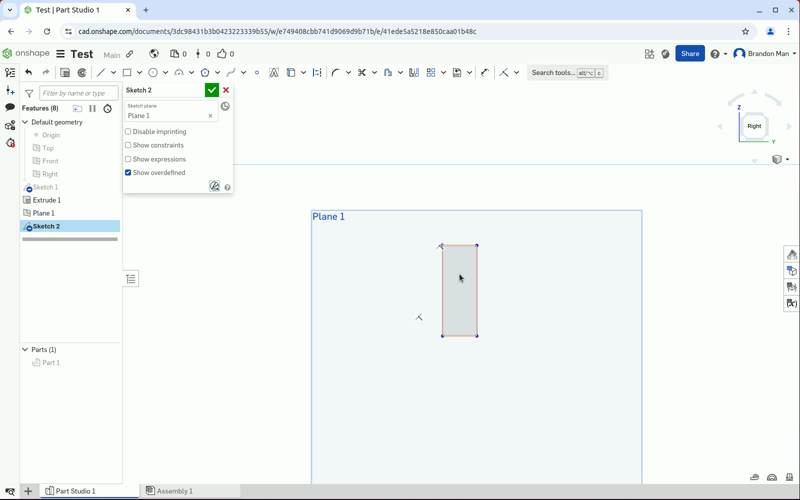
scroll(-6)
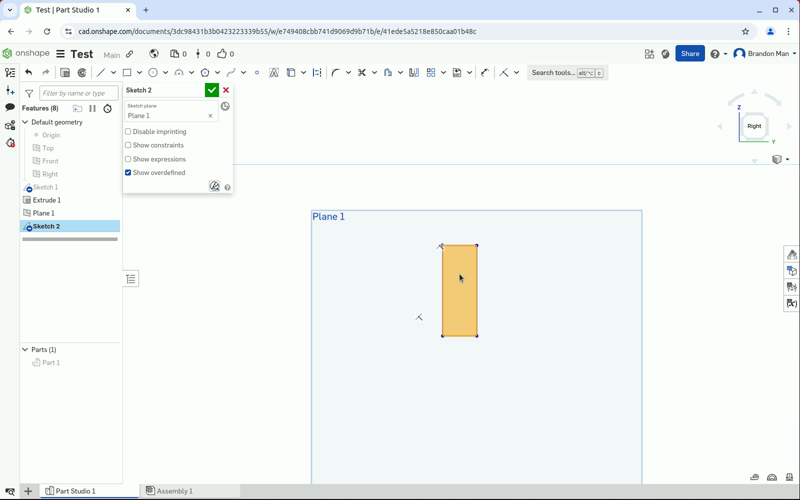
scroll(-6)
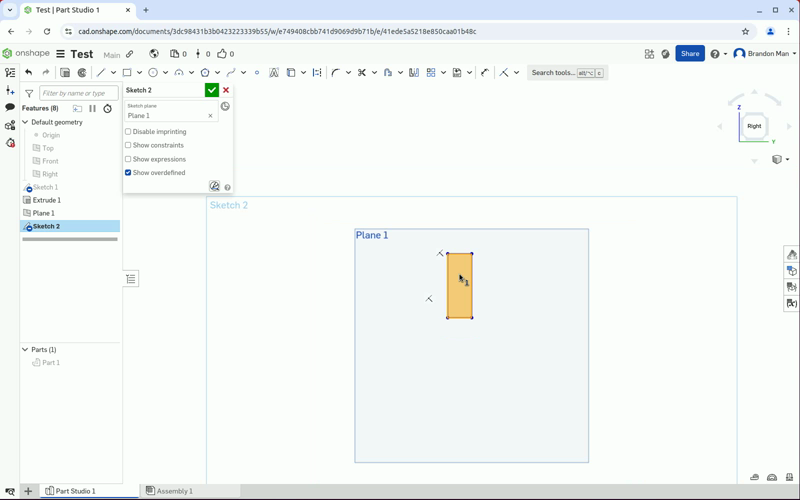
scroll(-6)
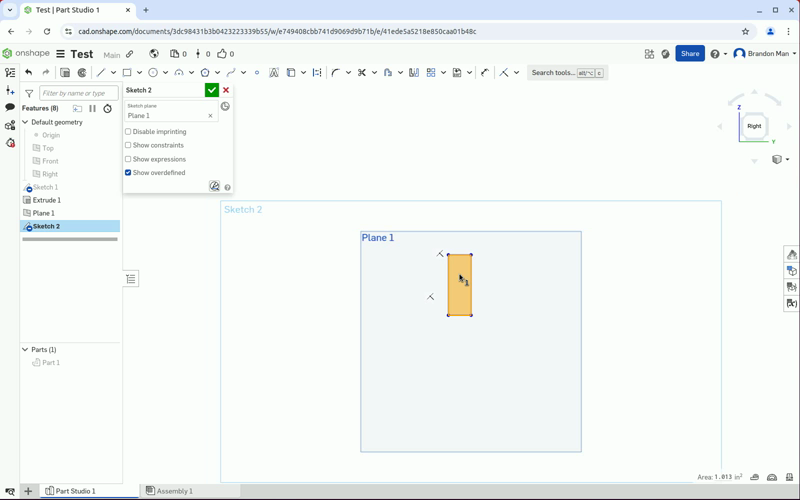
scroll(-6)
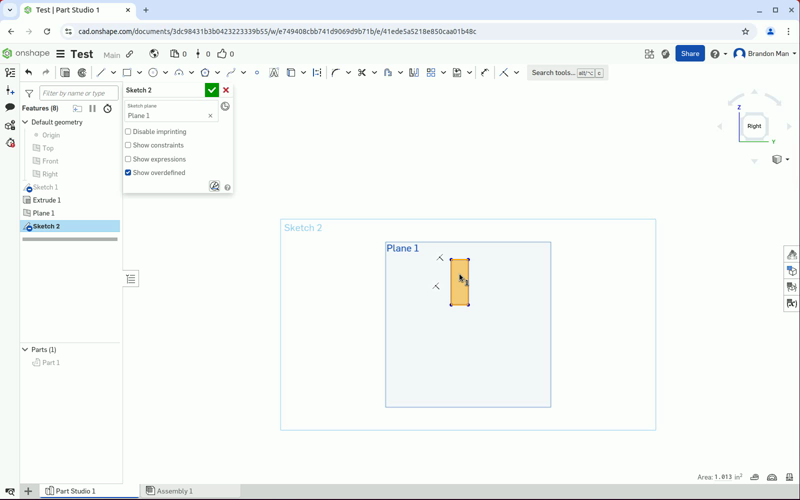
scroll(-6)
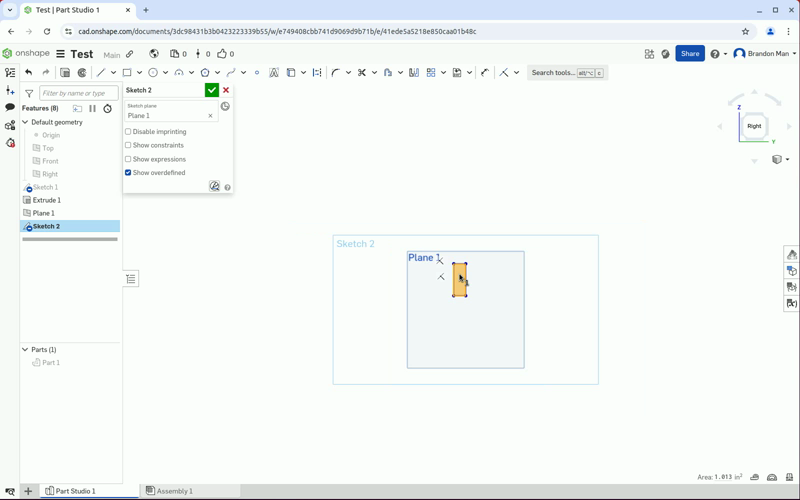
scroll(-6)
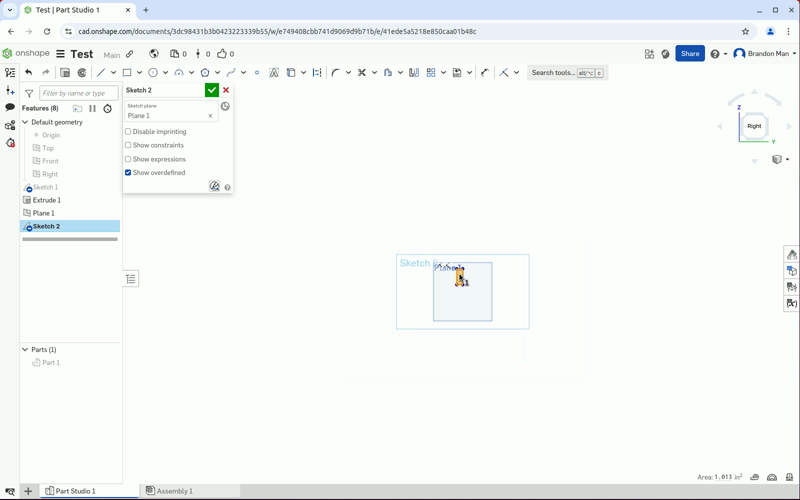
scroll(-6)
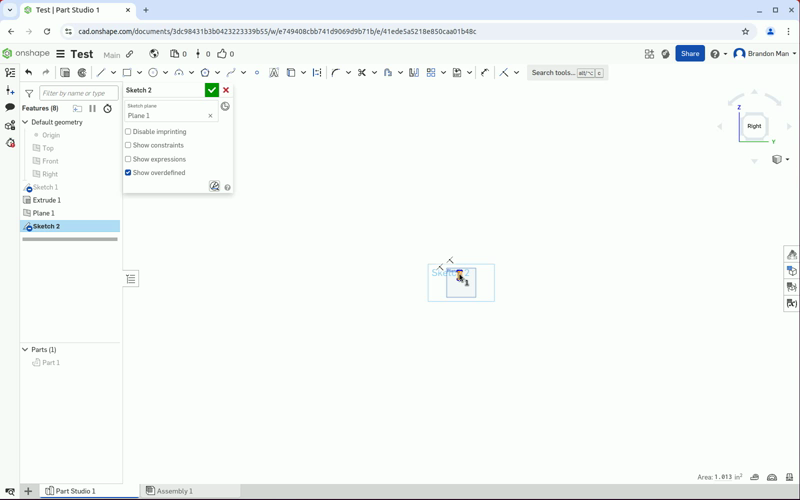
mouse_move(73, 352)
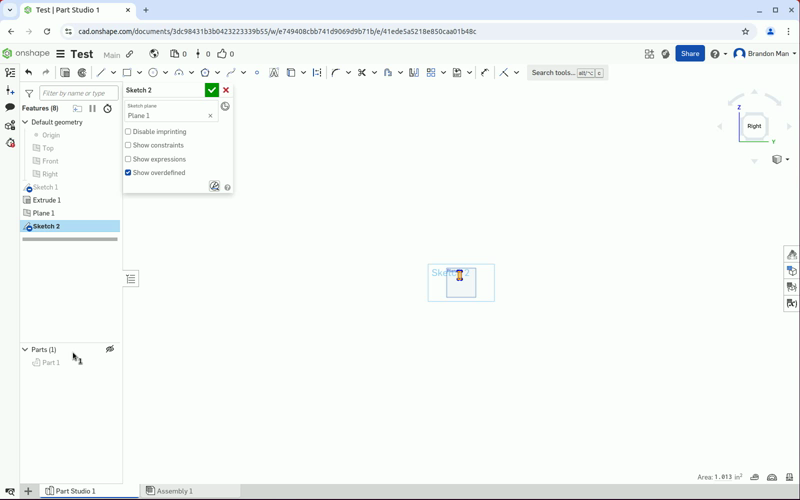
key(shift+y)
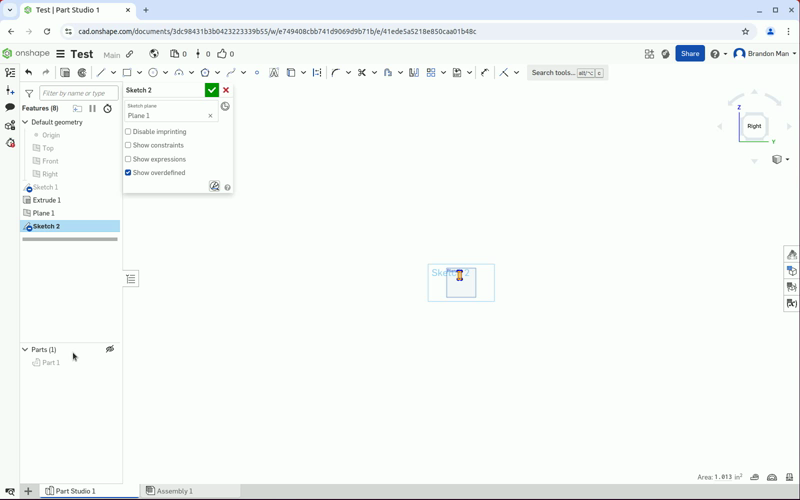
key(shift+e)
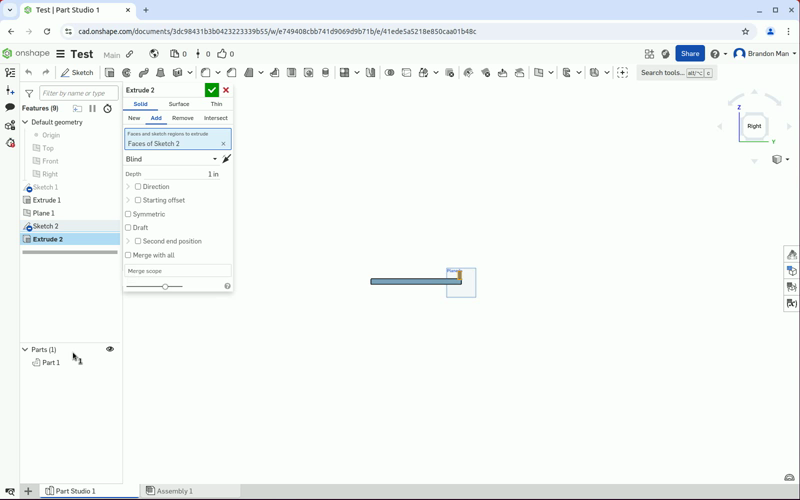
mouse_move(143, 106)
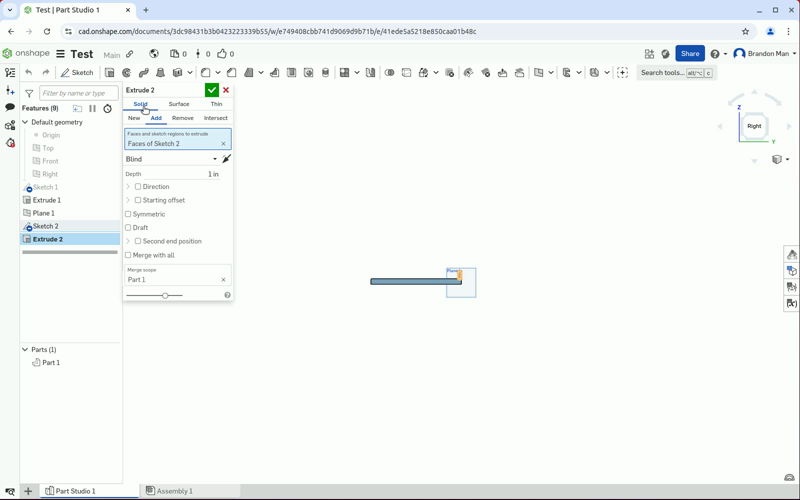
click(143, 106)
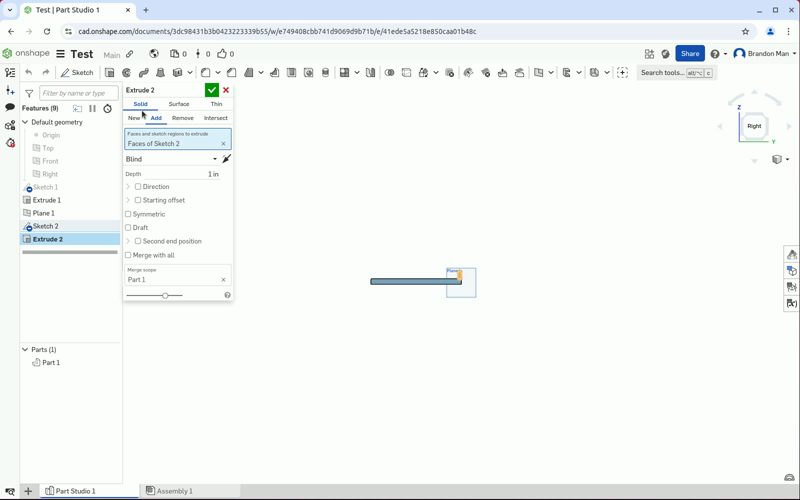
mouse_move(137, 120)
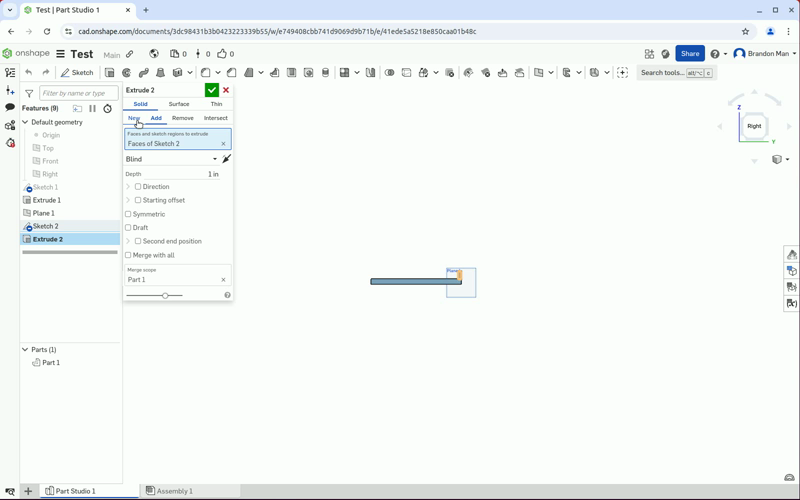
click(137, 120)
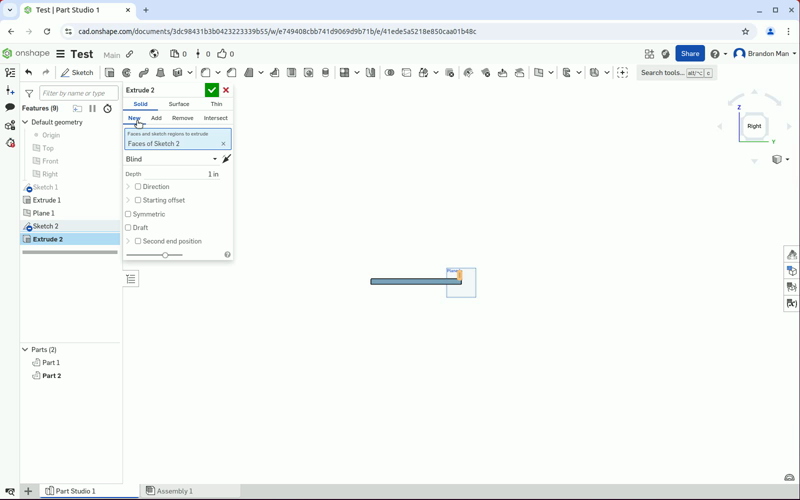
key(tab, 4)
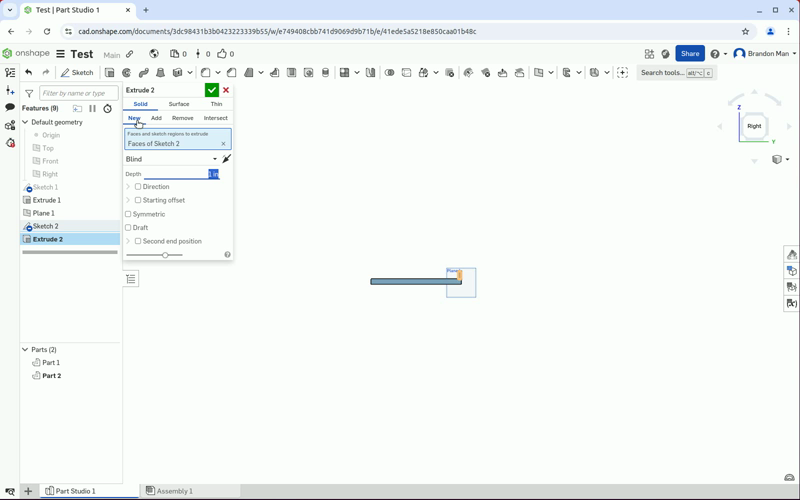
text(23.83)
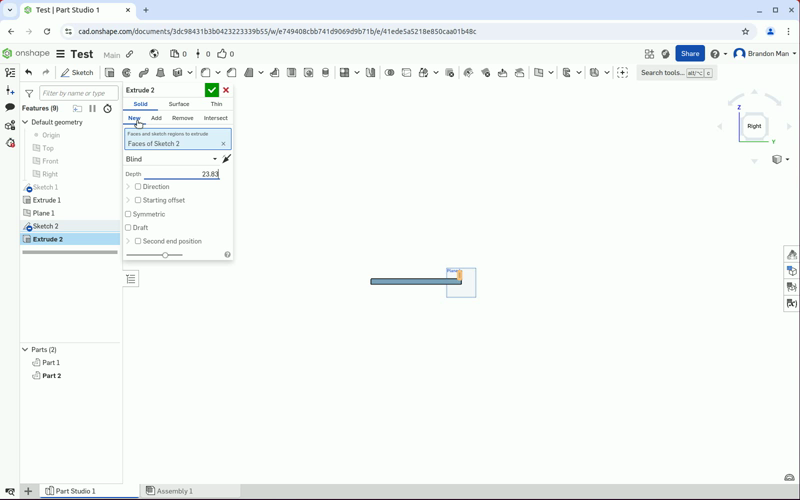
key(enter)
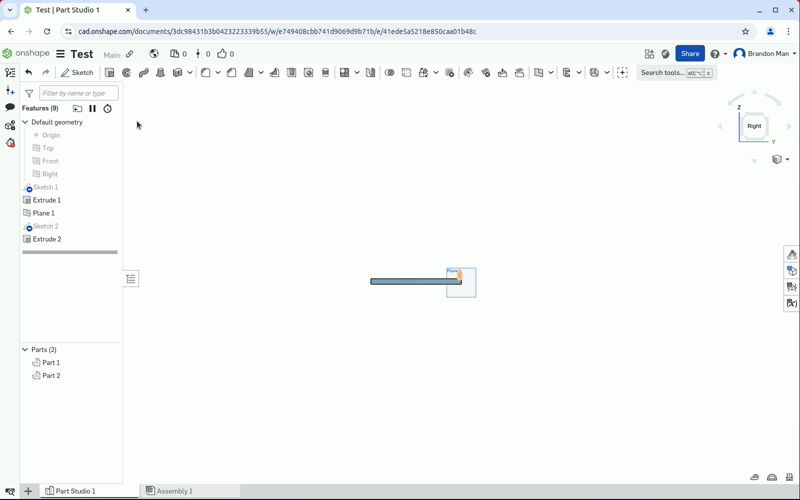
key(shift+h)
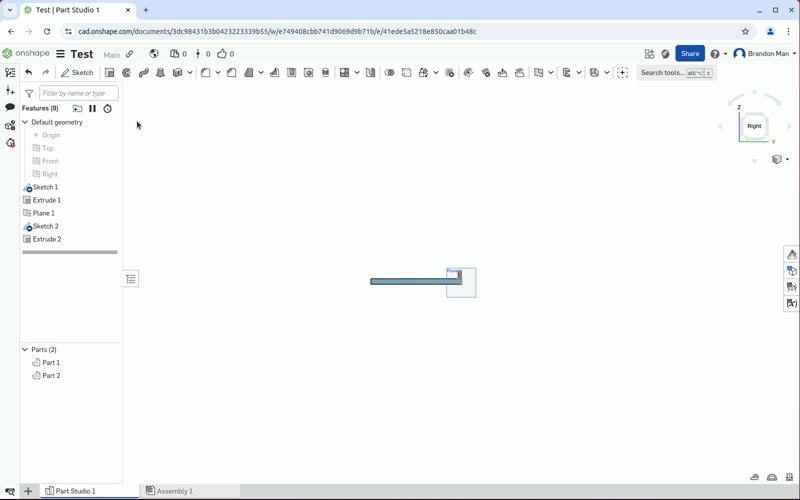
key(shift+h)
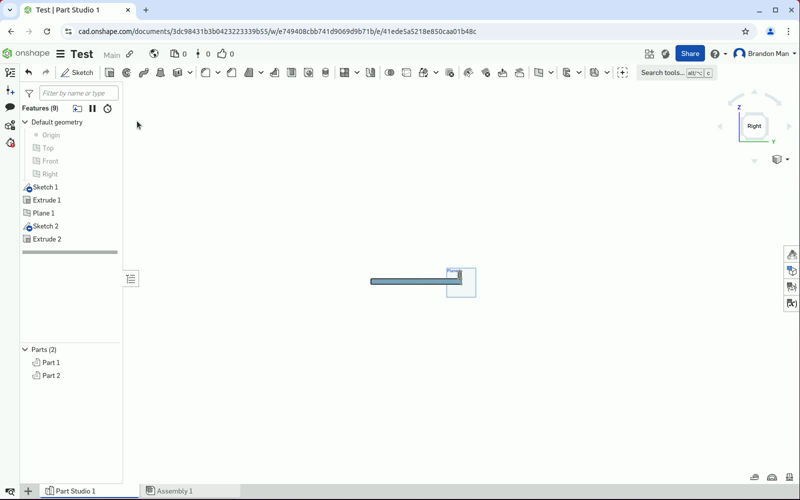
key(shift+7)
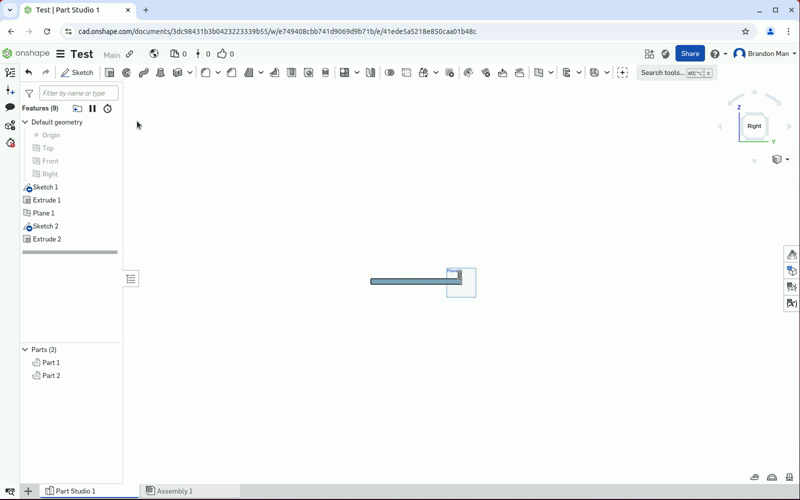
key(right, 2)
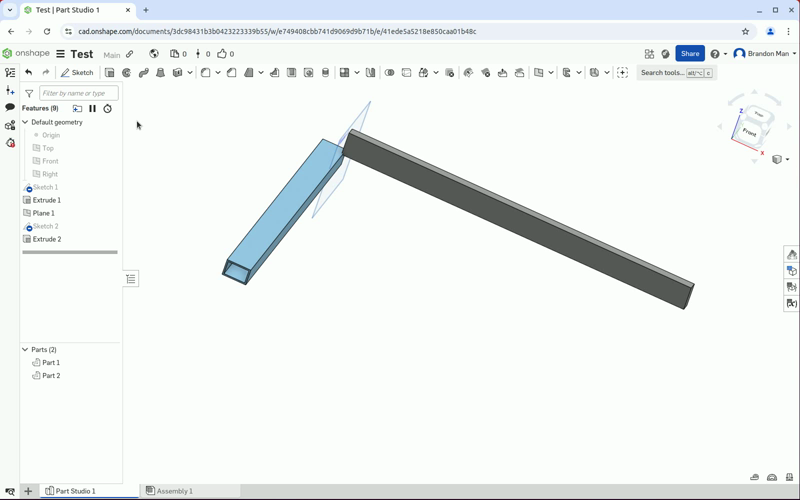
key(down, 2)
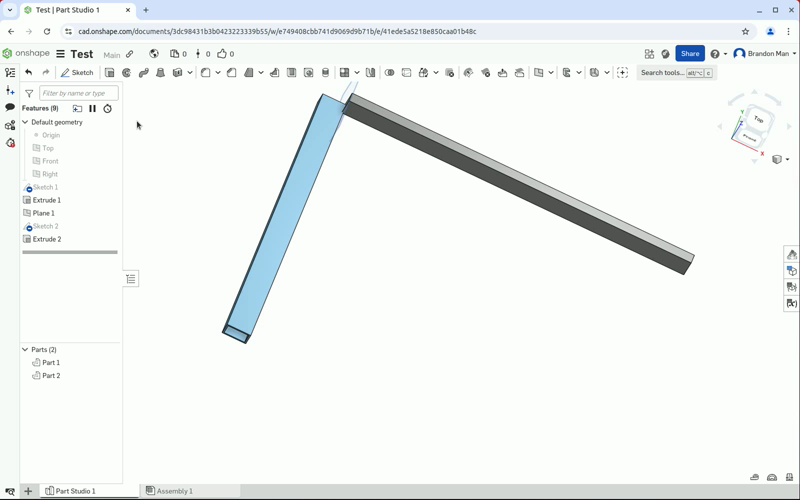
key(up, 2)
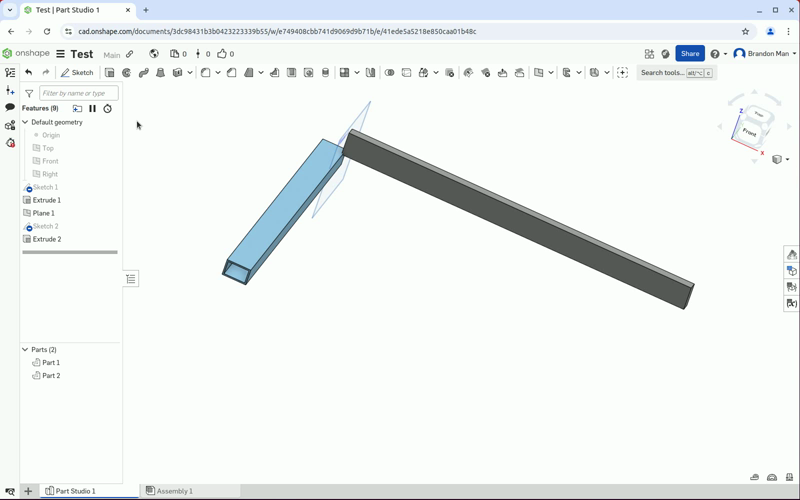
key(left, 2)
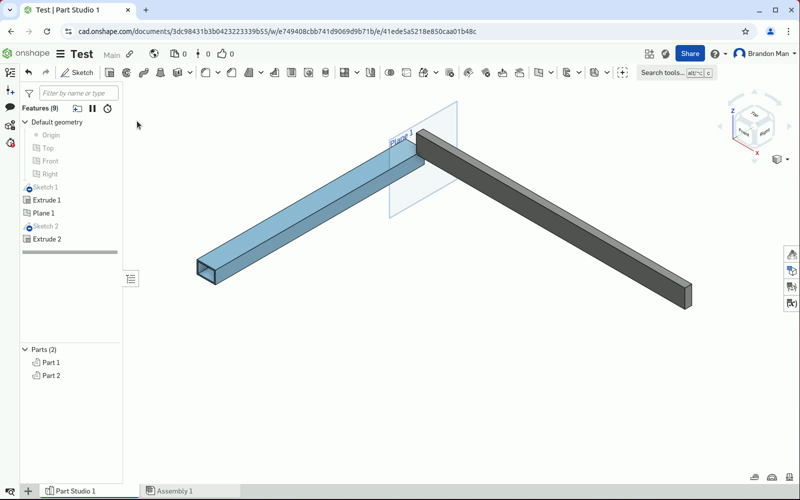
mouse_move(73, 189)
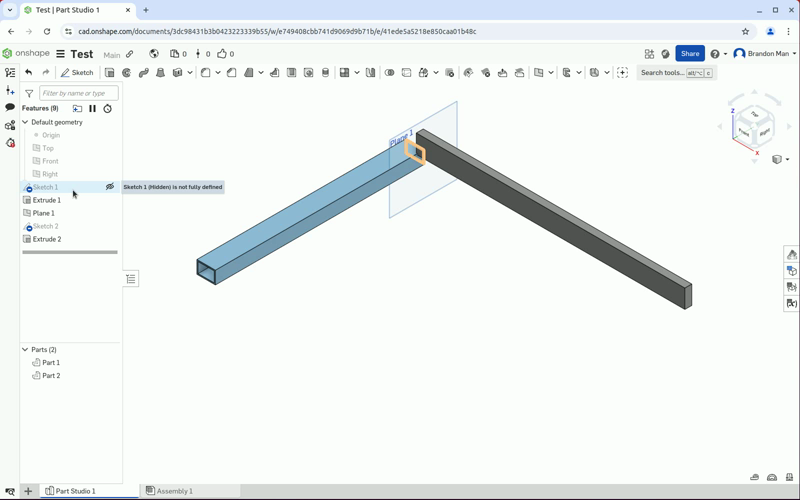
click(73, 189)